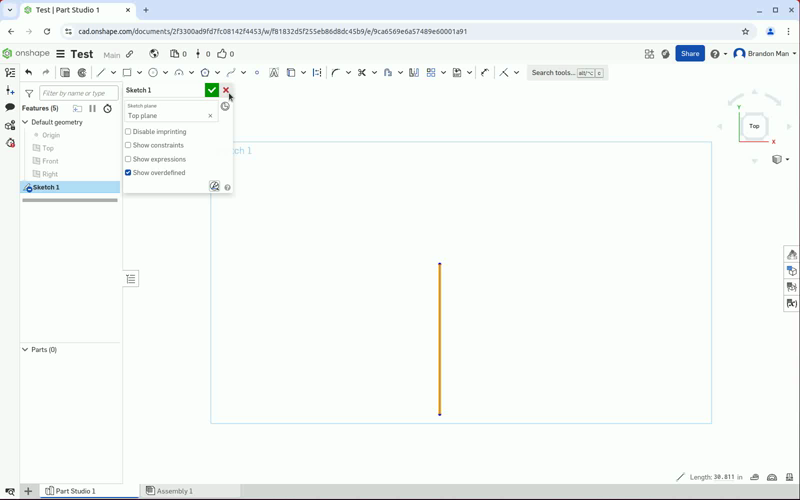
key(shift+h)
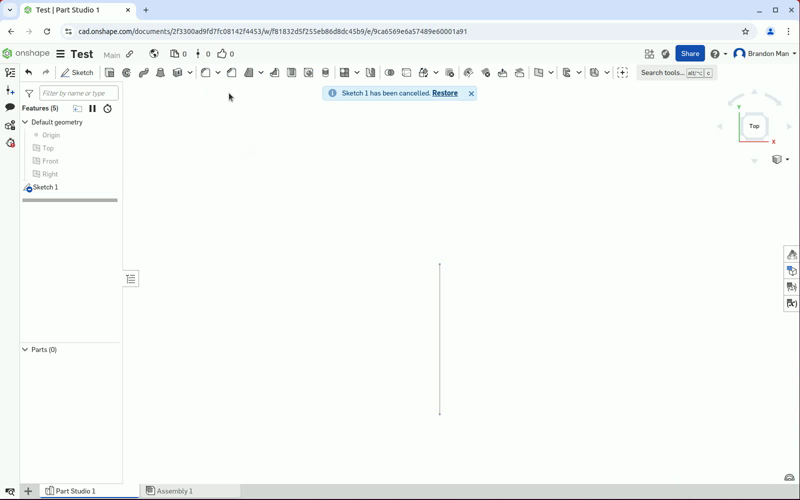
key(shift+s)
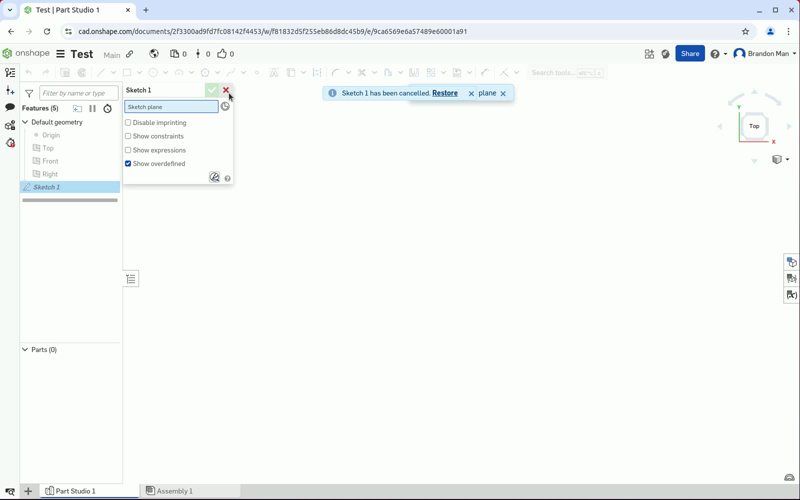
mouse_move(73, 150)
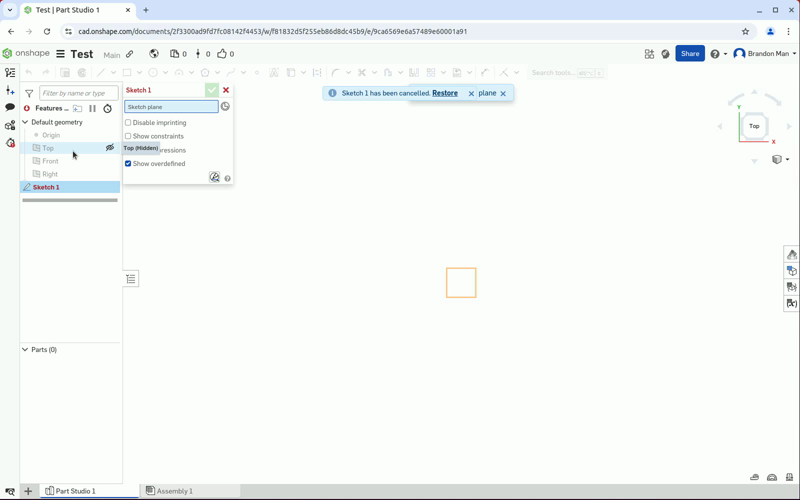
click(73, 150)
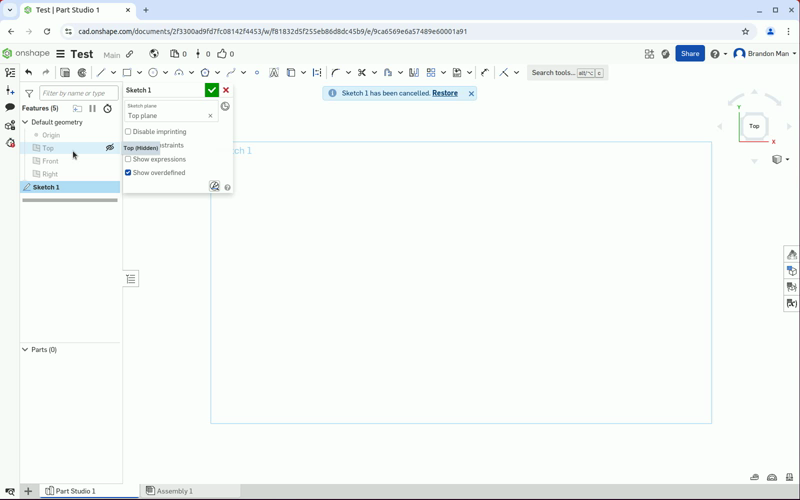
mouse_move(73, 352)
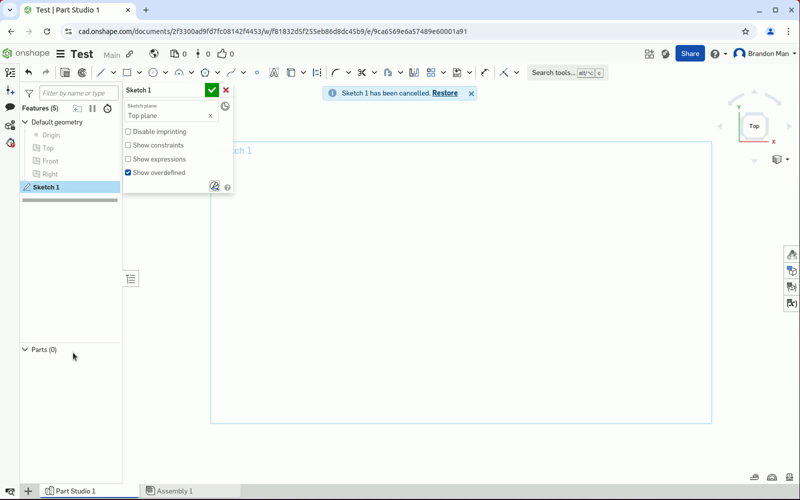
key(y)
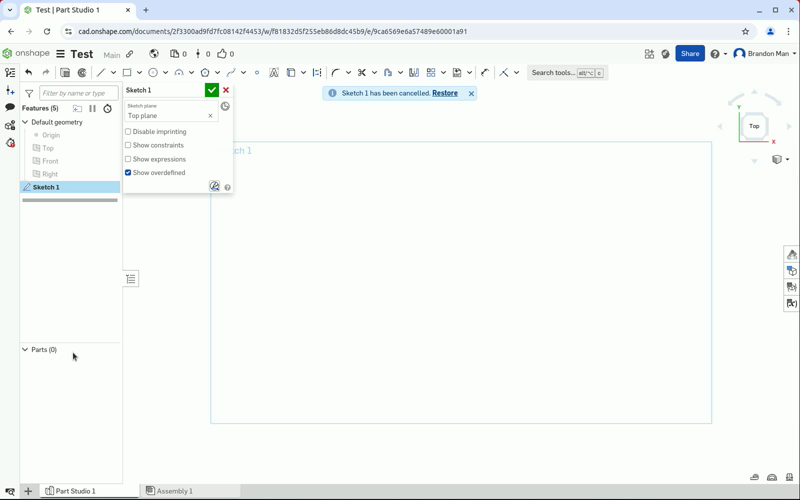
key(l)
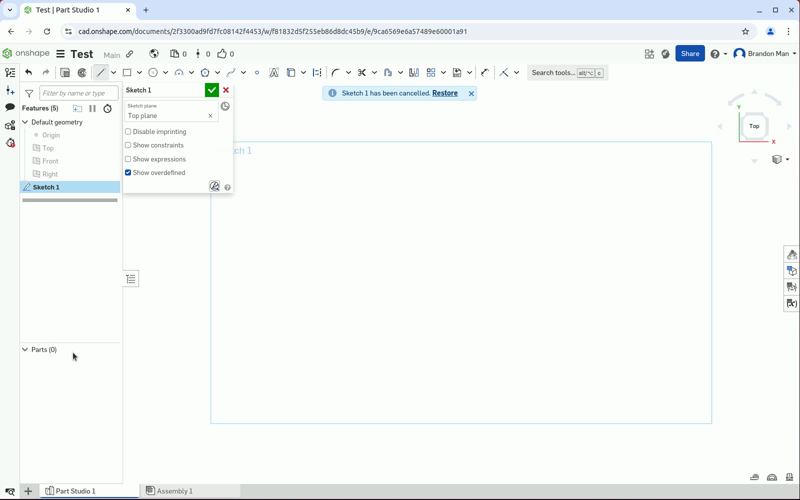
key_down(shift)
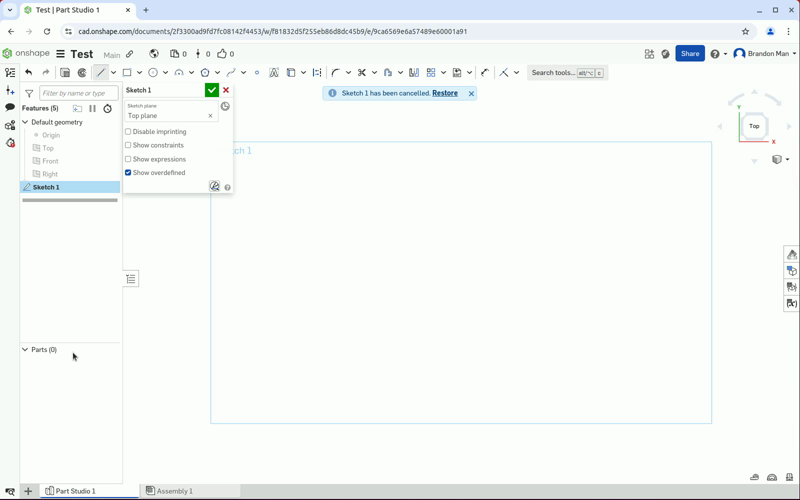
mouse_move(420, 395)
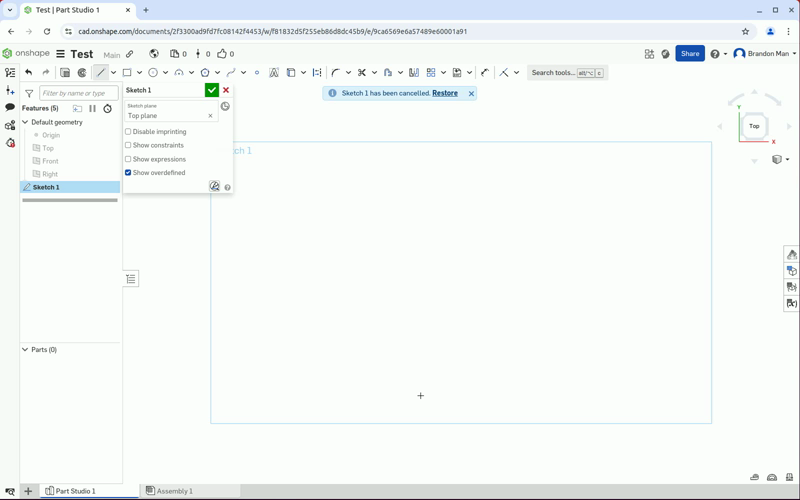
click(420, 395)
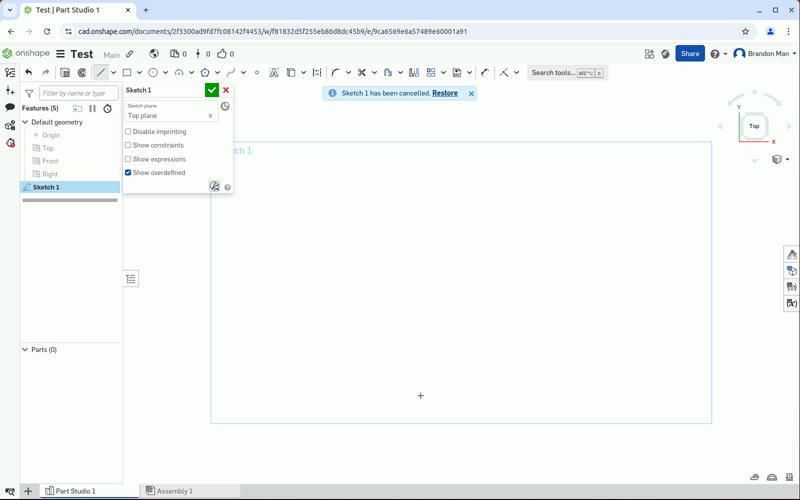
key_up(shift)
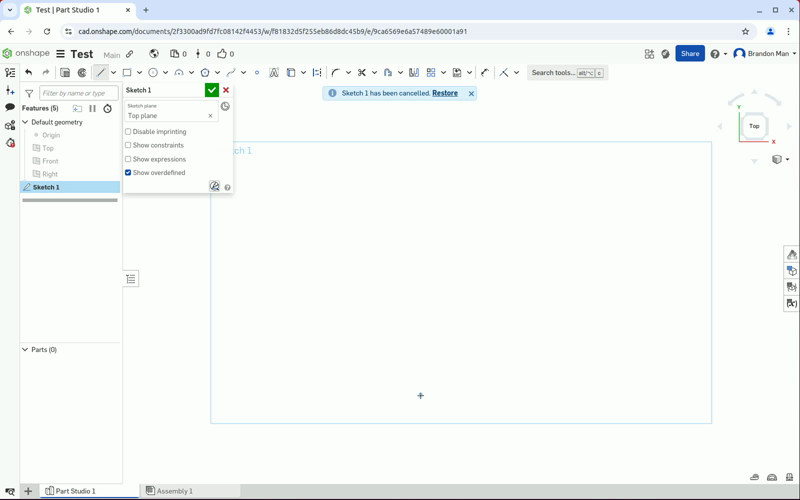
key_down(shift)
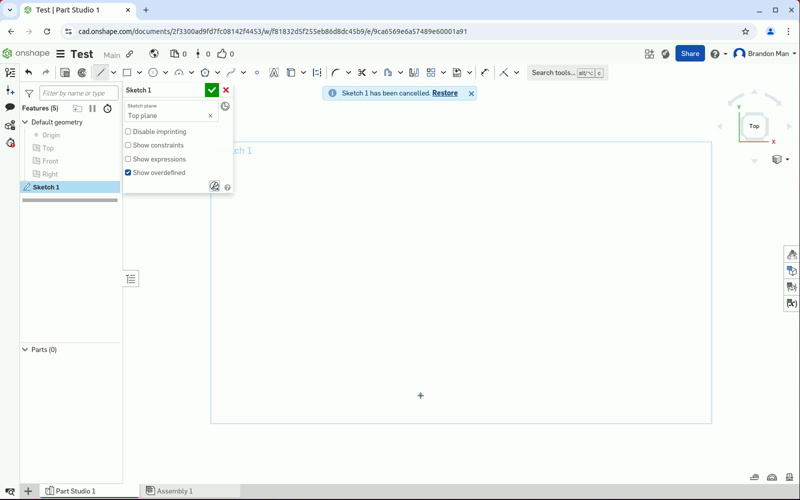
mouse_move(450, 395)
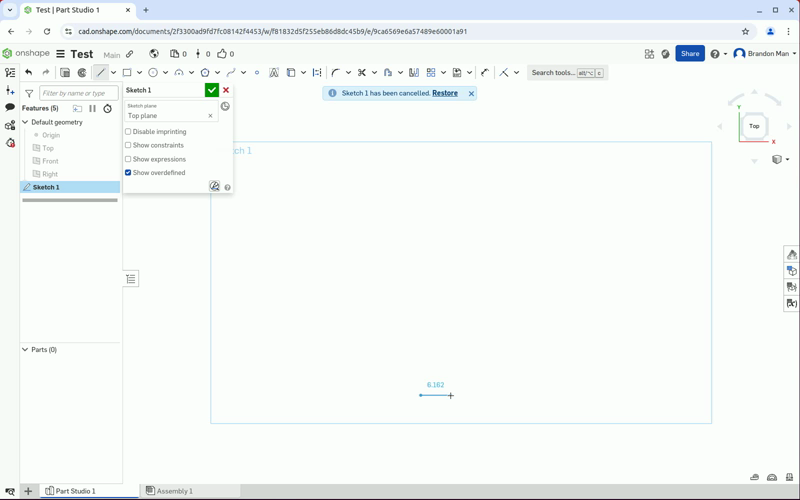
mouse_move(428, 395)
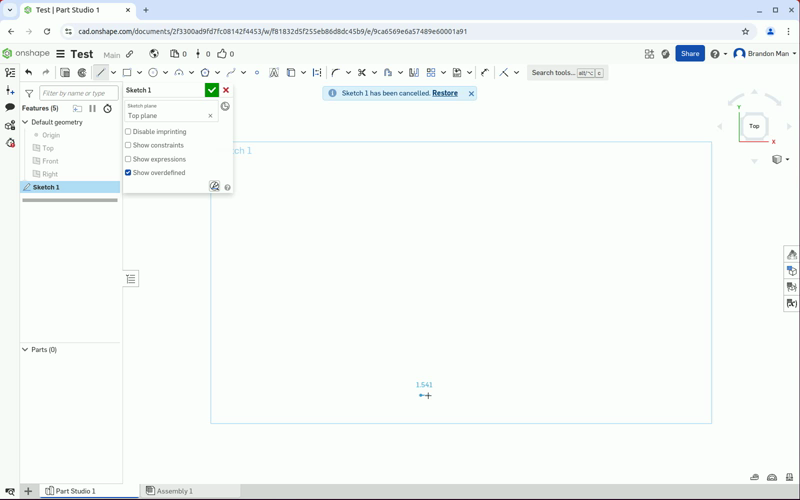
scroll(6)
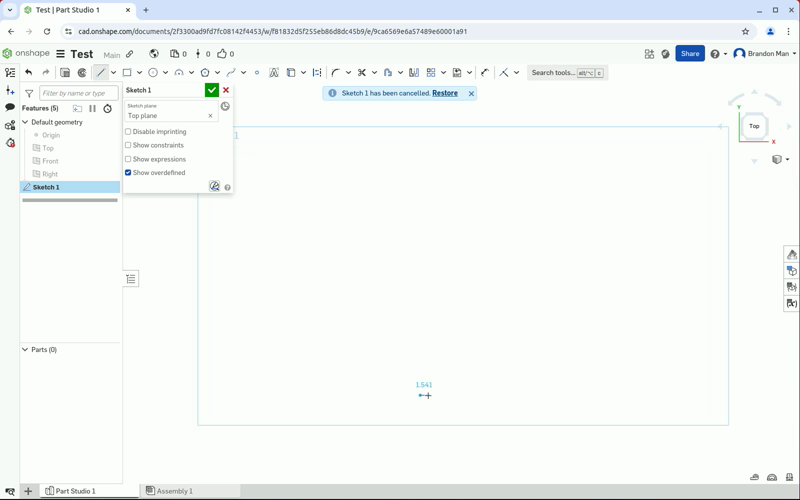
scroll(6)
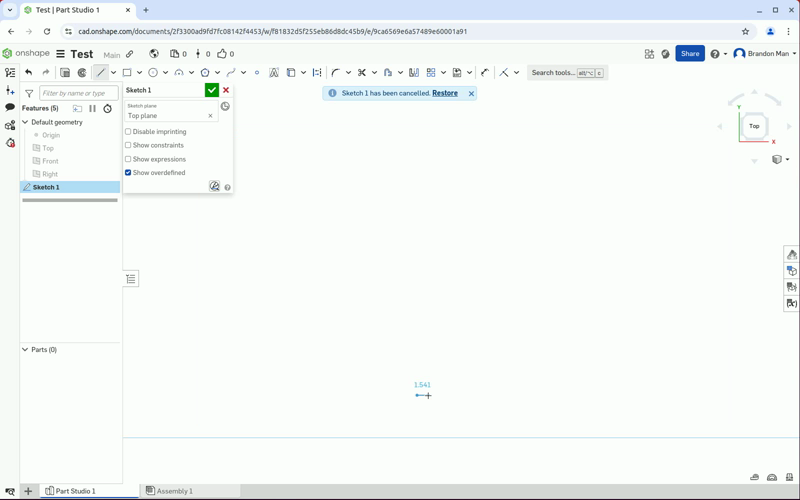
scroll(6)
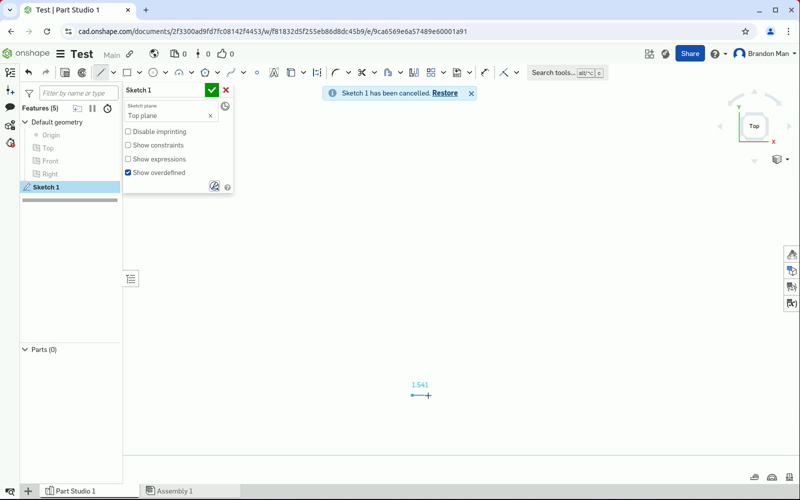
scroll(6)
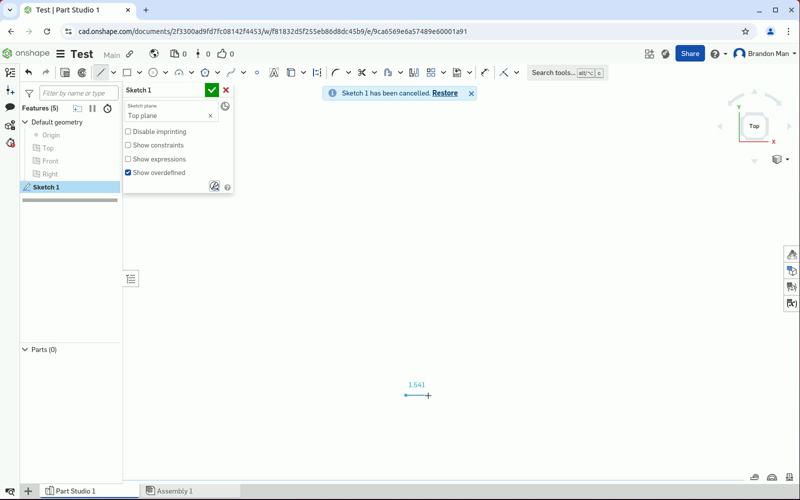
scroll(6)
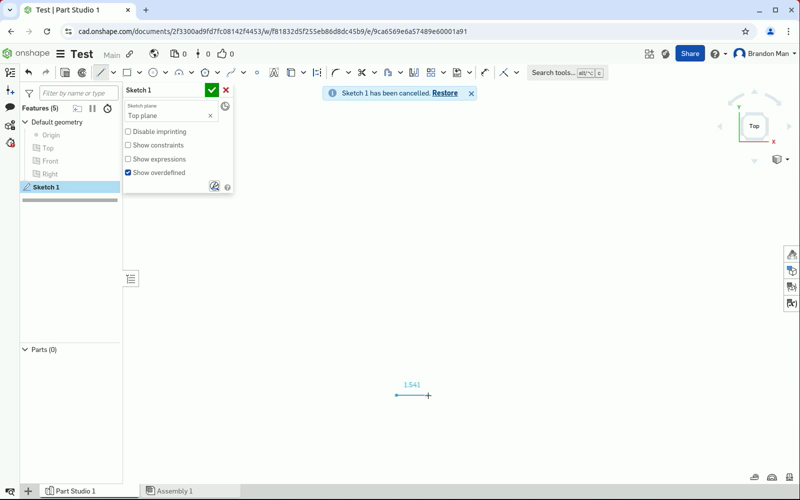
scroll(6)
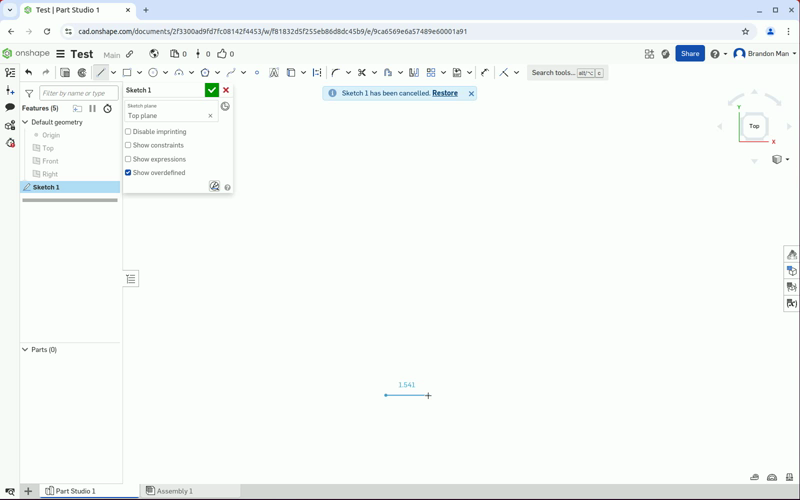
scroll(6)
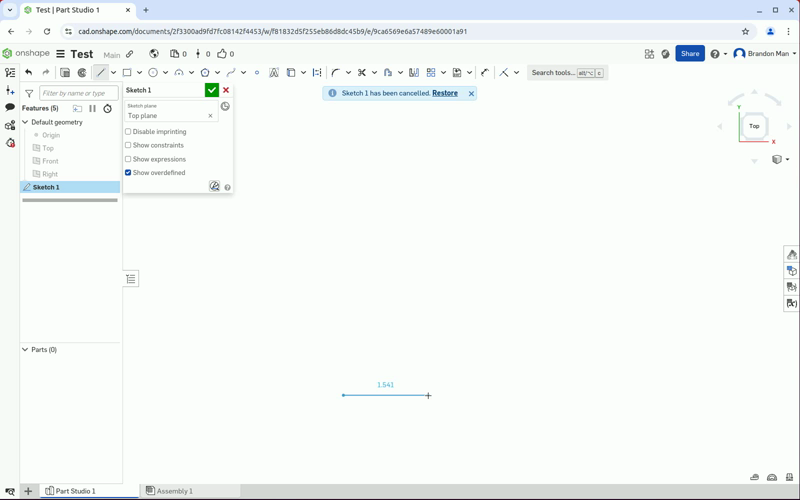
click(428, 395)
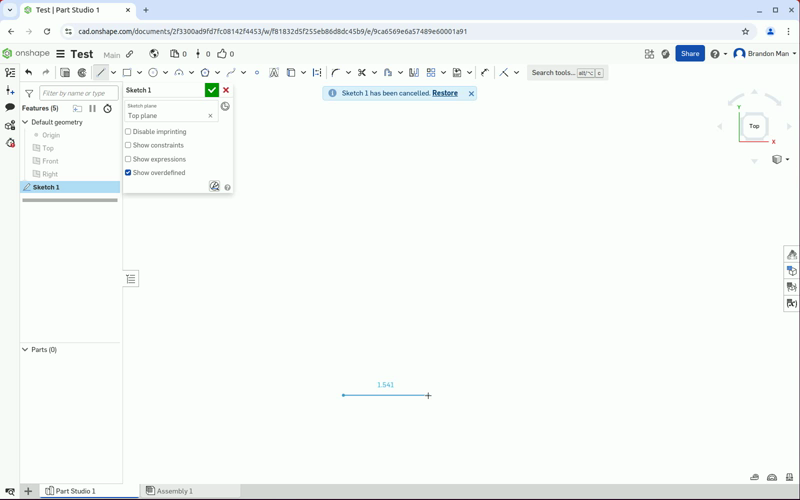
scroll(-6)
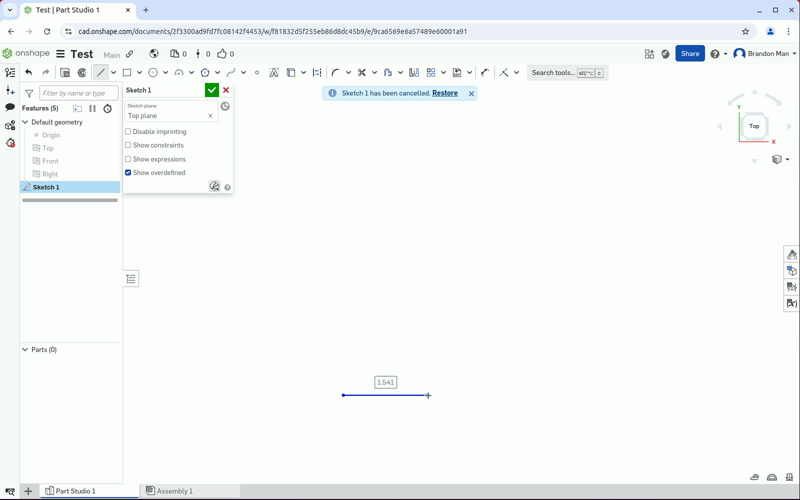
scroll(-6)
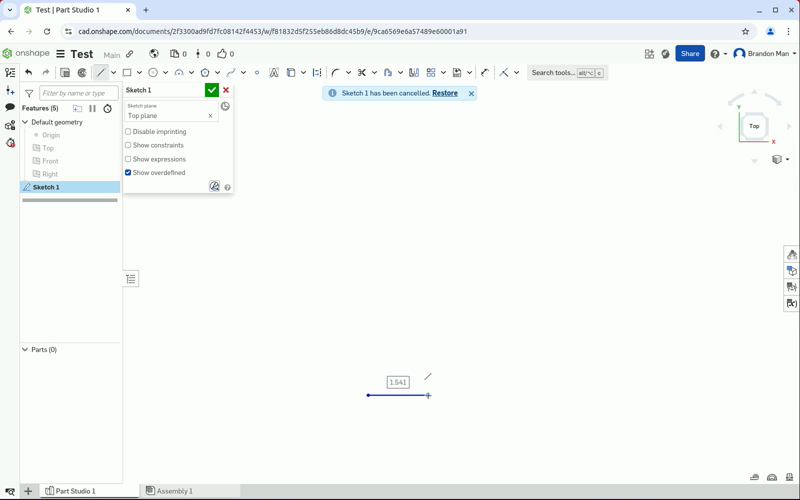
scroll(-6)
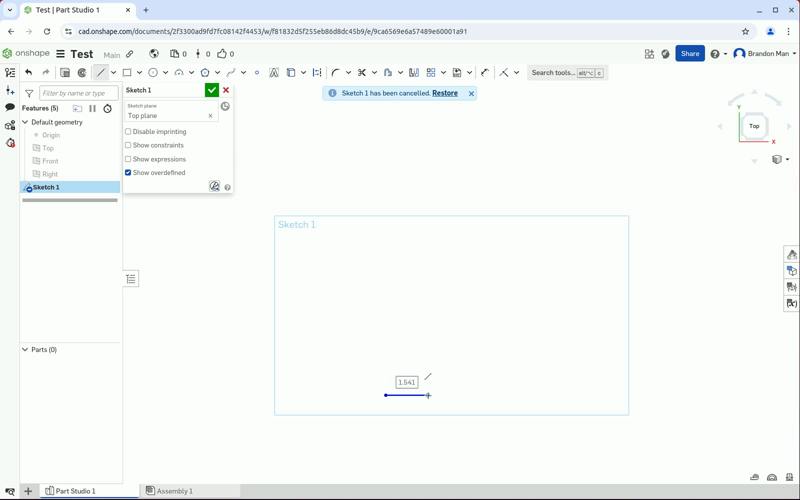
scroll(-6)
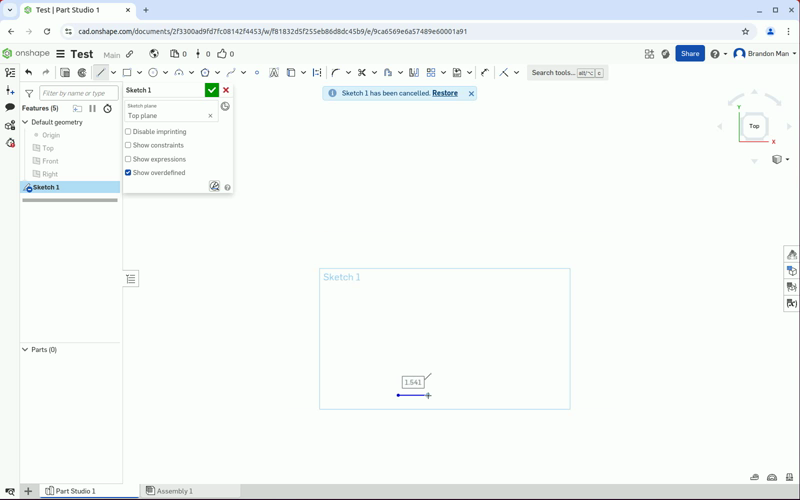
scroll(-6)
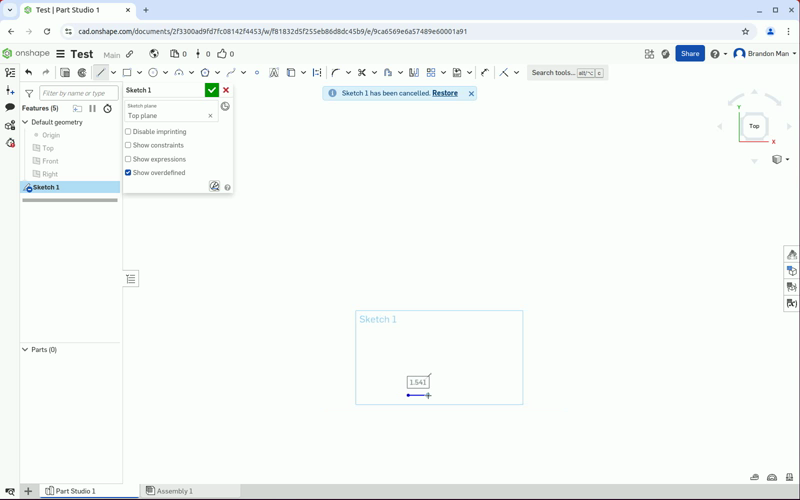
scroll(-6)
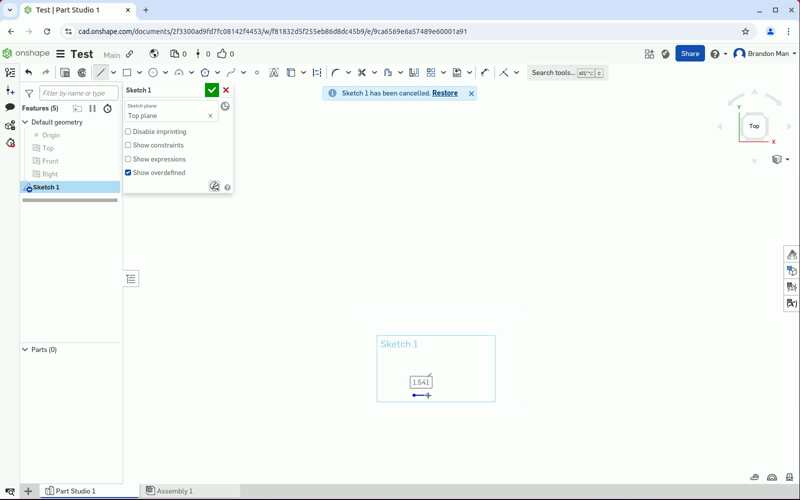
scroll(-6)
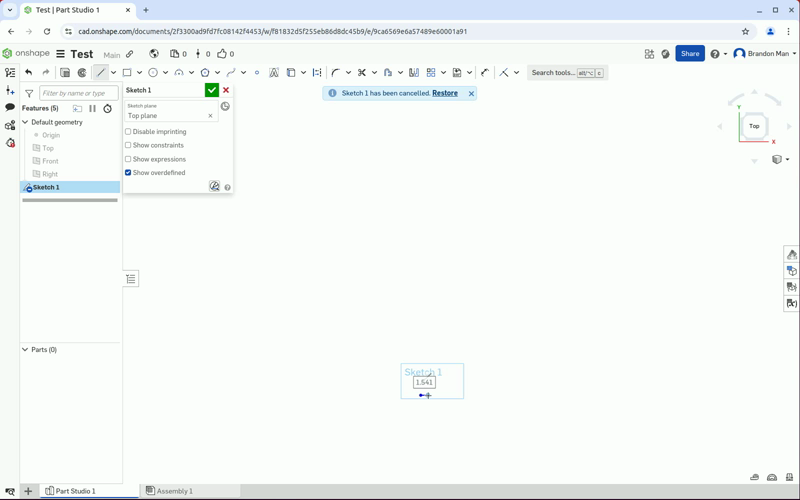
key_up(shift)
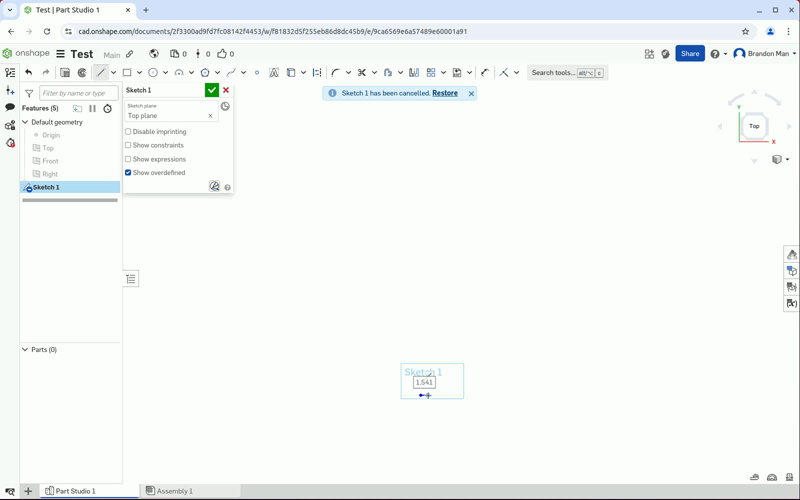
key_down(shift)
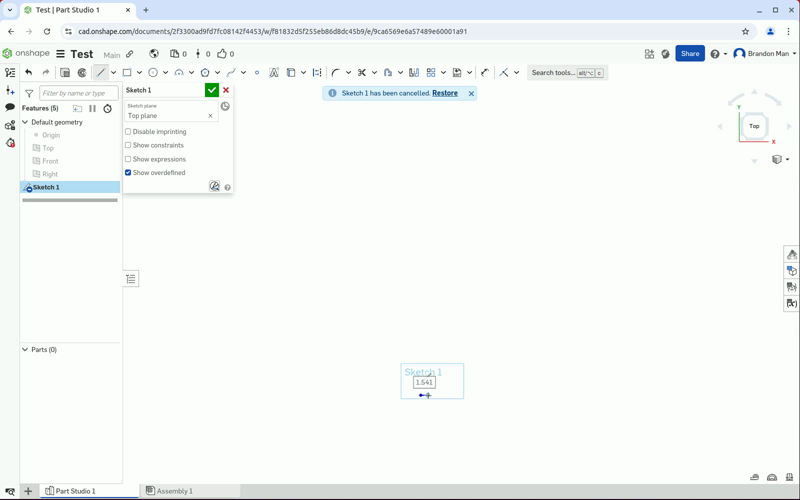
mouse_move(458, 395)
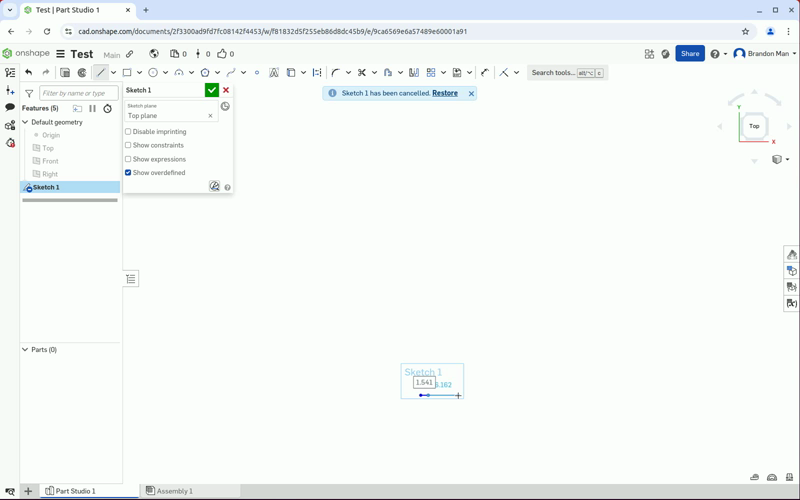
mouse_move(428, 388)
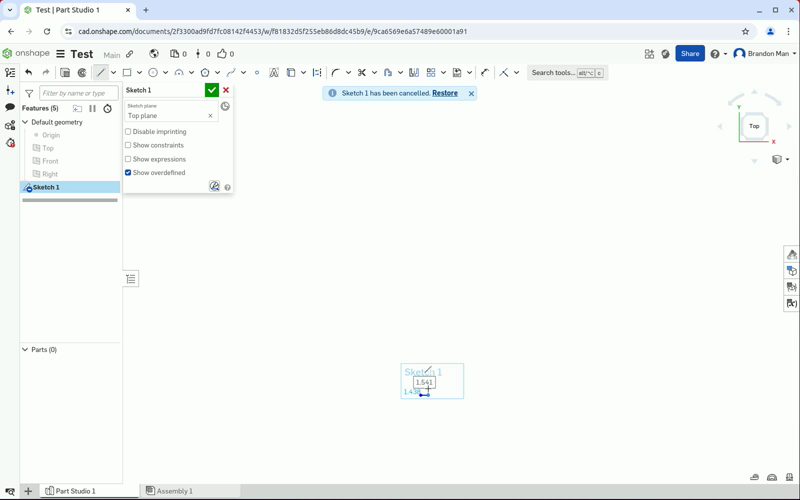
scroll(6)
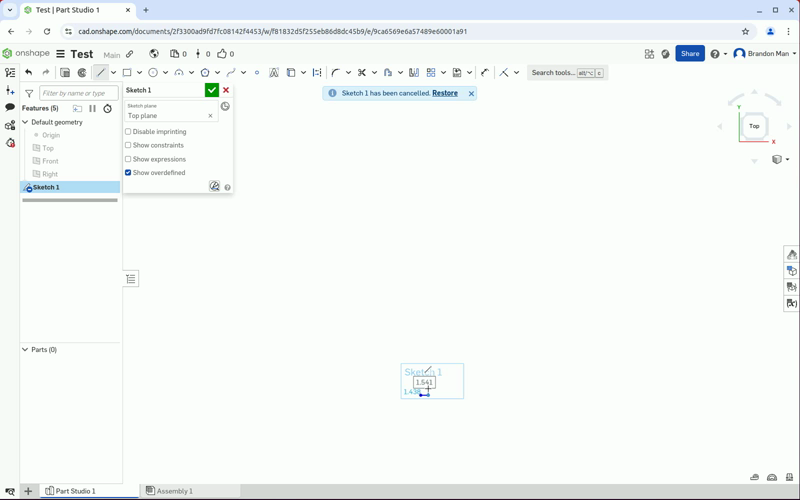
scroll(6)
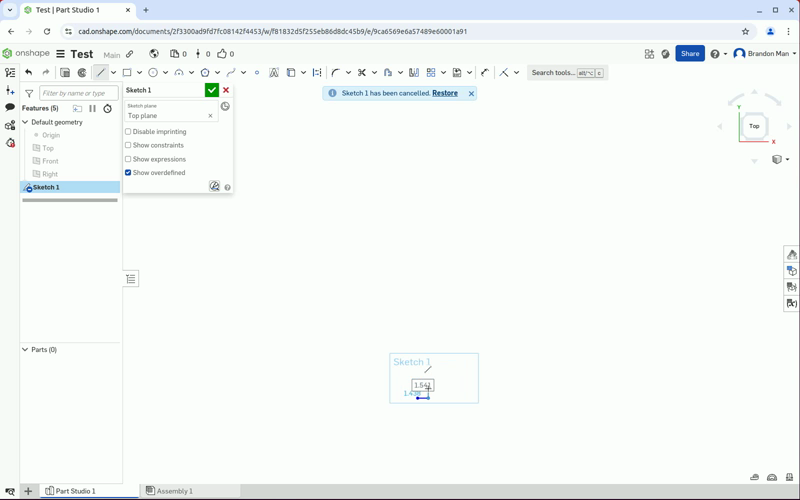
scroll(6)
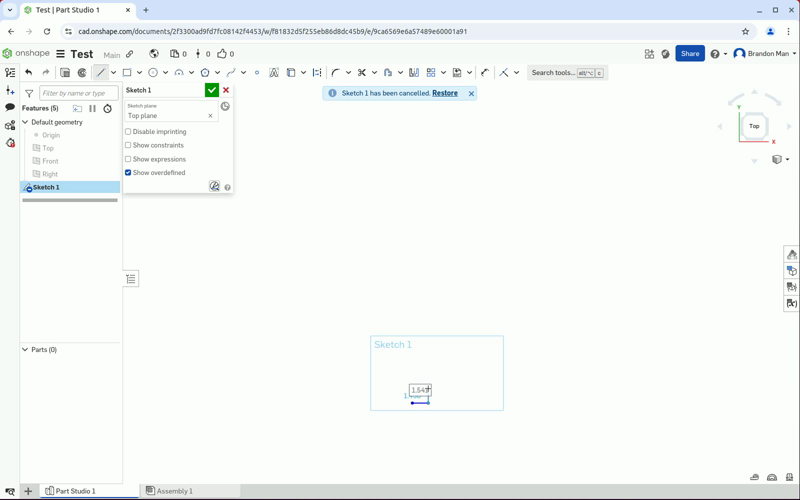
scroll(6)
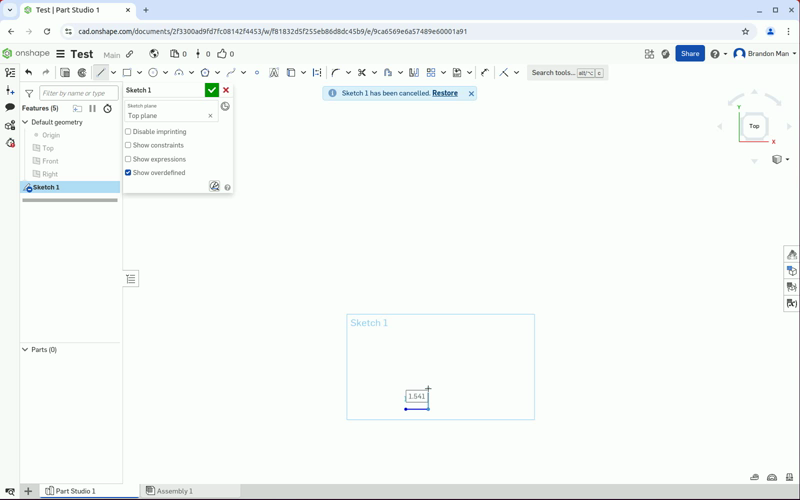
scroll(6)
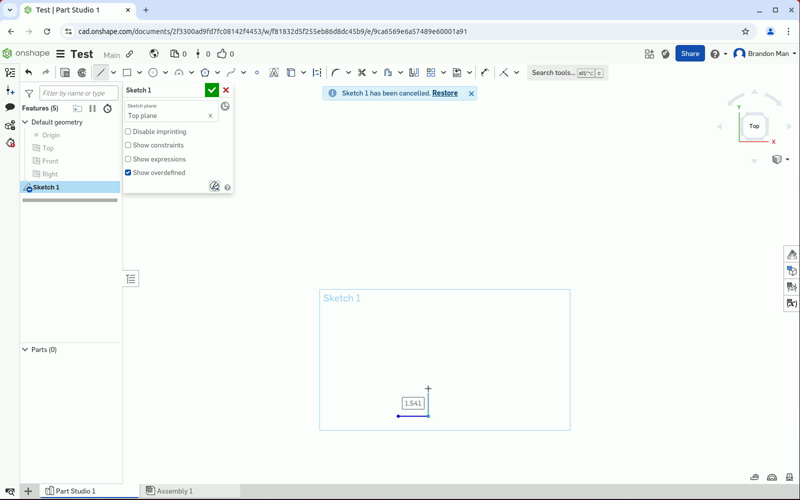
scroll(6)
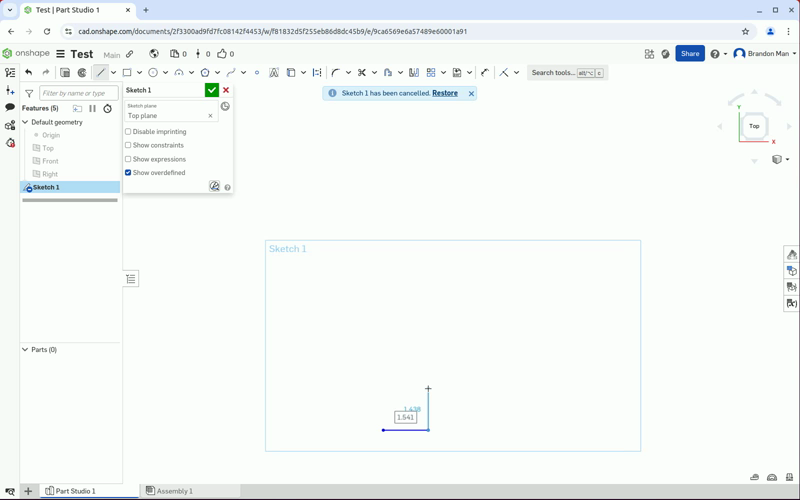
scroll(6)
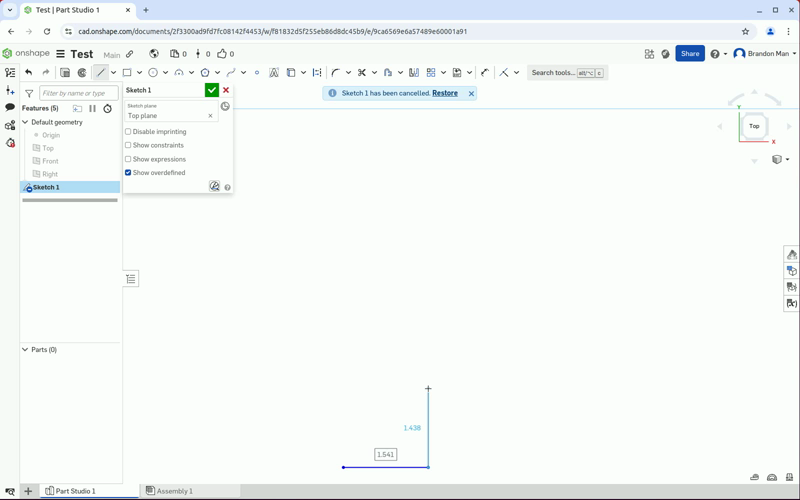
click(428, 388)
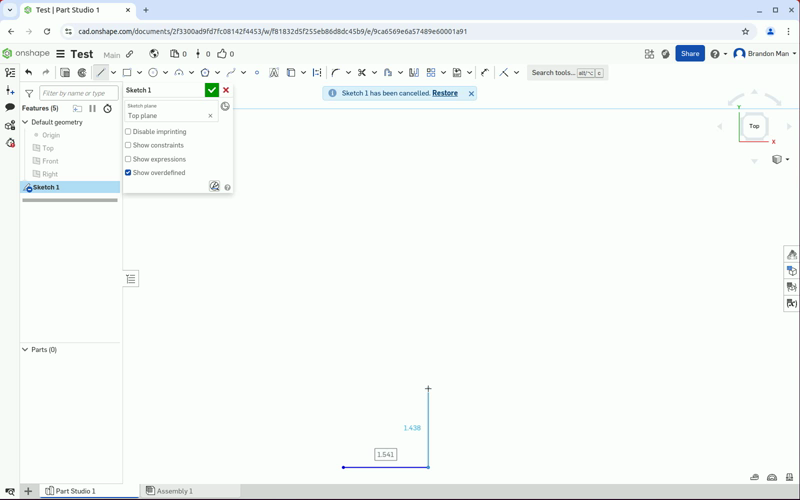
scroll(-6)
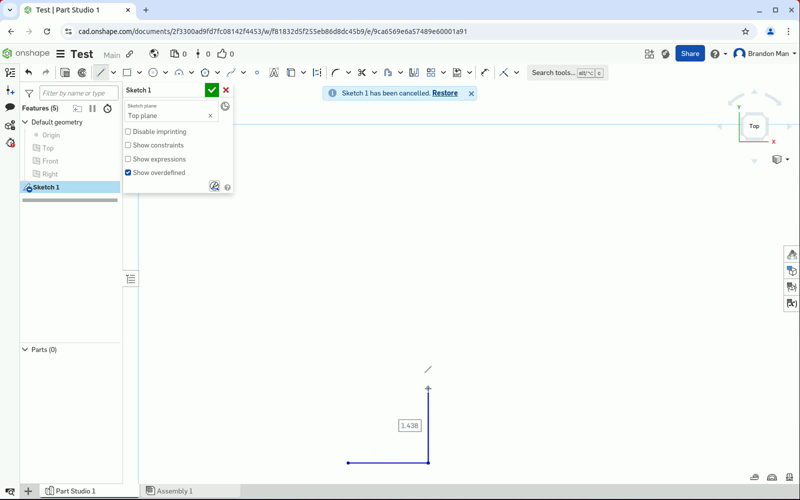
scroll(-6)
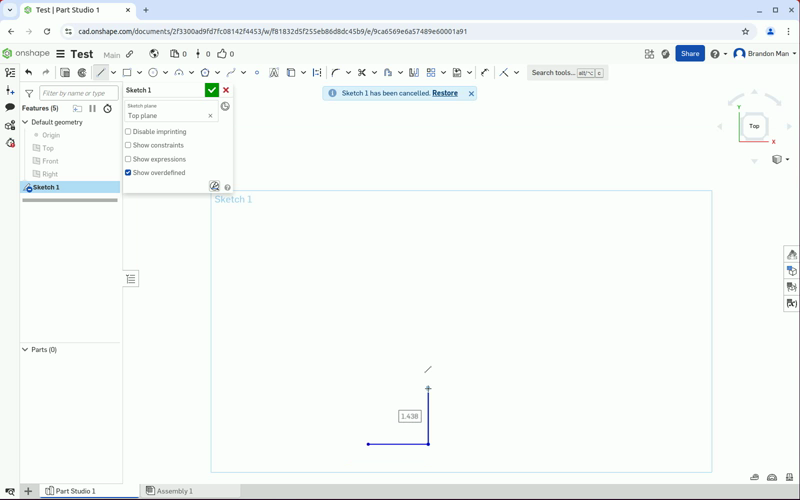
scroll(-6)
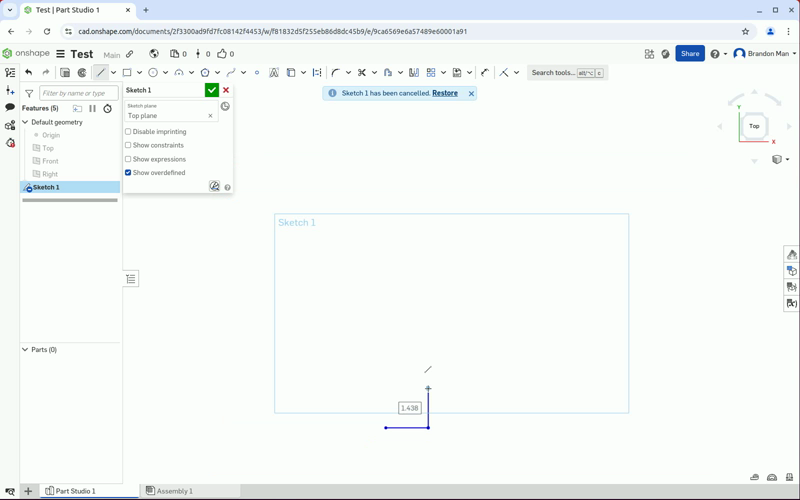
scroll(-6)
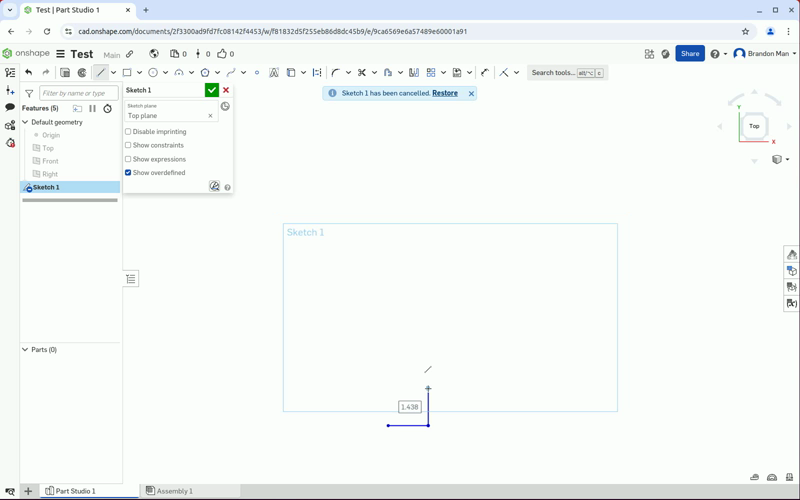
scroll(-6)
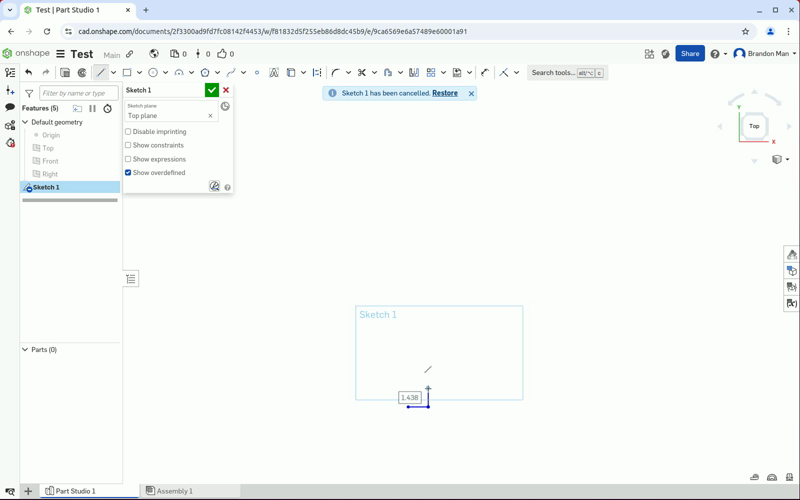
scroll(-6)
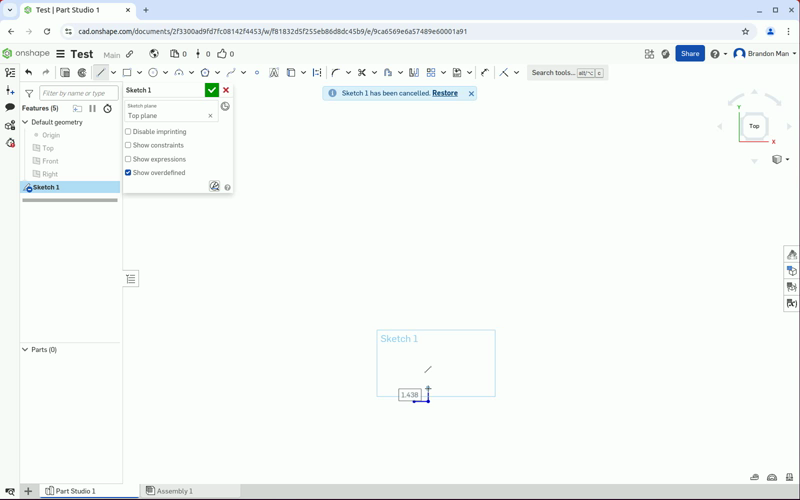
scroll(-6)
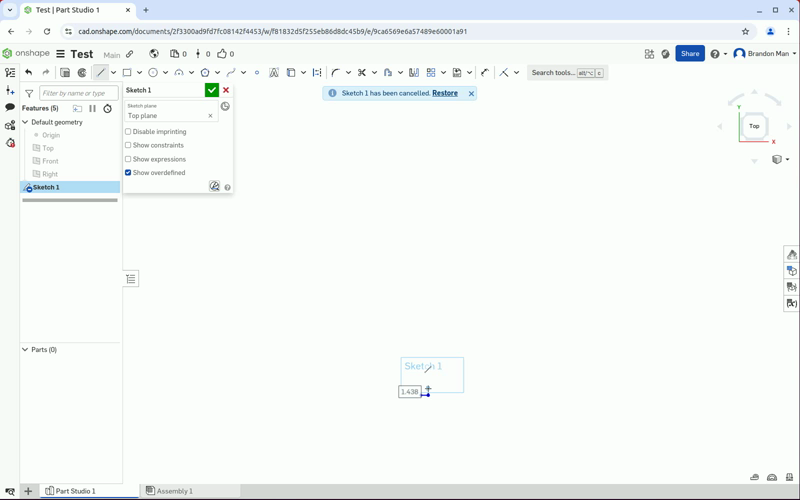
key_up(shift)
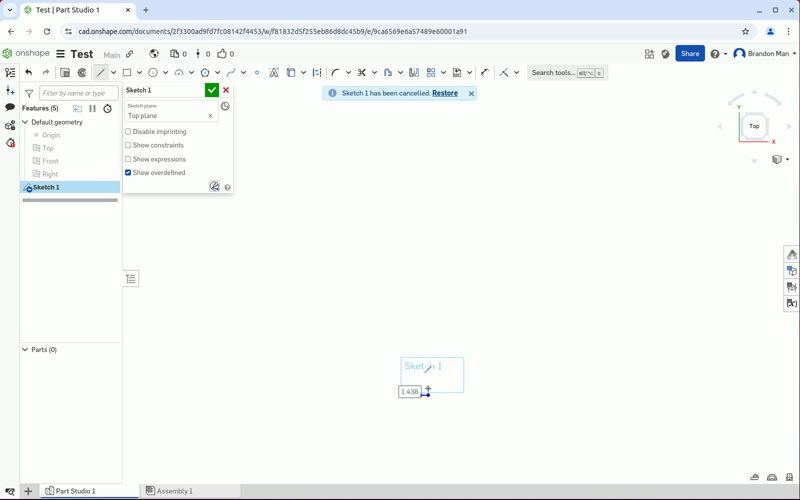
key_down(shift)
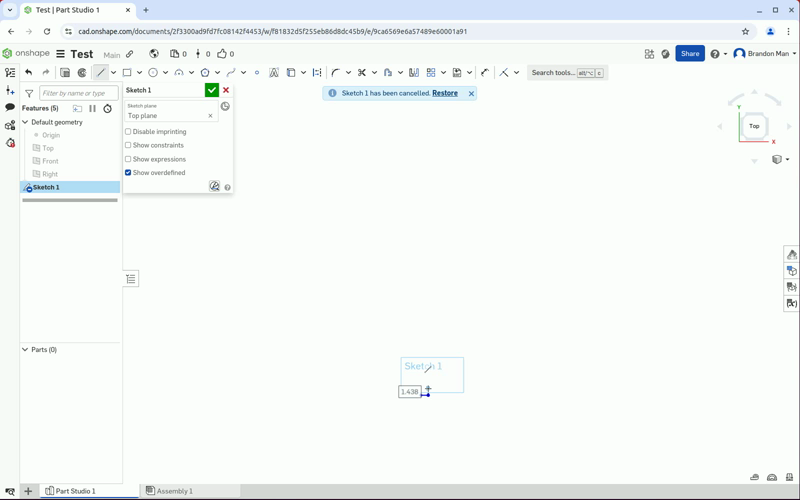
mouse_move(428, 178)
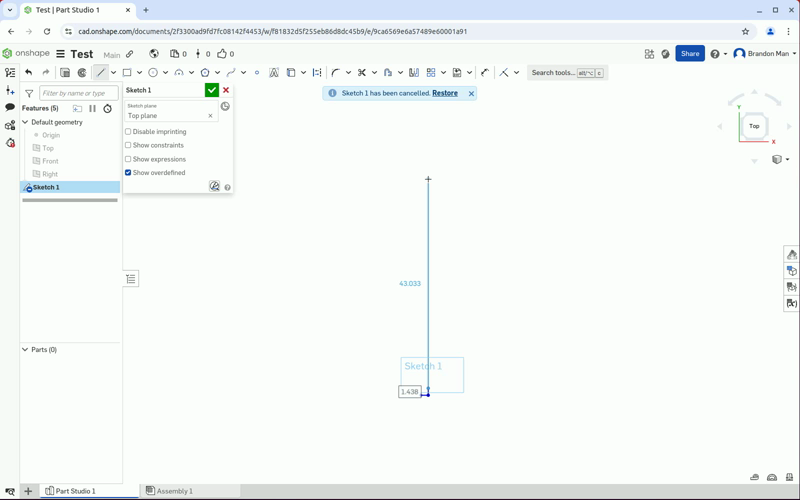
click(428, 178)
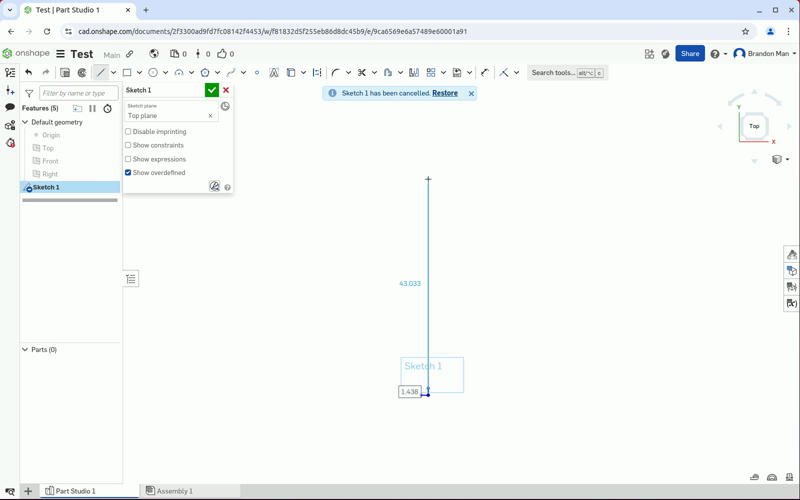
key_up(shift)
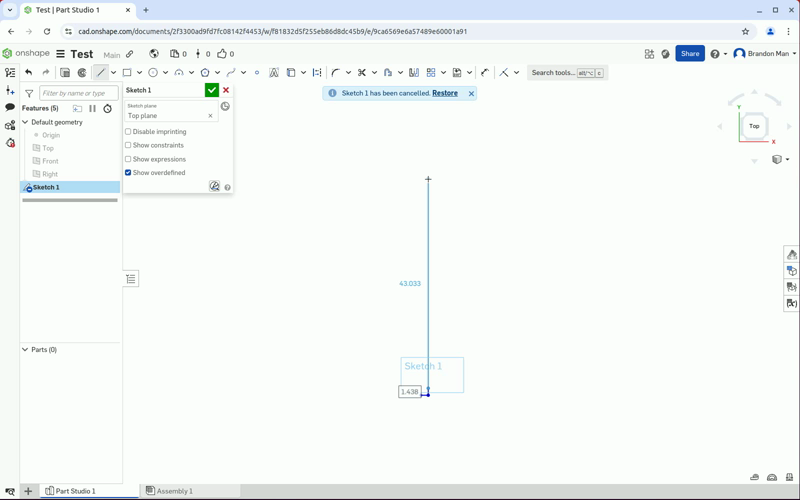
key_down(shift)
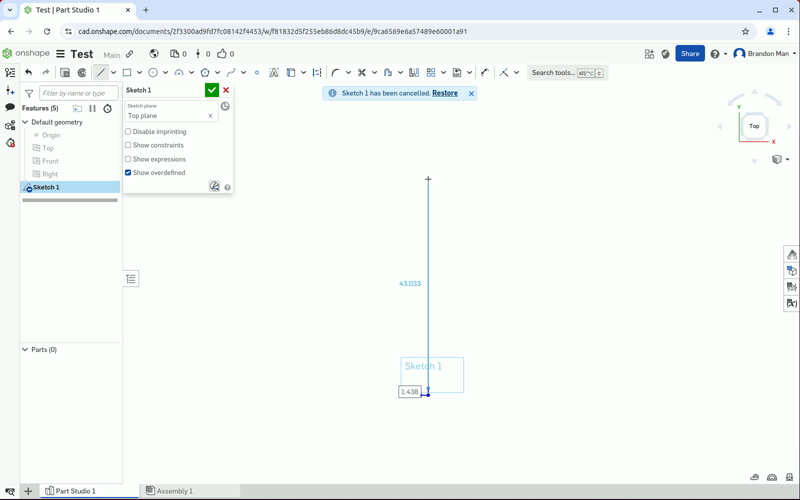
mouse_move(493, 178)
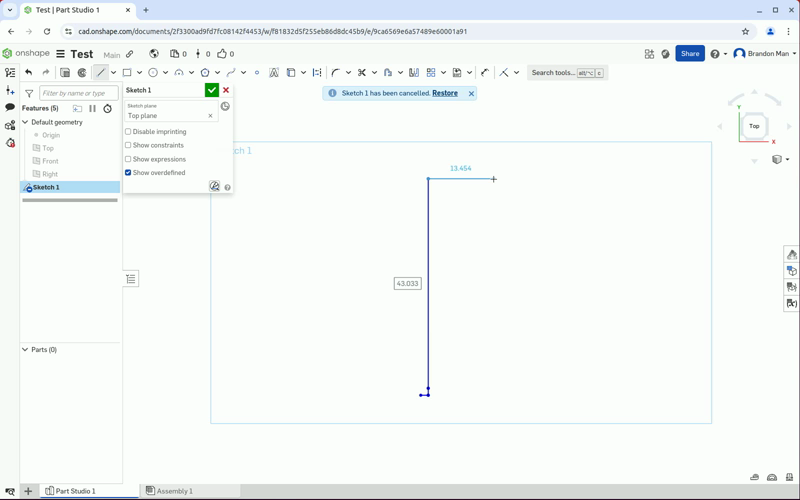
click(493, 178)
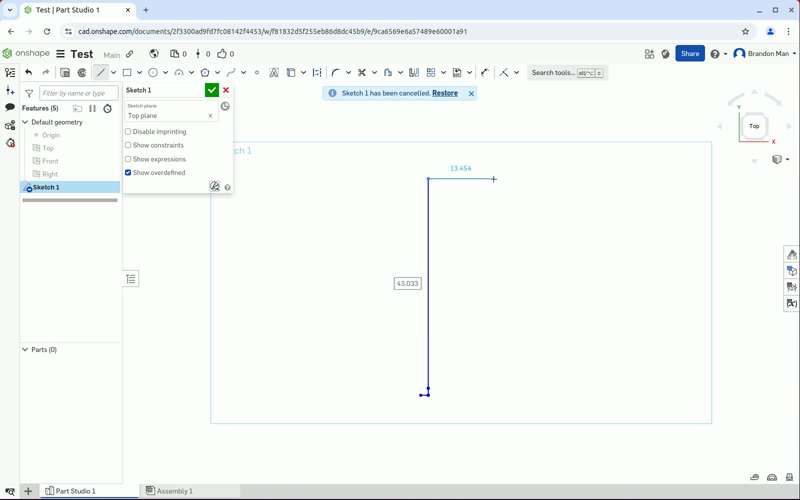
key_up(shift)
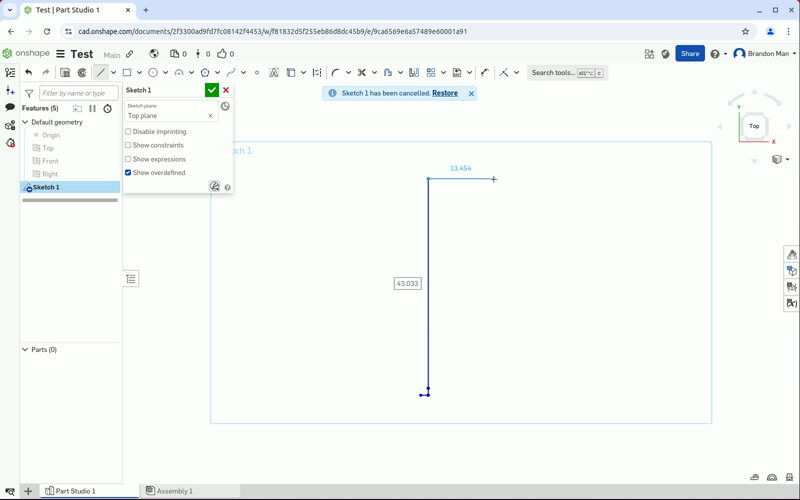
key_down(shift)
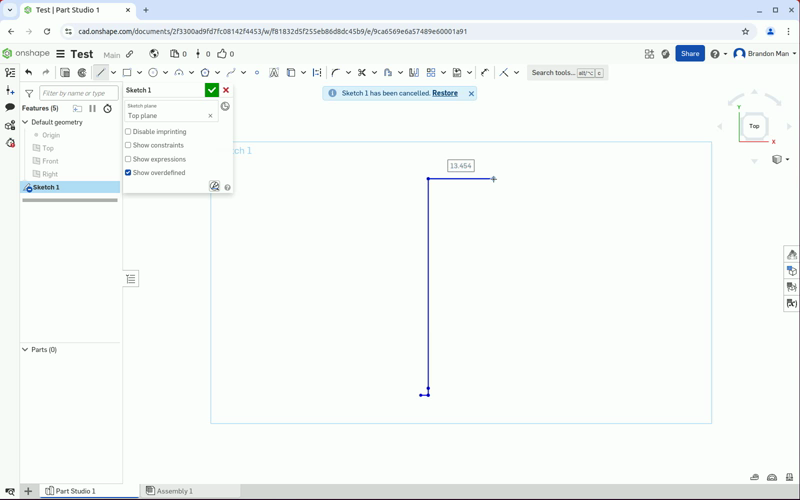
mouse_move(493, 388)
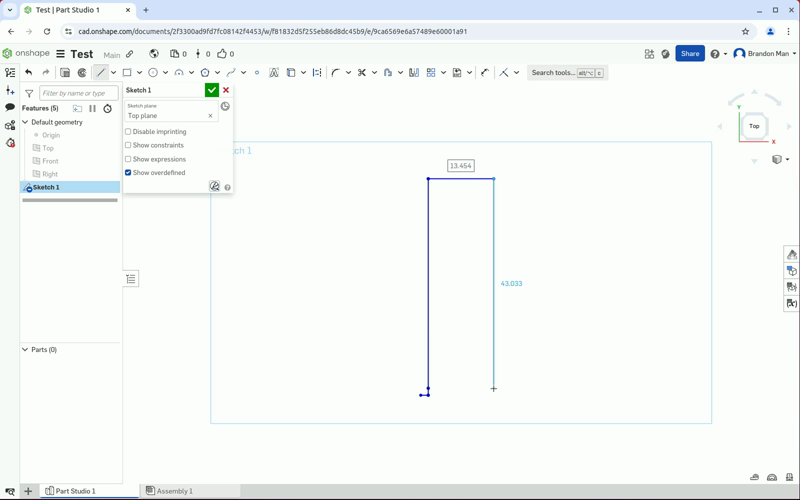
click(493, 388)
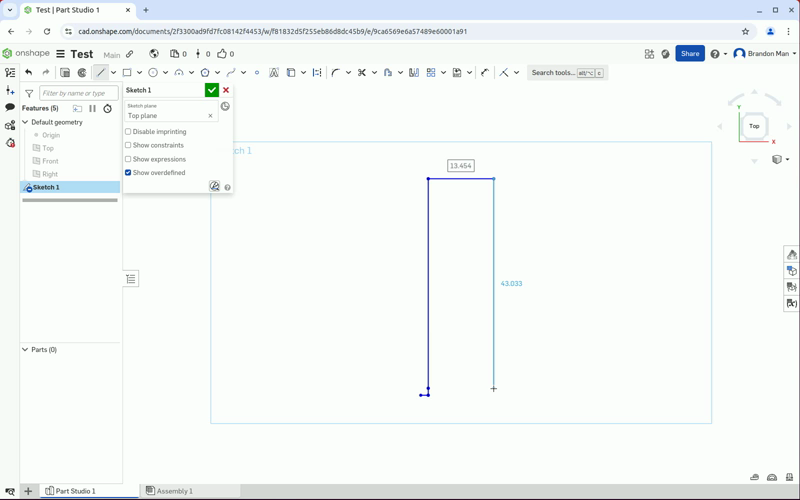
key_up(shift)
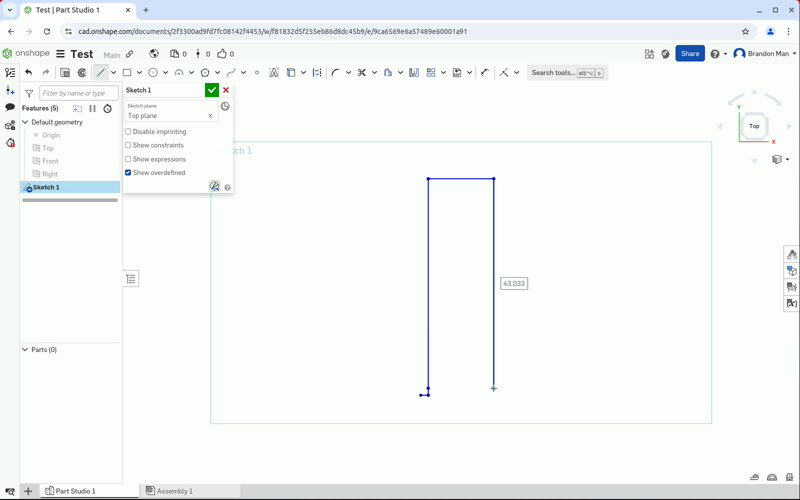
key_down(shift)
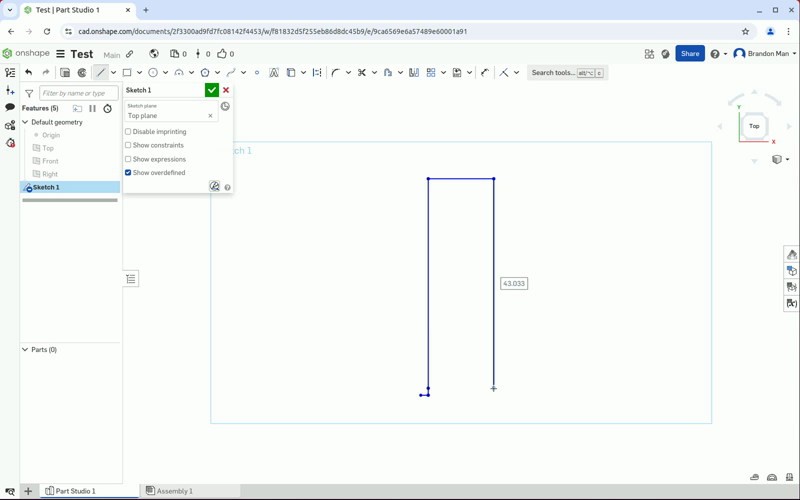
mouse_move(523, 388)
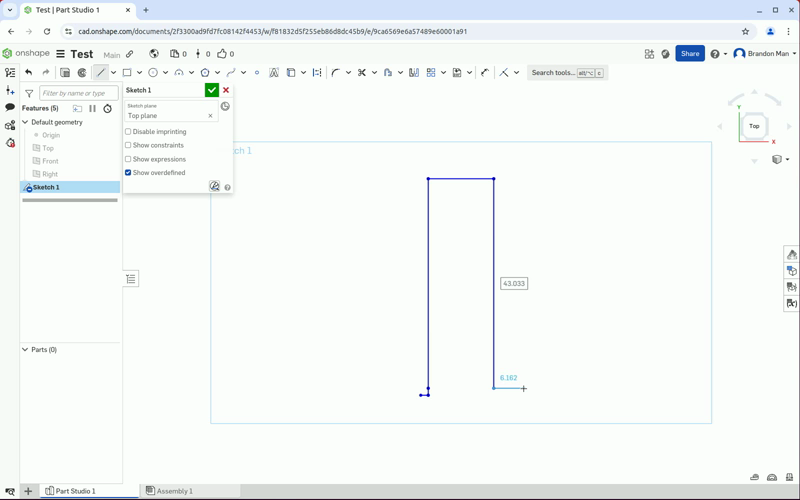
mouse_move(493, 395)
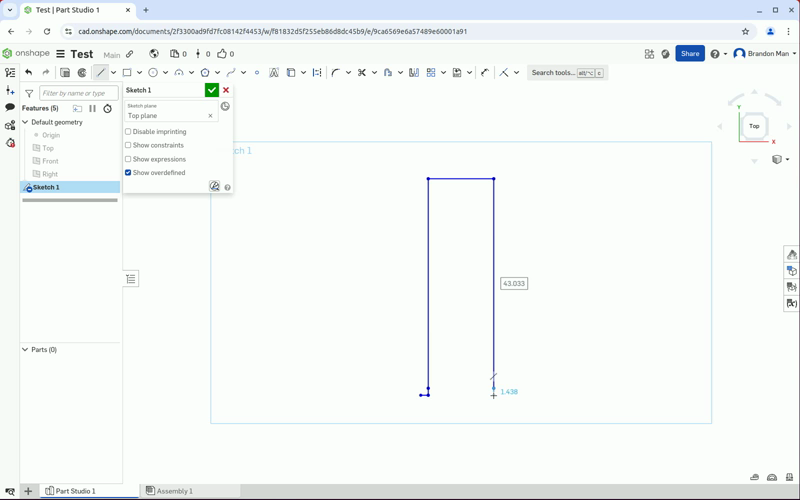
scroll(6)
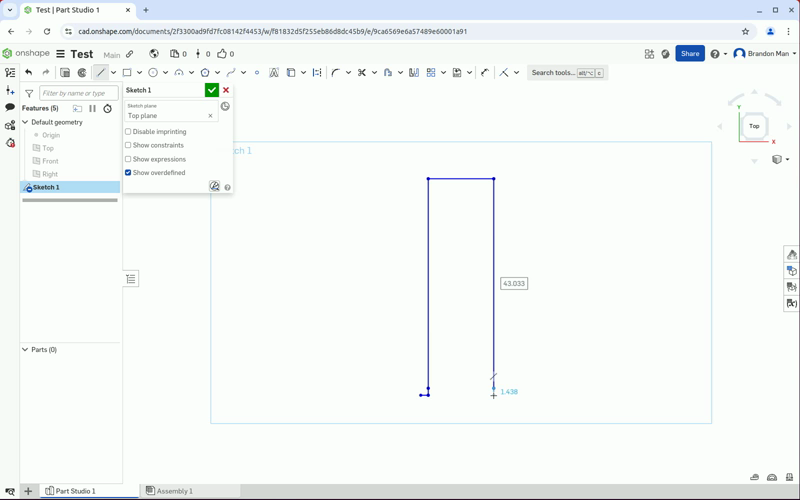
scroll(6)
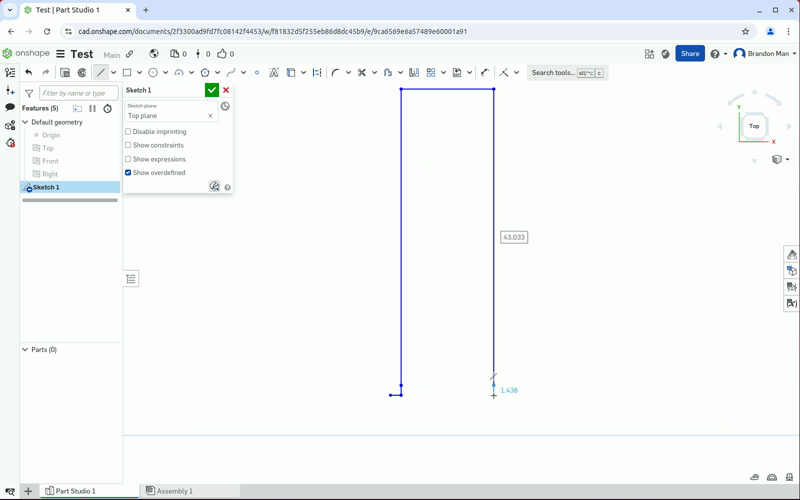
scroll(6)
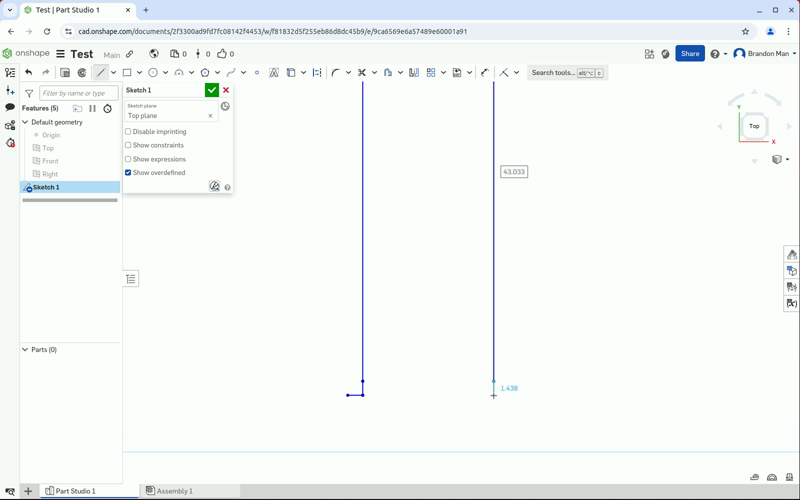
scroll(6)
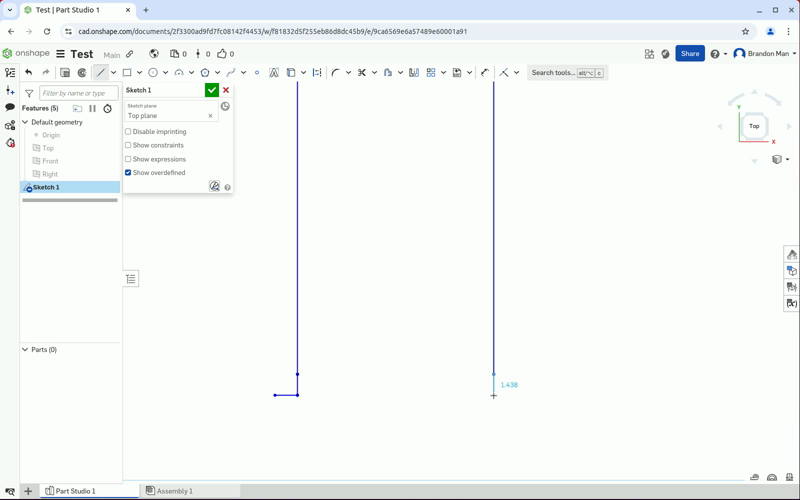
scroll(6)
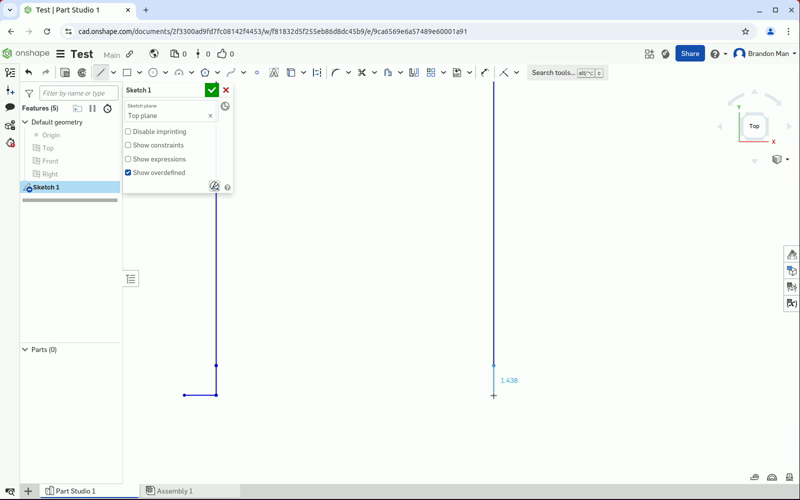
scroll(6)
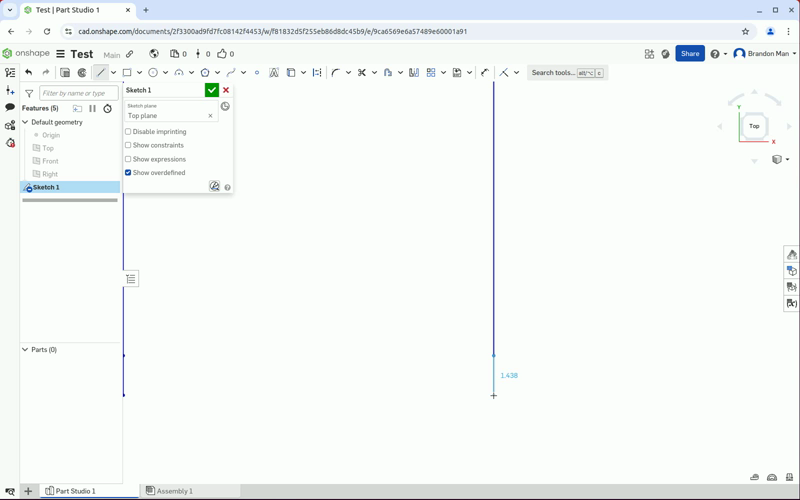
scroll(6)
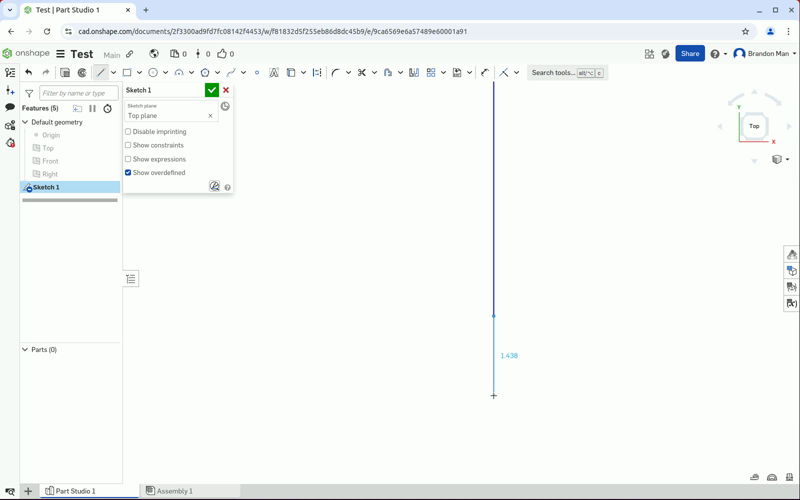
click(493, 395)
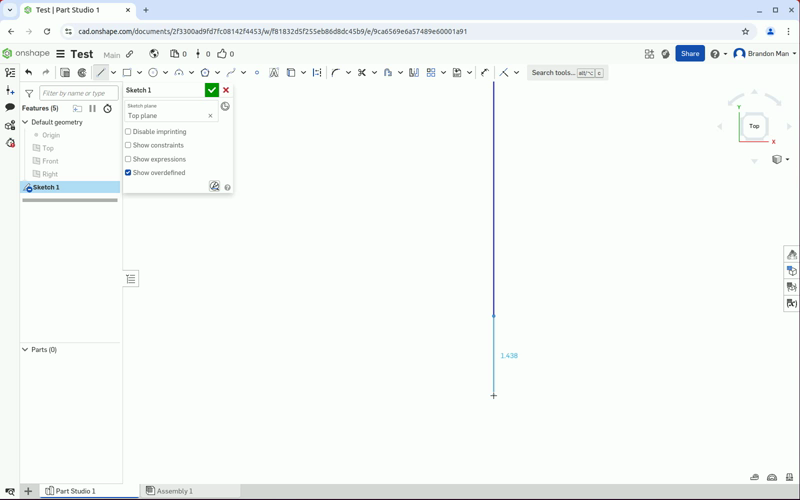
scroll(-6)
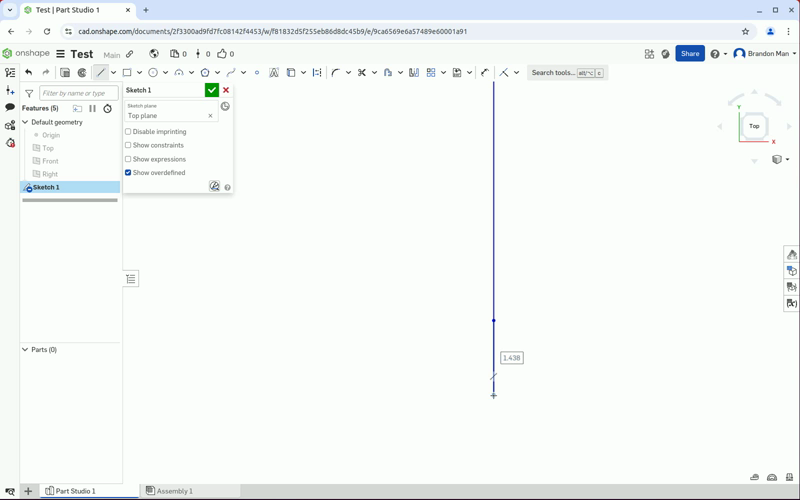
scroll(-6)
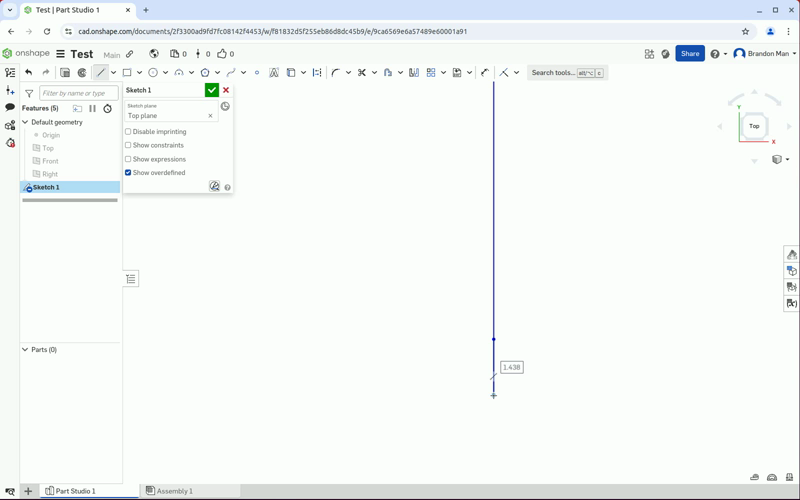
scroll(-6)
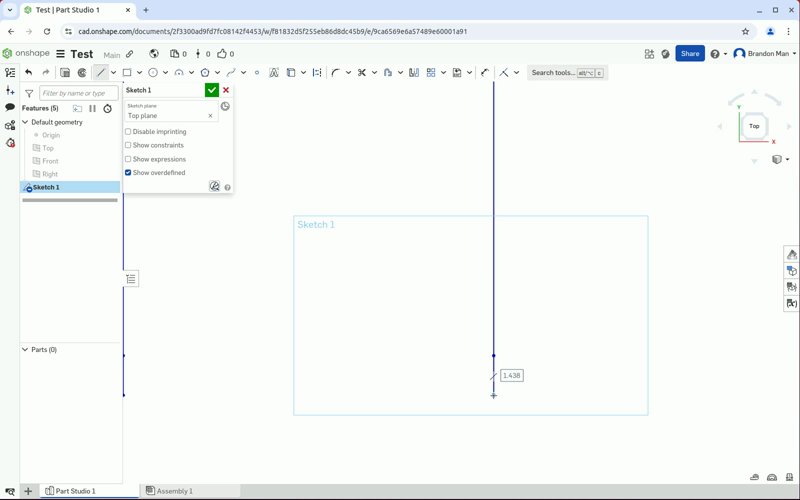
scroll(-6)
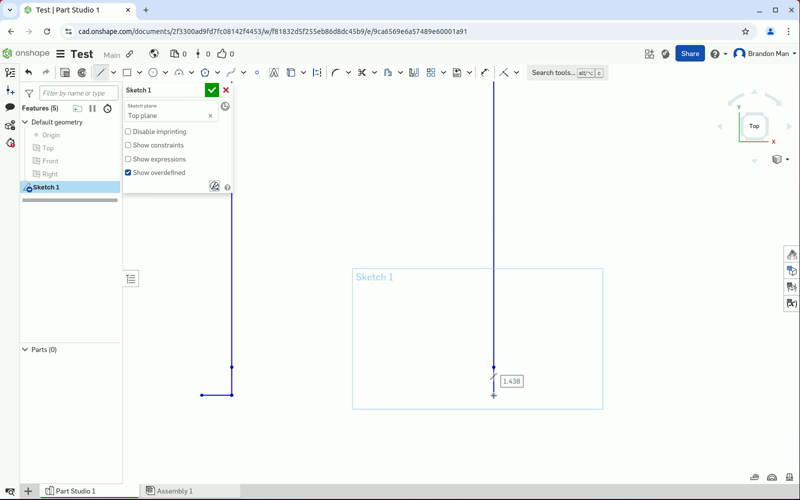
scroll(-6)
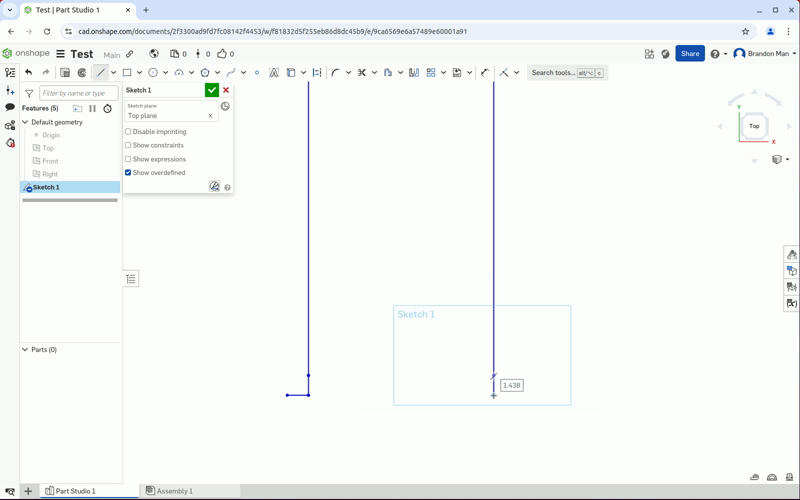
scroll(-6)
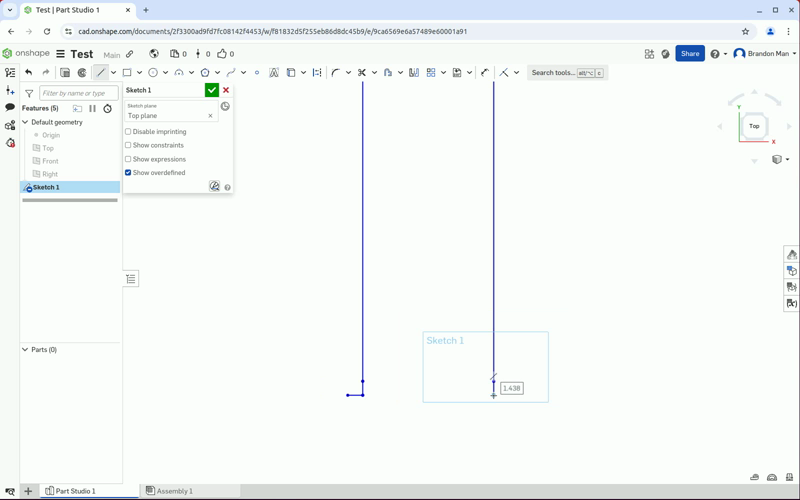
scroll(-6)
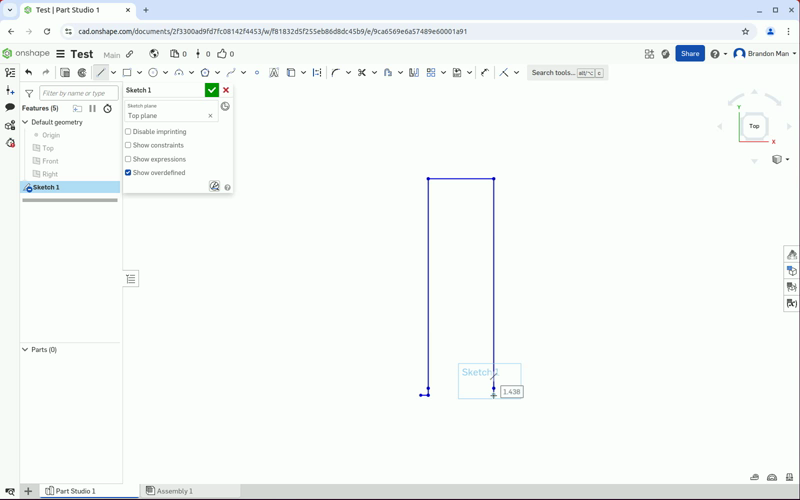
key_up(shift)
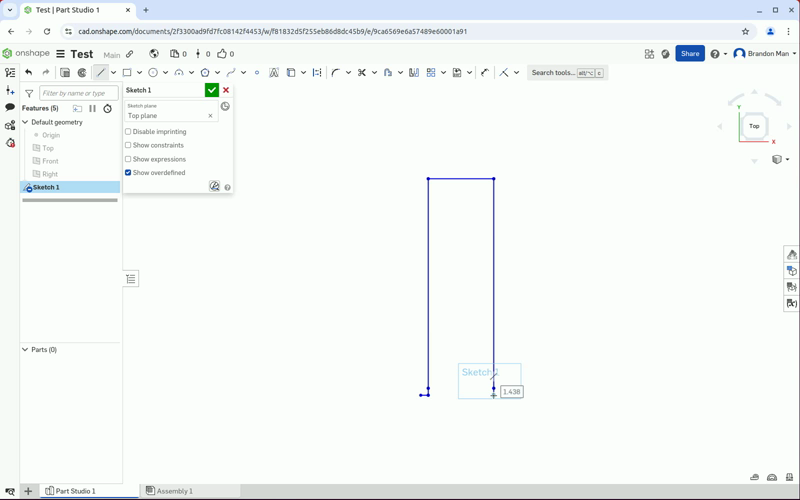
key_down(shift)
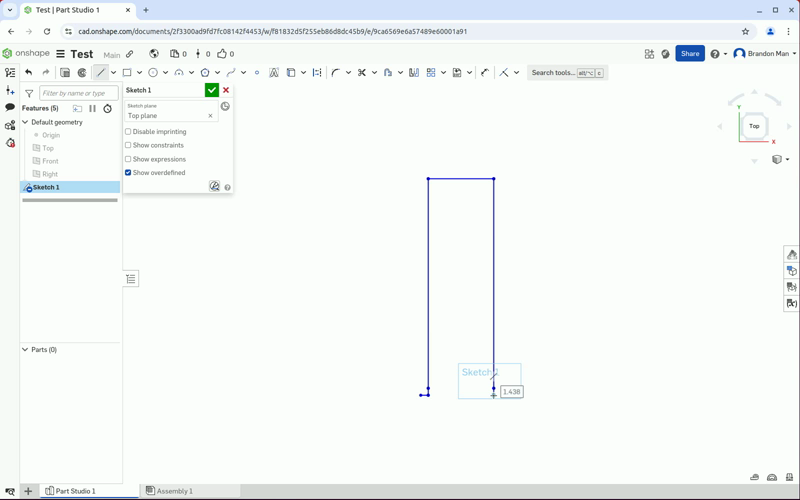
mouse_move(523, 395)
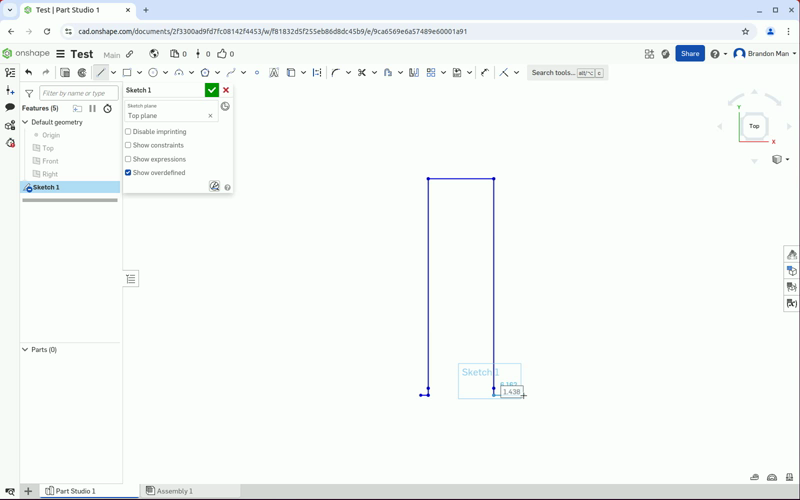
mouse_move(501, 395)
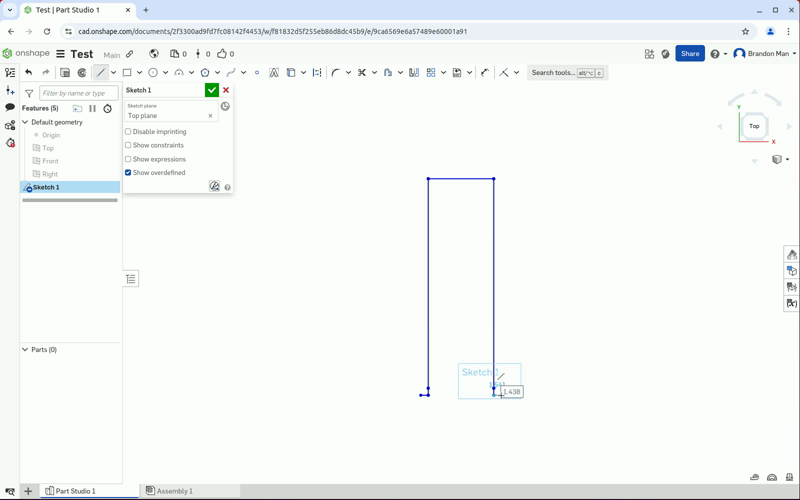
scroll(6)
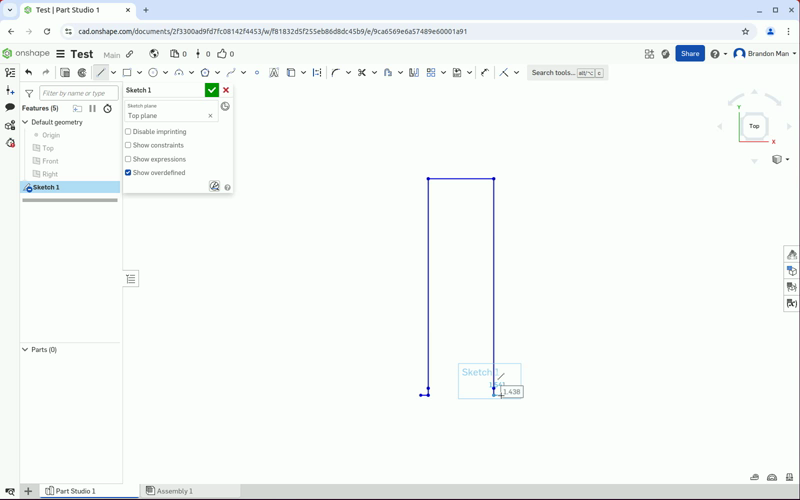
scroll(6)
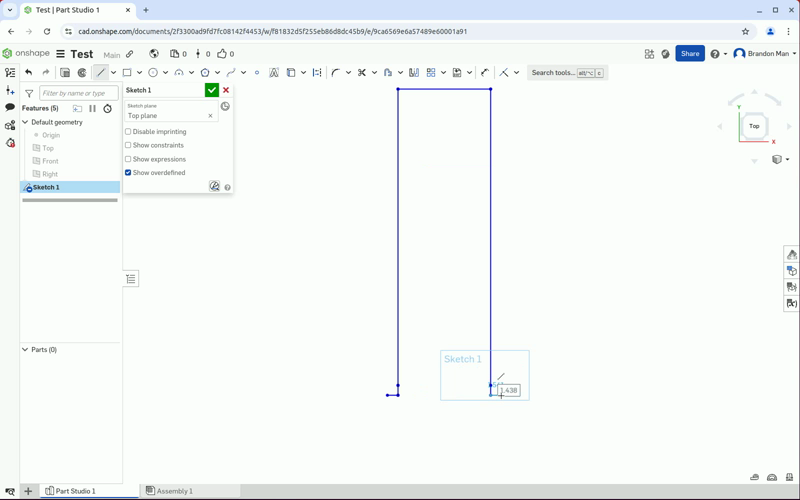
scroll(6)
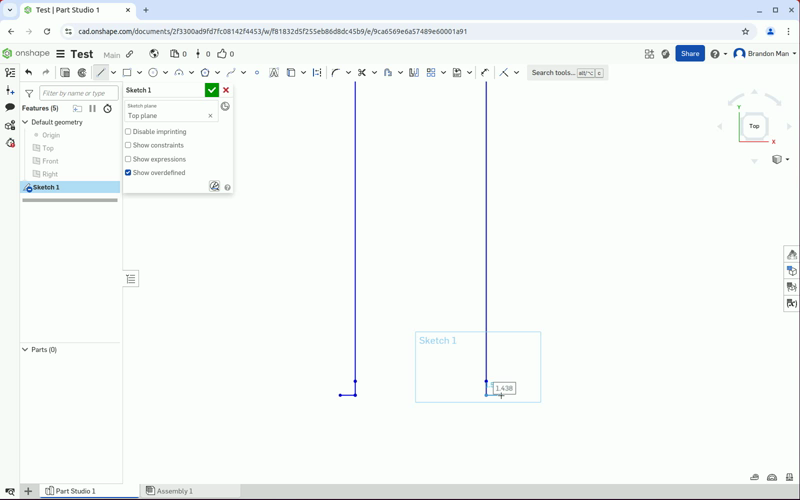
scroll(6)
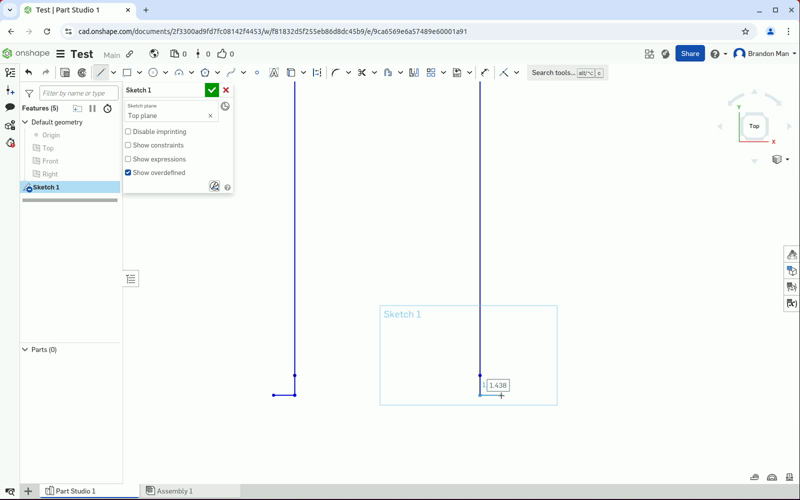
scroll(6)
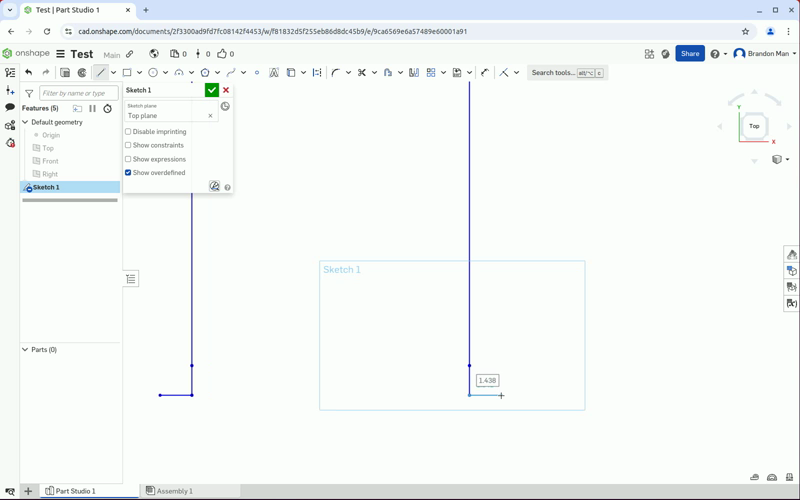
scroll(6)
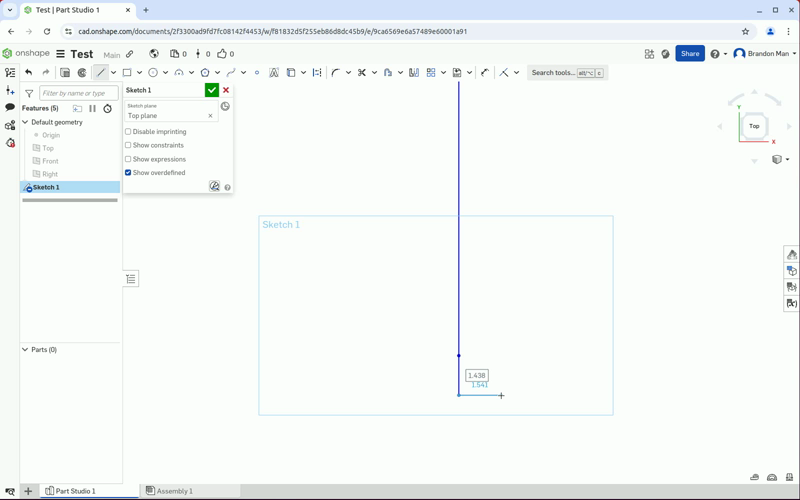
scroll(6)
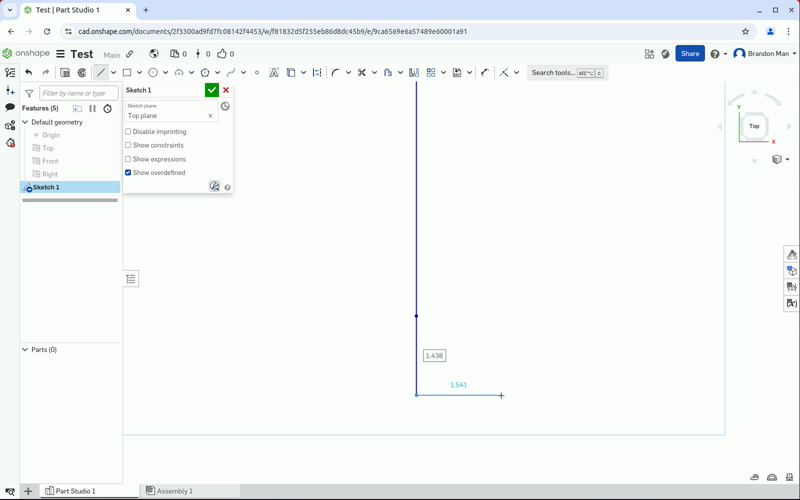
click(501, 395)
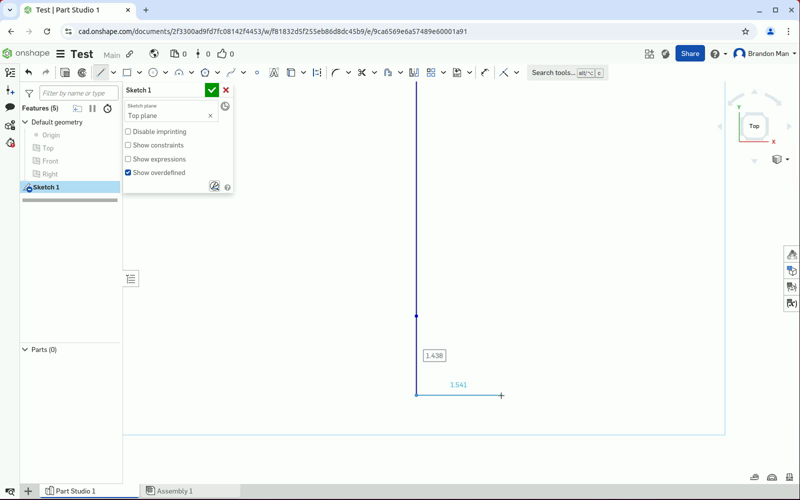
scroll(-6)
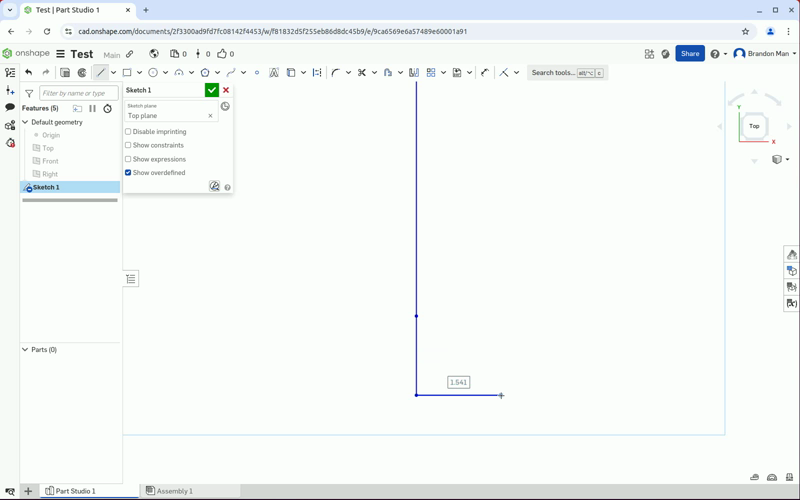
scroll(-6)
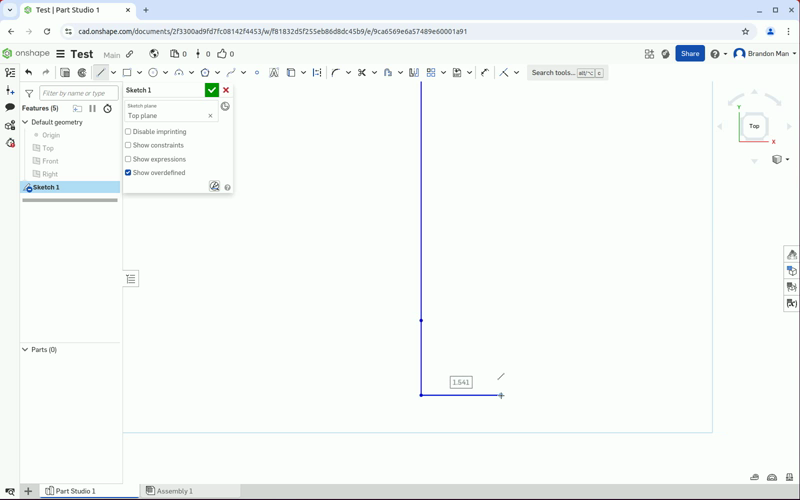
scroll(-6)
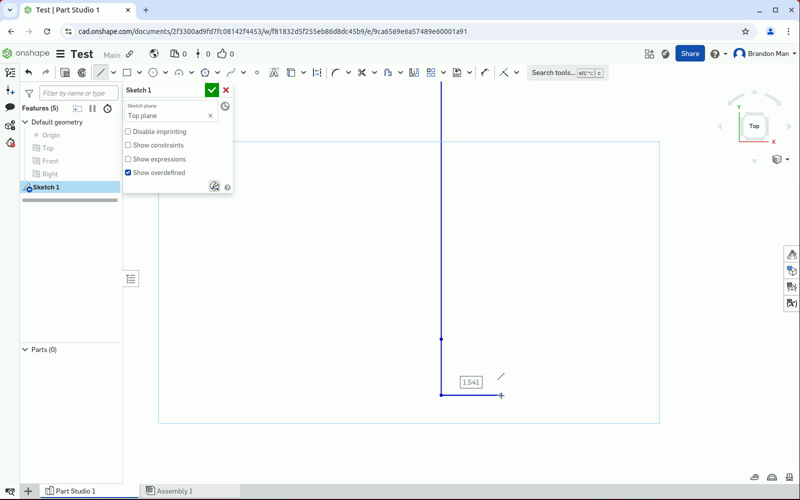
scroll(-6)
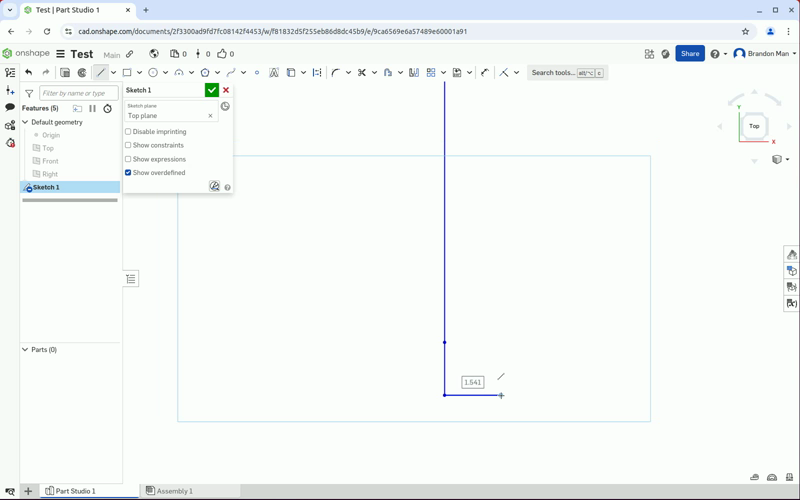
scroll(-6)
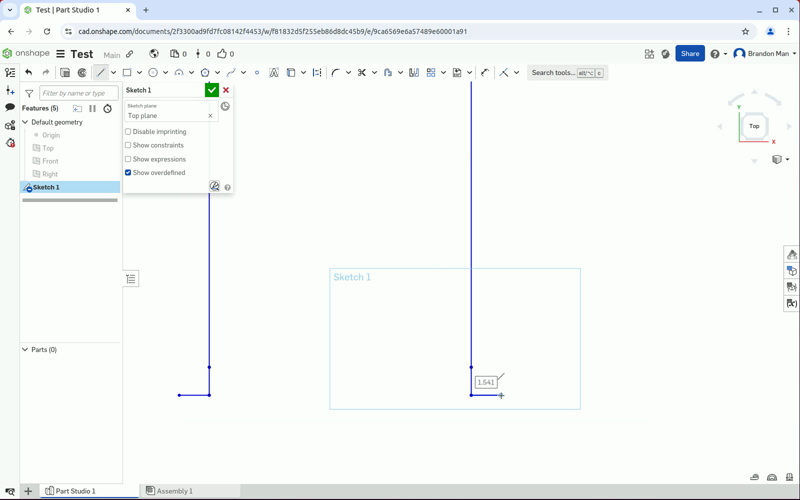
scroll(-6)
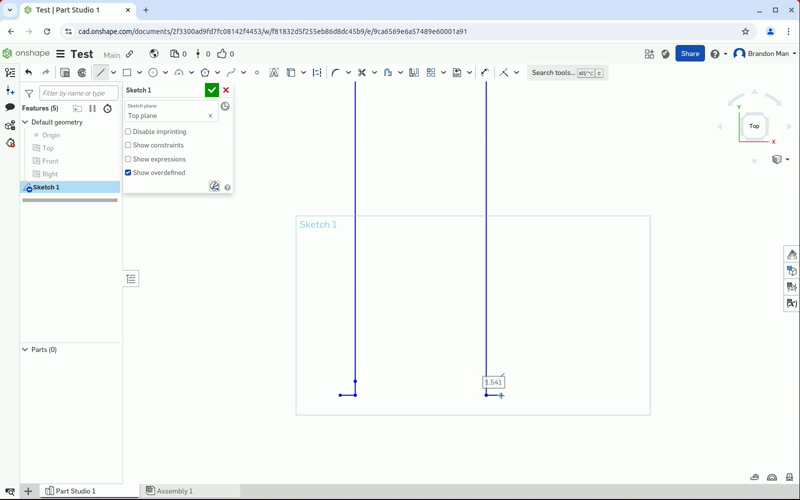
scroll(-6)
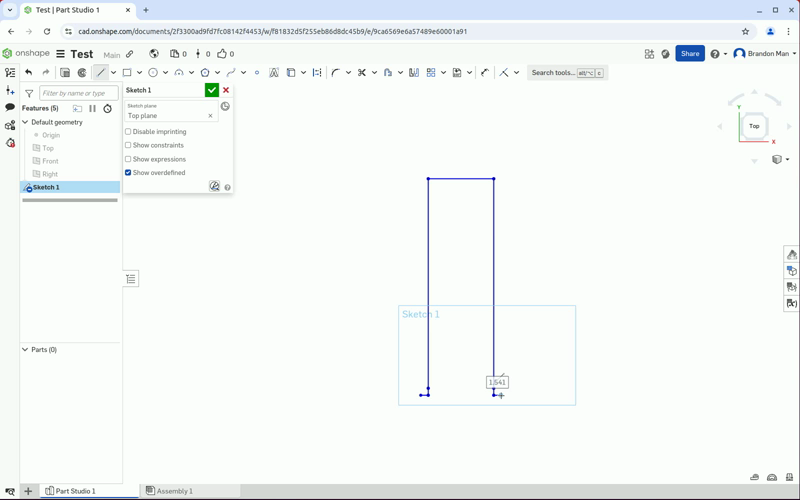
key_up(shift)
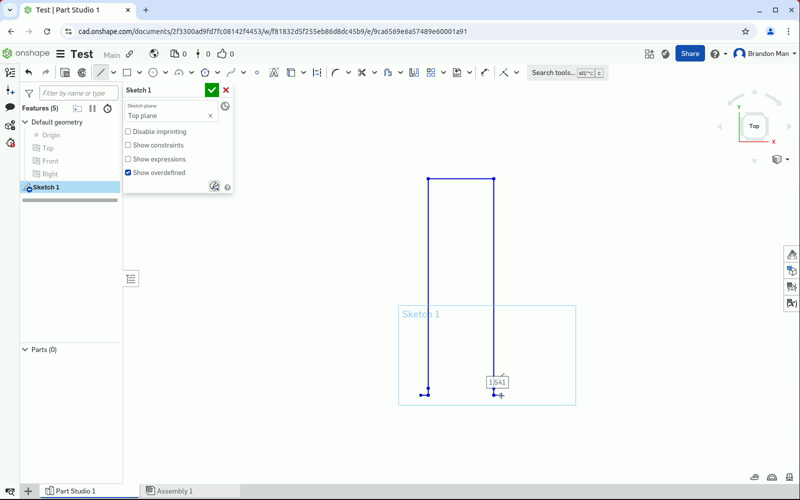
key_down(shift)
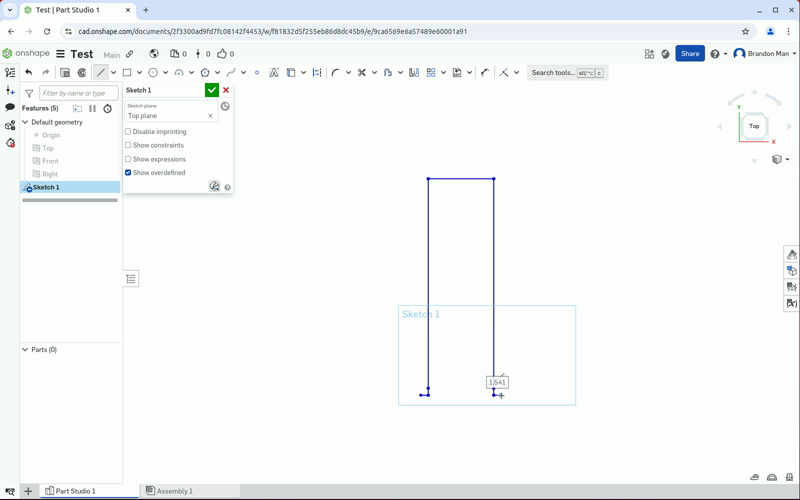
mouse_move(501, 171)
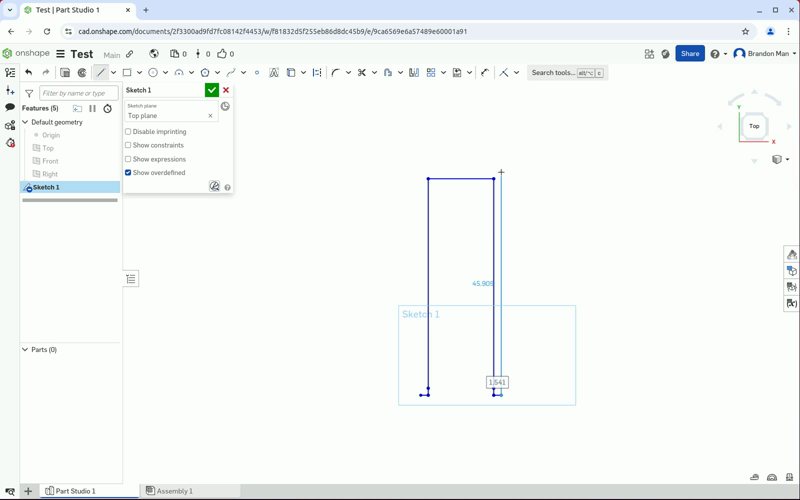
click(501, 171)
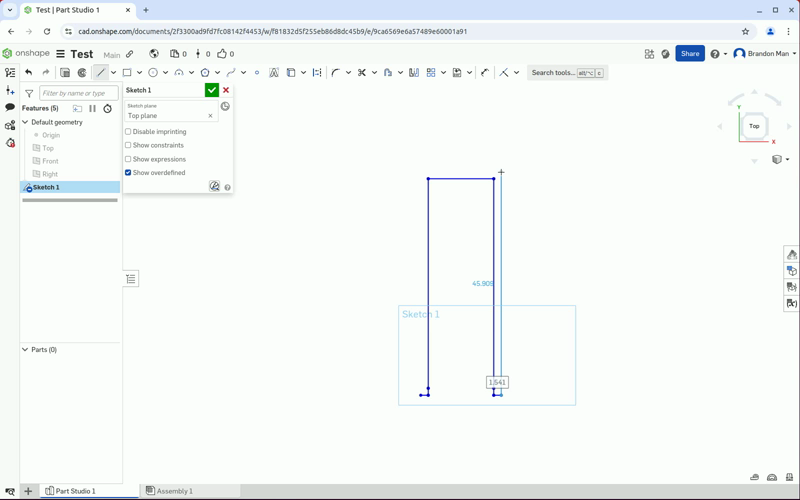
key_up(shift)
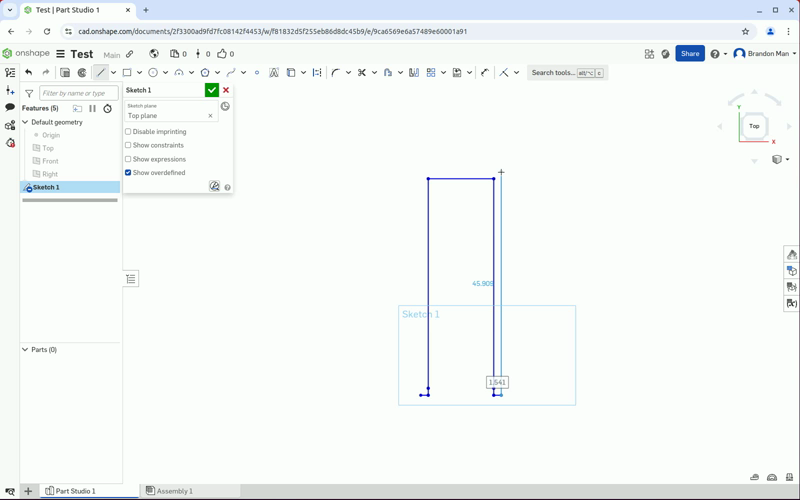
key_down(shift)
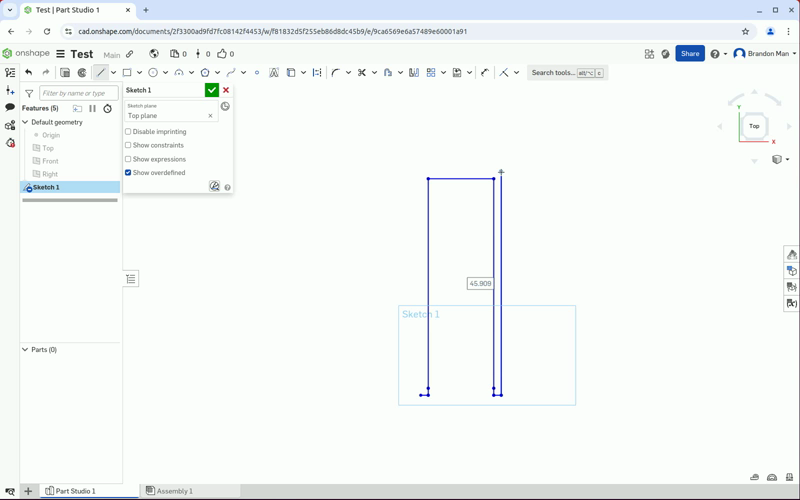
mouse_move(420, 171)
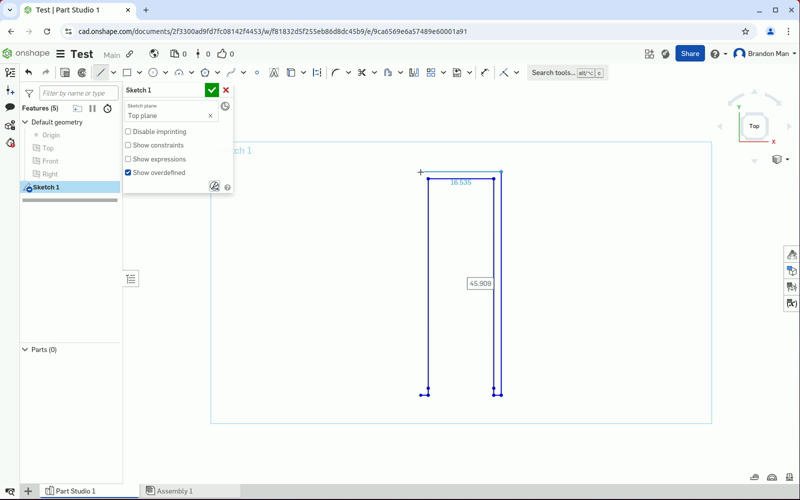
click(420, 171)
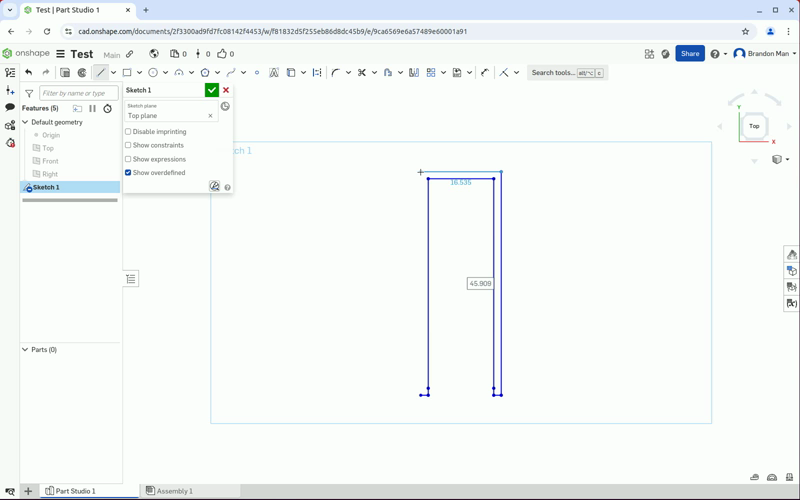
key_up(shift)
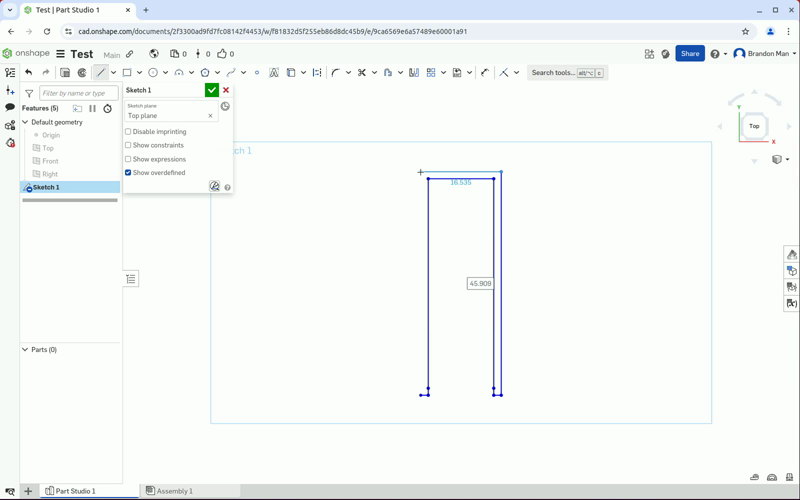
key_down(shift)
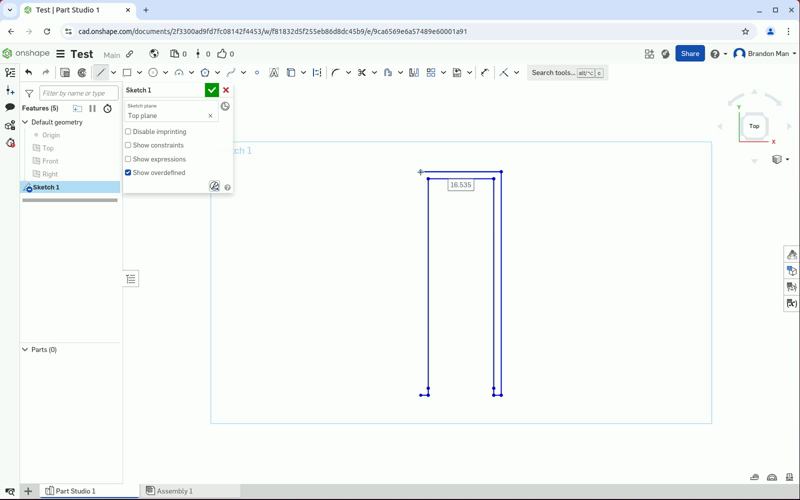
mouse_move(420, 395)
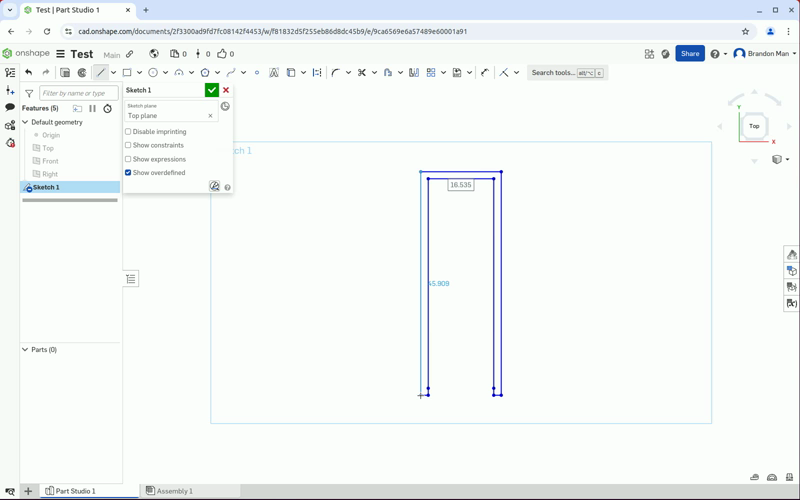
key_up(shift)
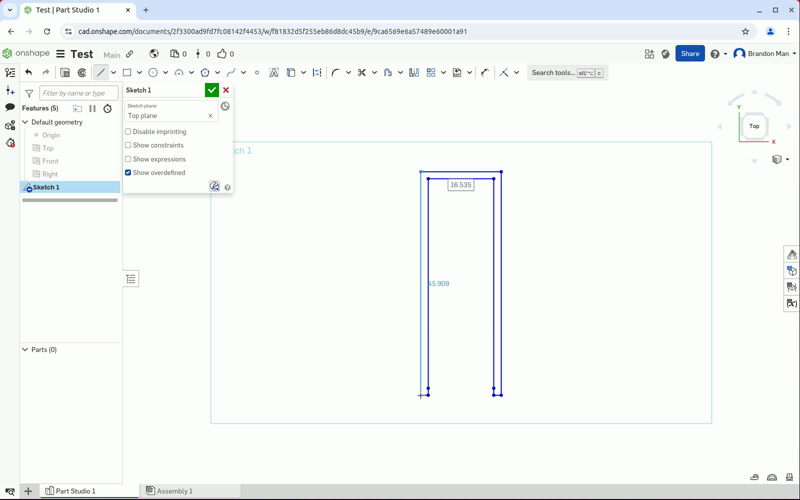
click(420, 395)
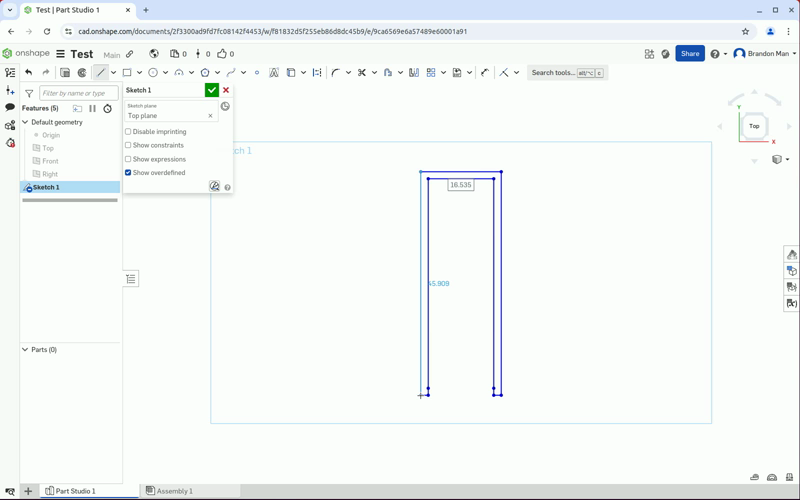
key(esc)
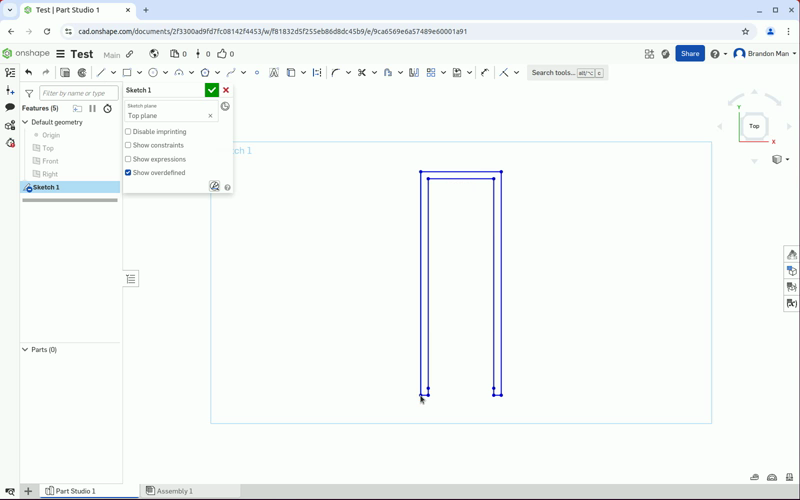
mouse_move(496, 348)
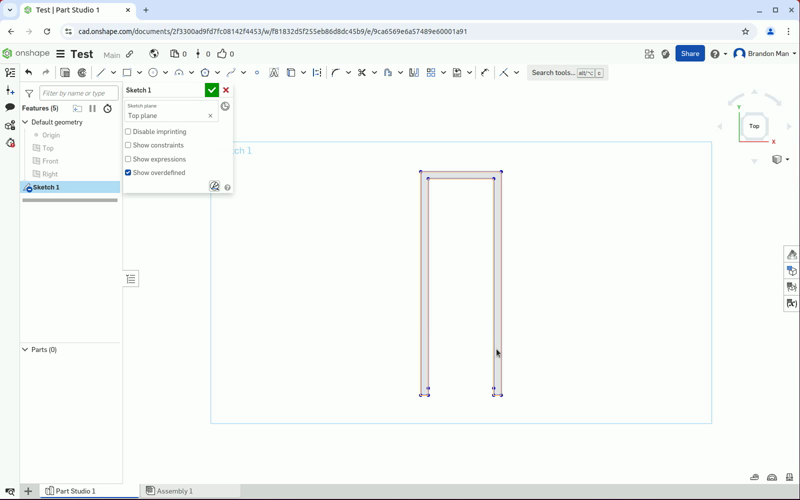
click(496, 348)
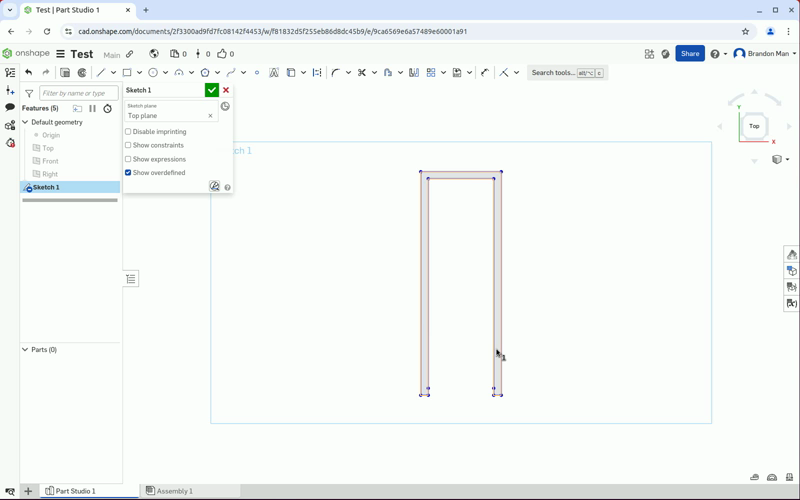
mouse_move(73, 352)
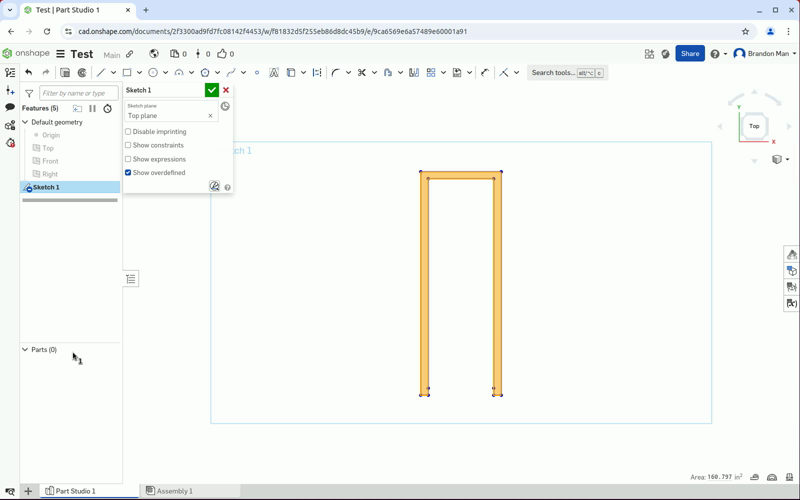
key(shift+y)
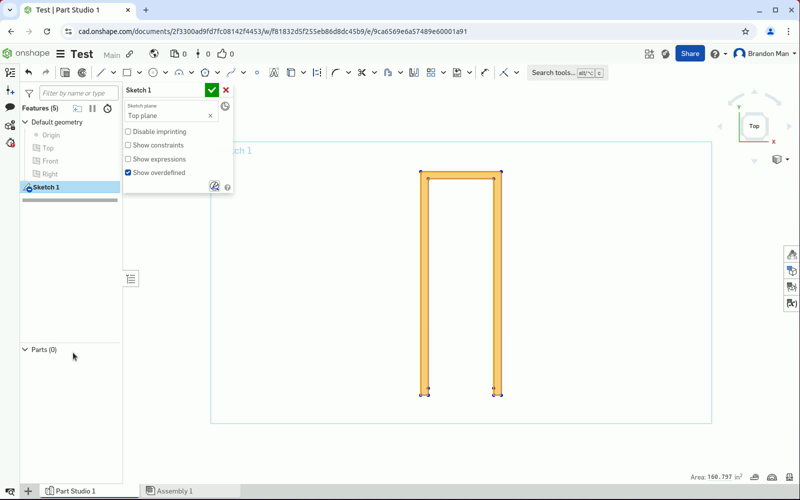
key(shift+e)
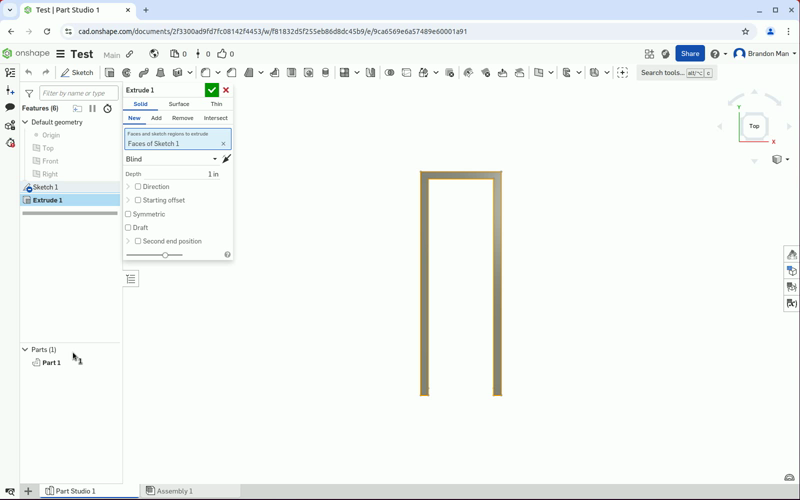
mouse_move(143, 106)
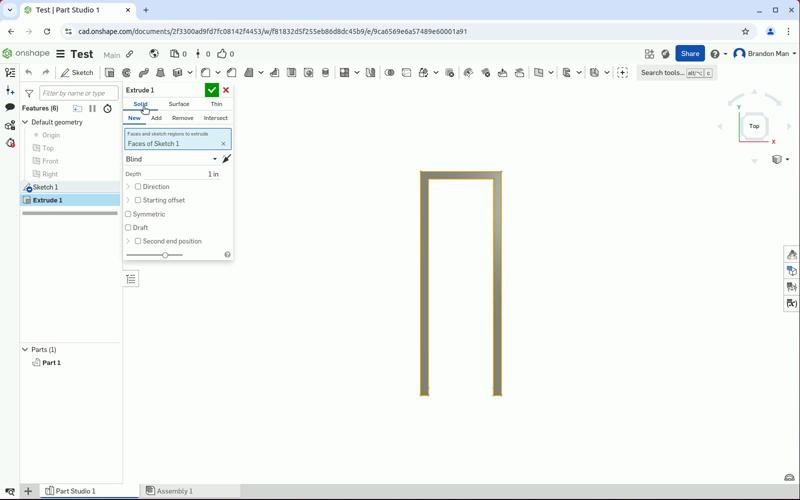
click(143, 106)
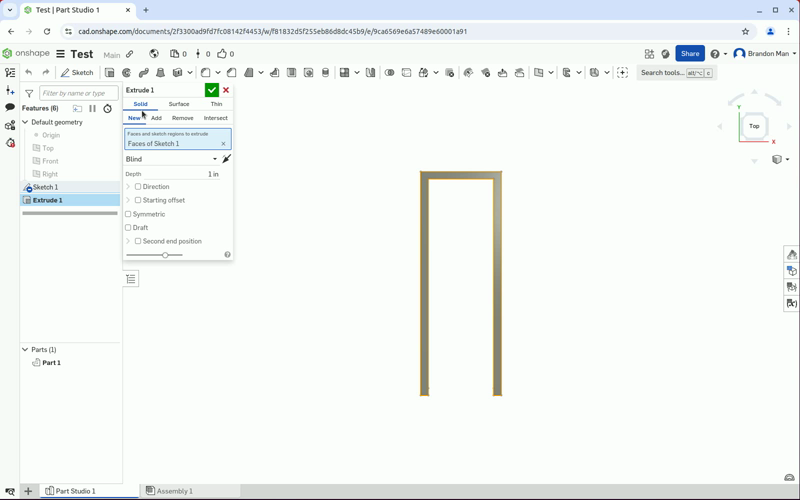
mouse_move(137, 120)
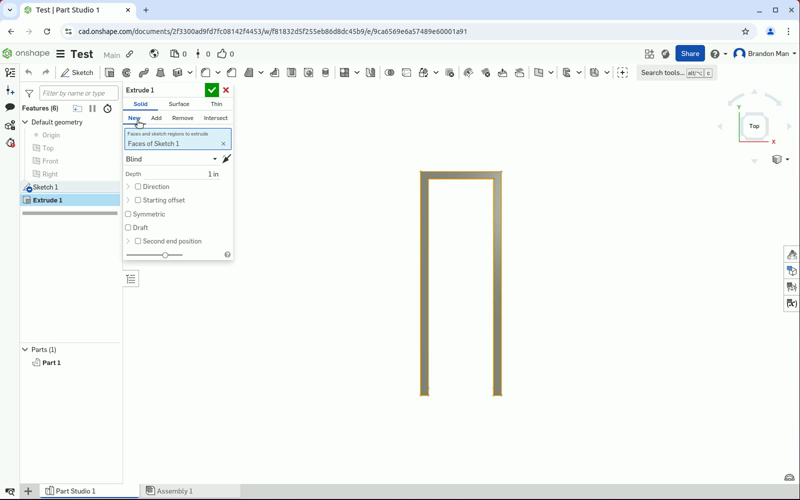
click(137, 120)
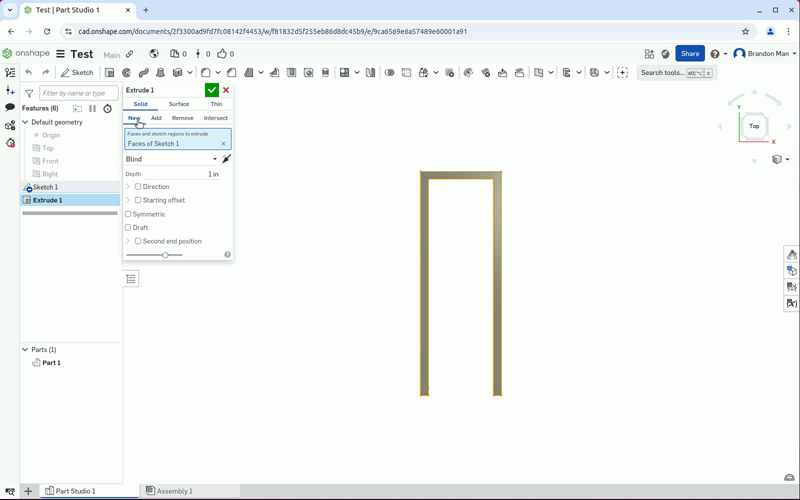
key(tab, 4)
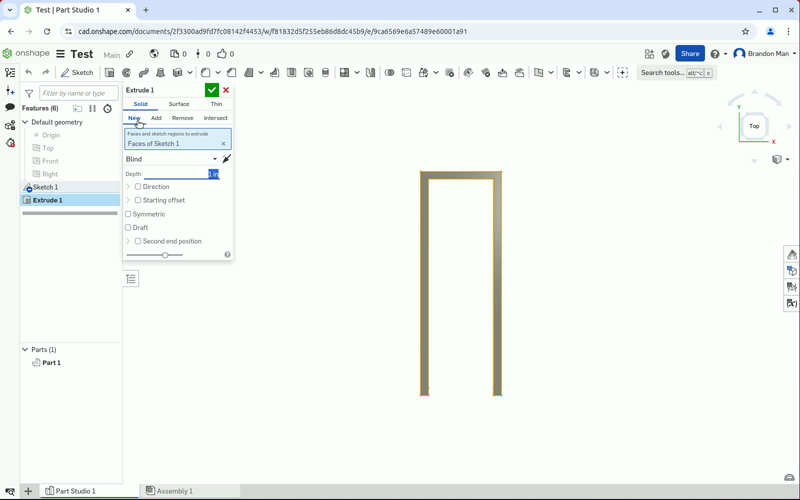
text(-1.444)
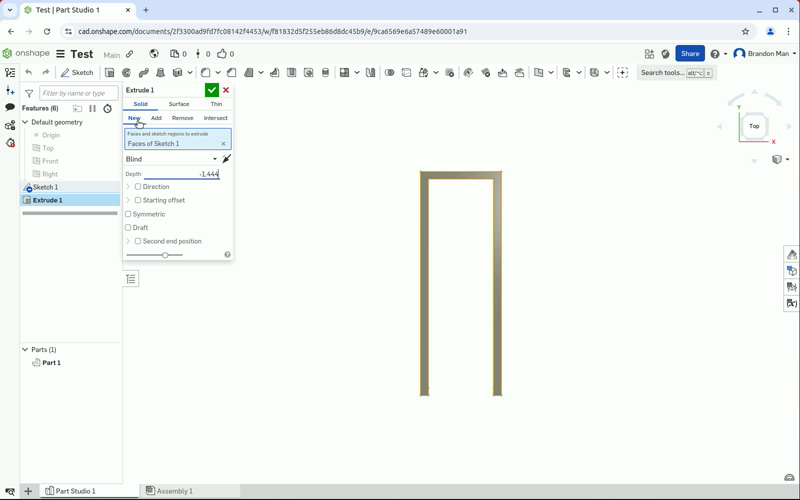
key(enter)
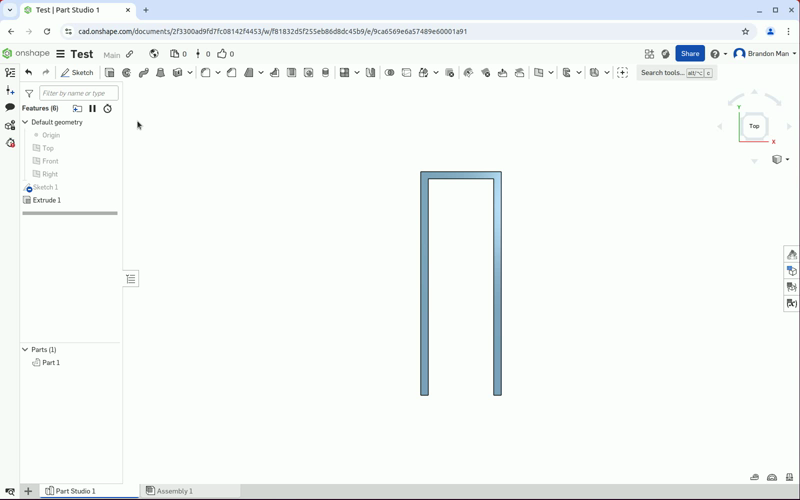
key(shift+h)
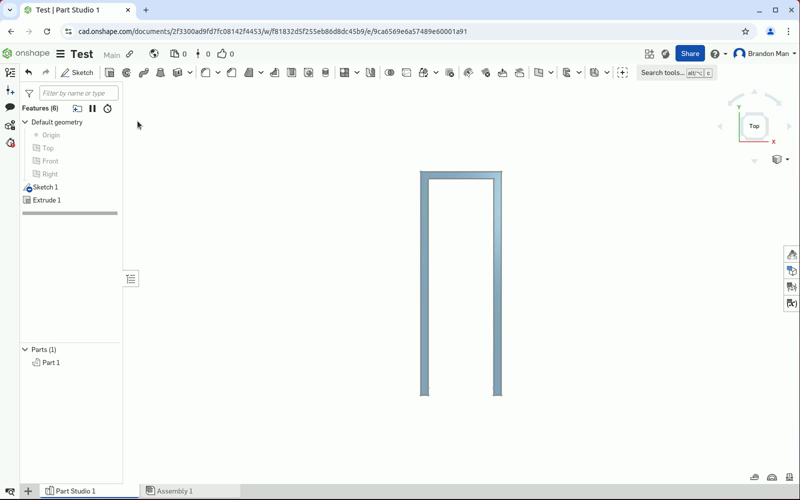
key(shift+h)
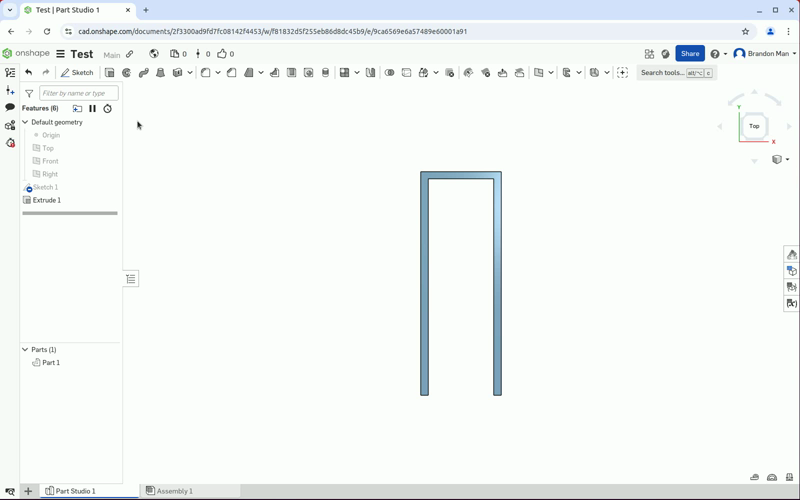
mouse_move(73, 189)
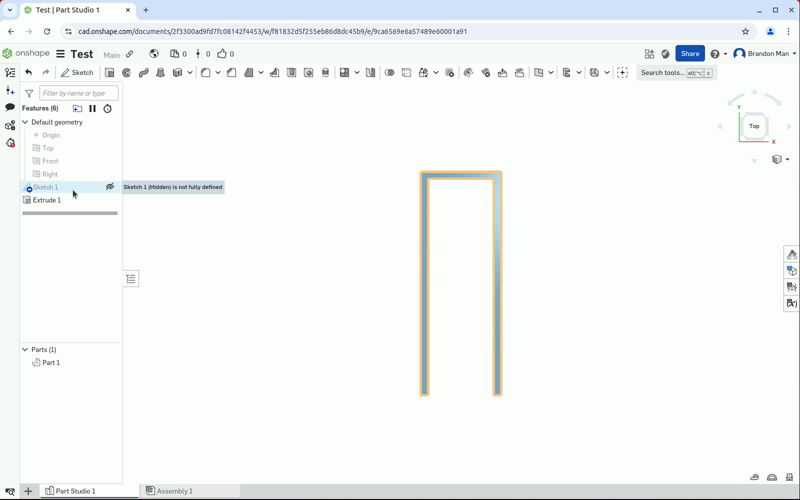
click(73, 189)
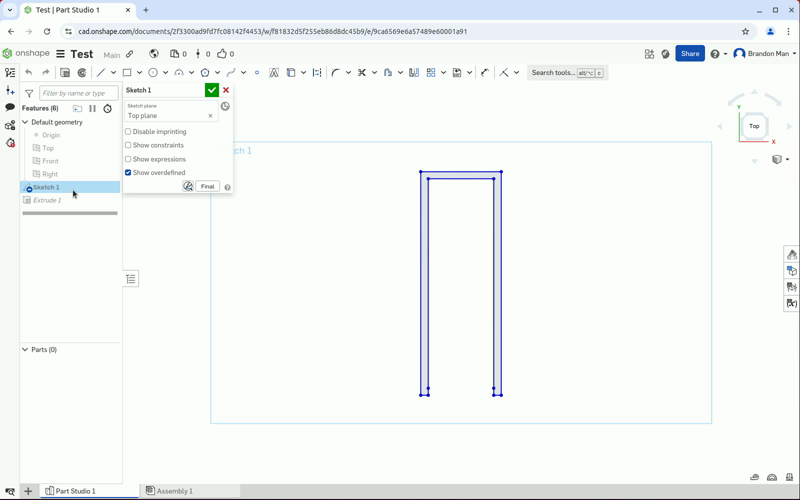
mouse_move(229, 92)
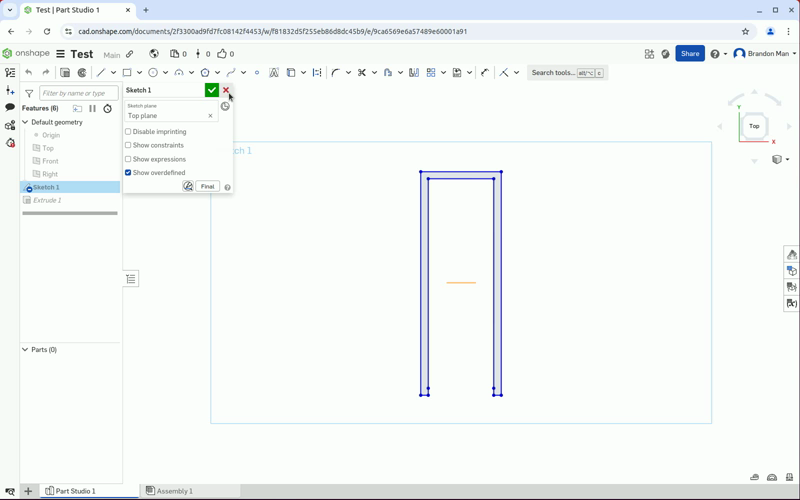
click(229, 92)
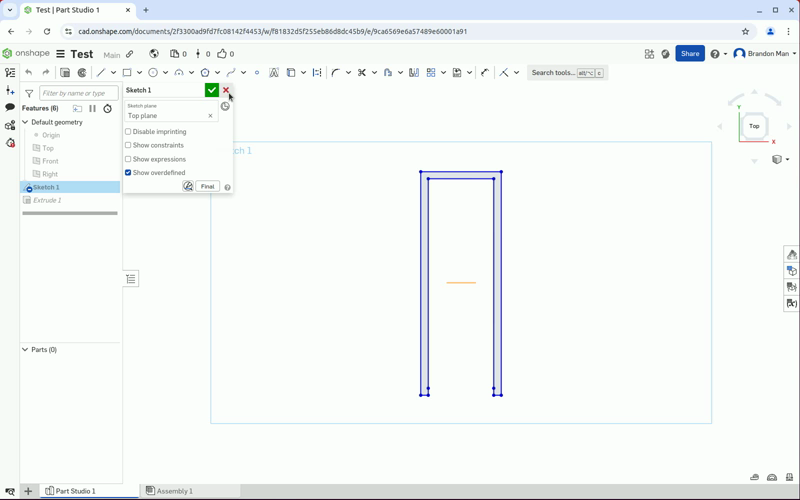
key(shift+s)
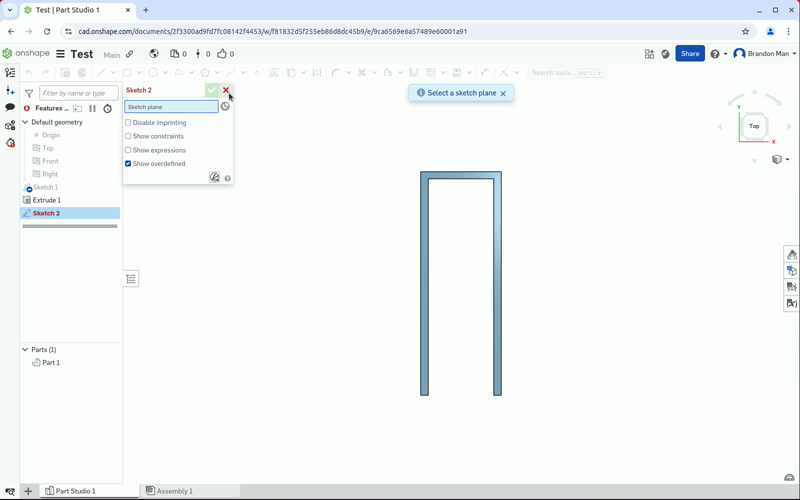
mouse_move(73, 150)
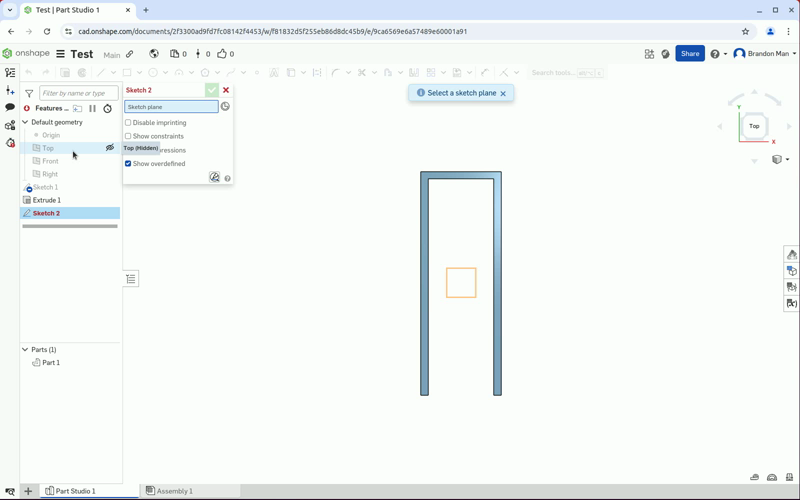
click(73, 150)
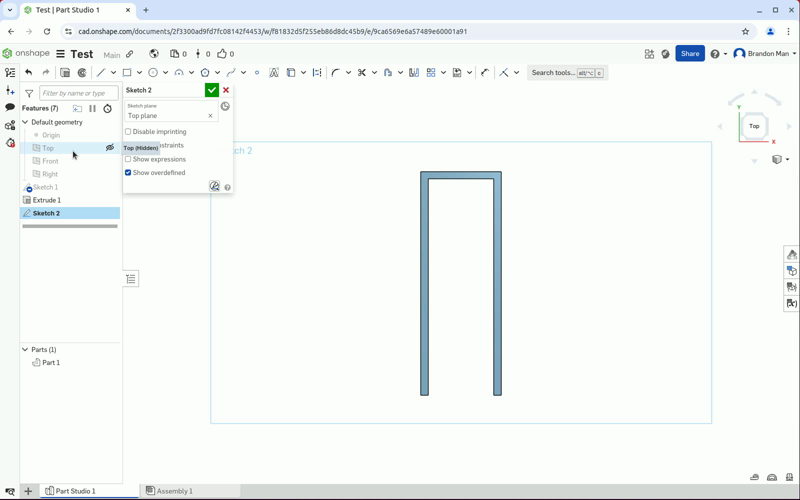
mouse_move(73, 352)
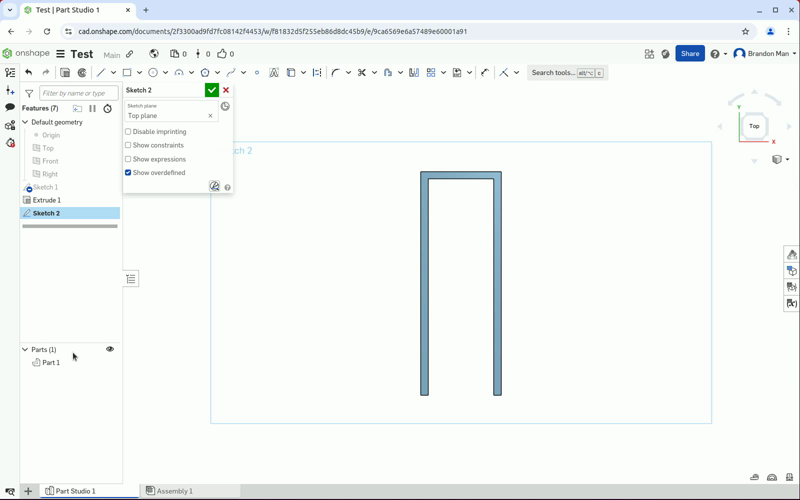
key(y)
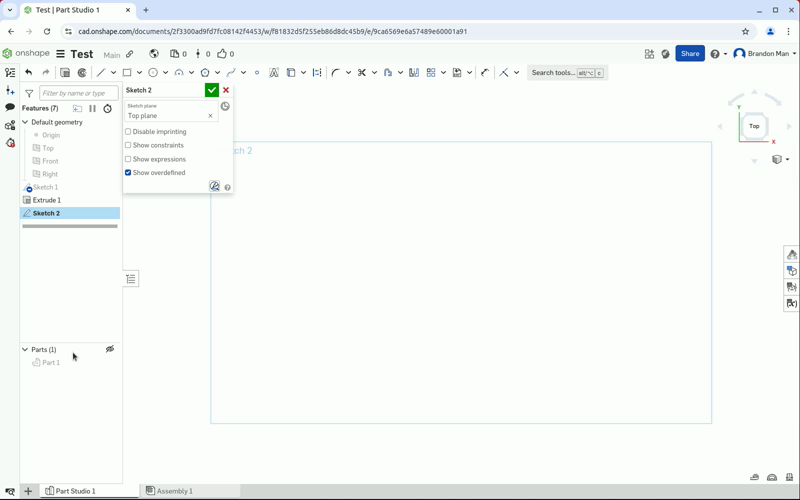
key(l)
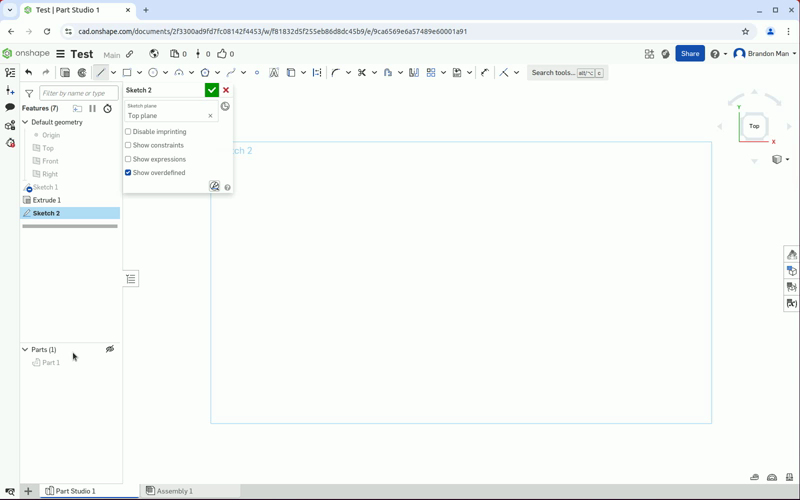
key_down(shift)
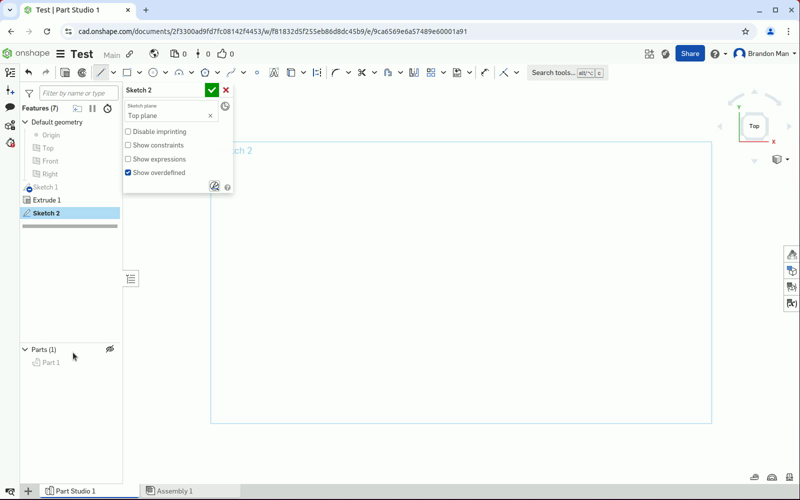
mouse_move(427, 395)
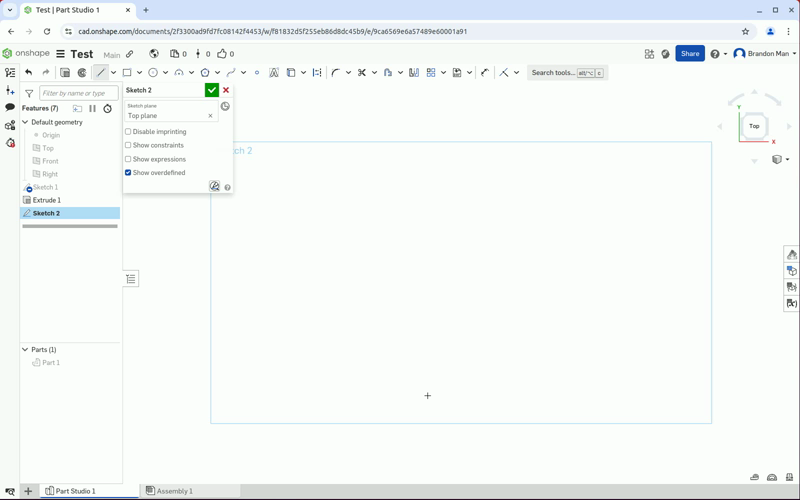
click(427, 395)
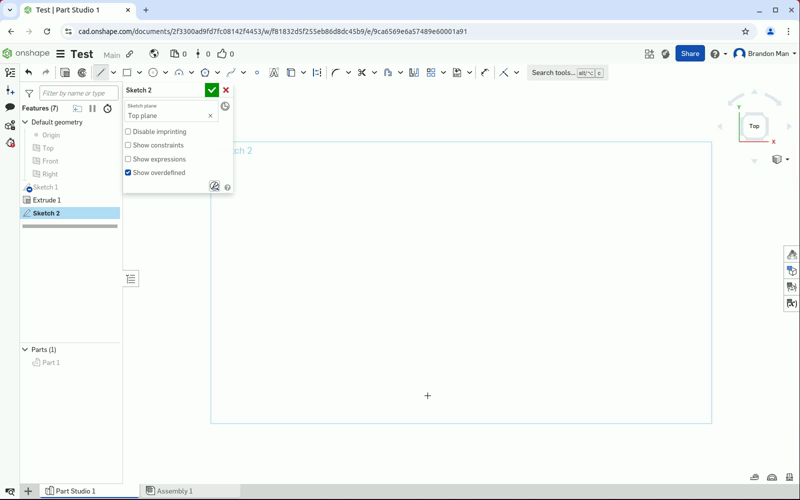
key_up(shift)
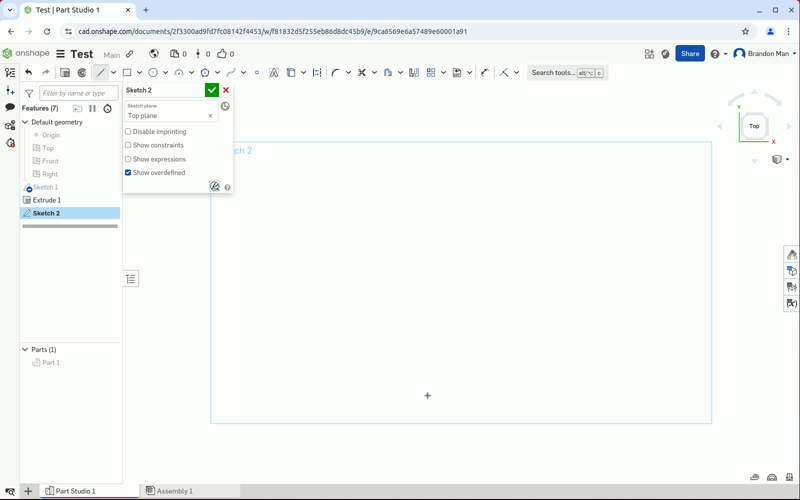
key_down(shift)
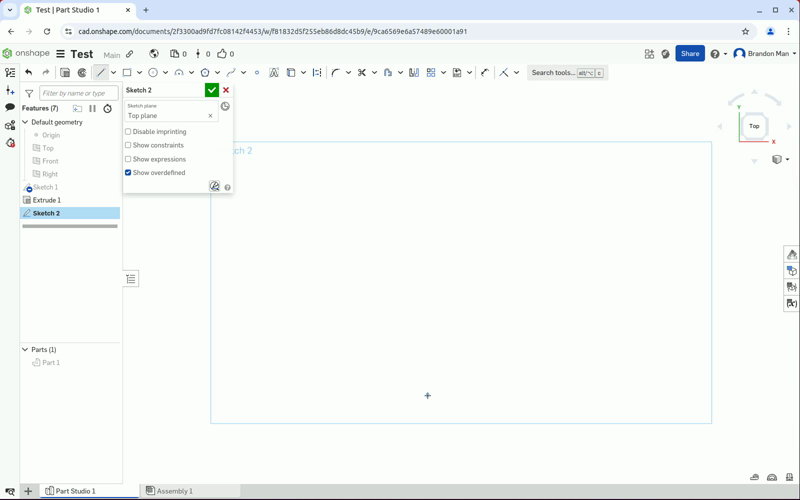
mouse_move(494, 395)
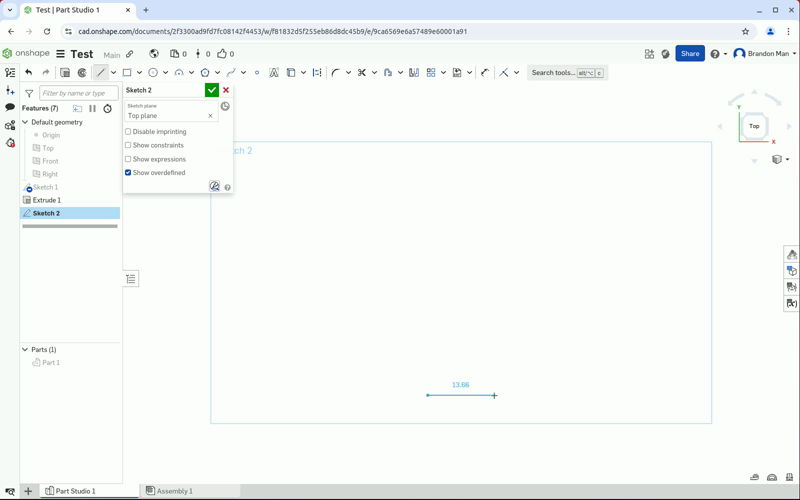
click(494, 395)
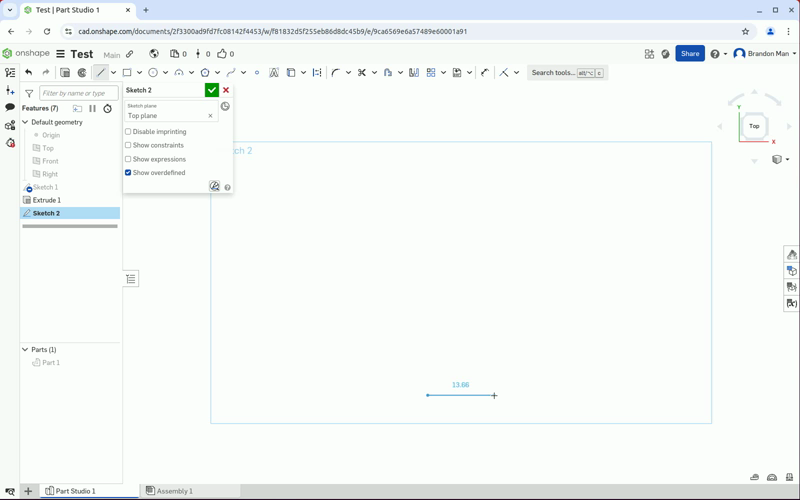
key_up(shift)
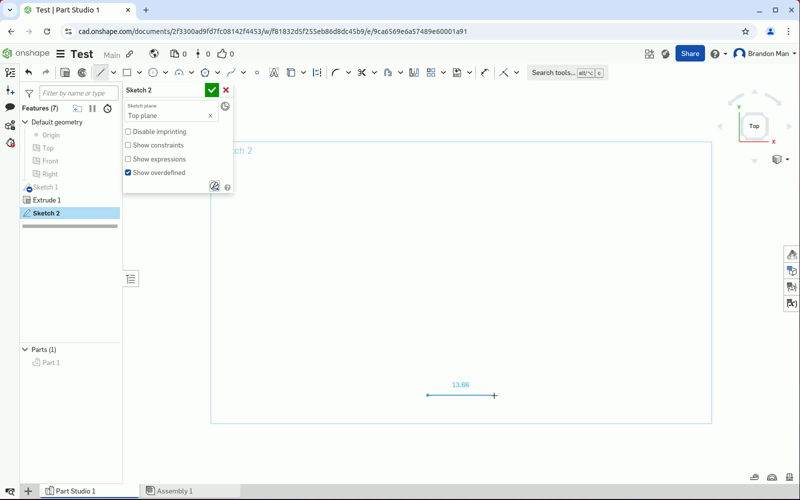
key_down(shift)
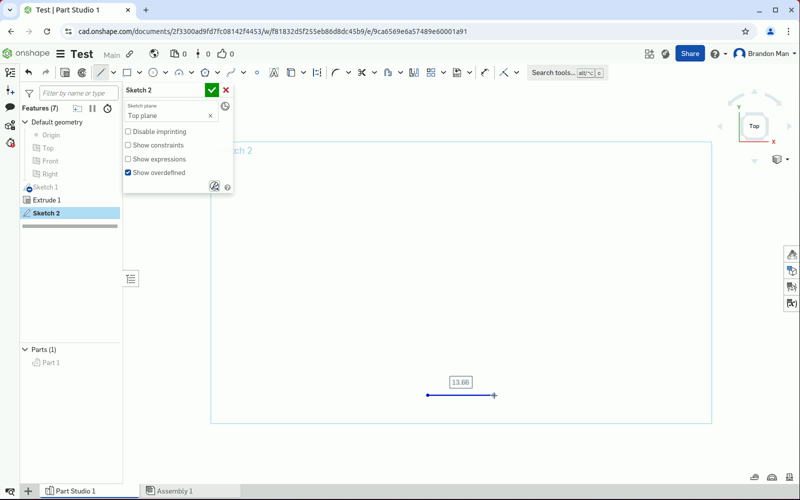
mouse_move(524, 395)
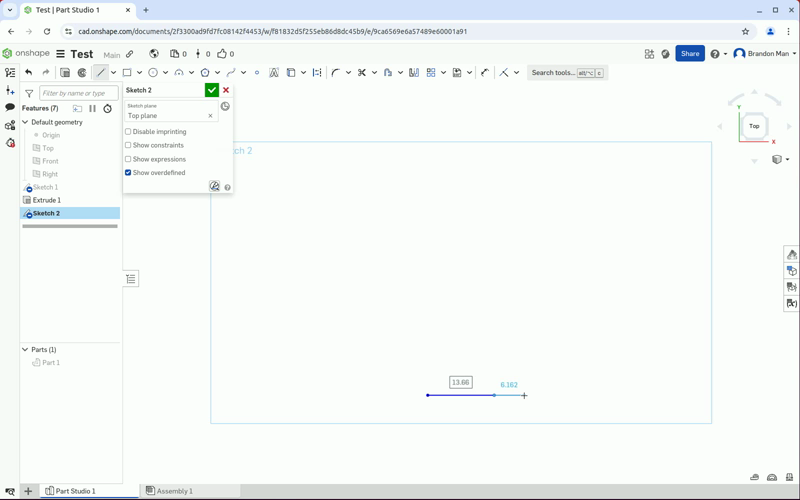
mouse_move(494, 388)
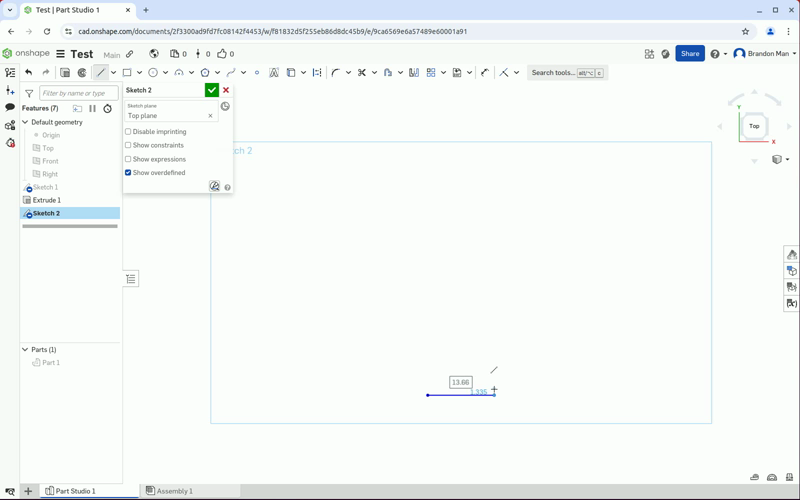
scroll(6)
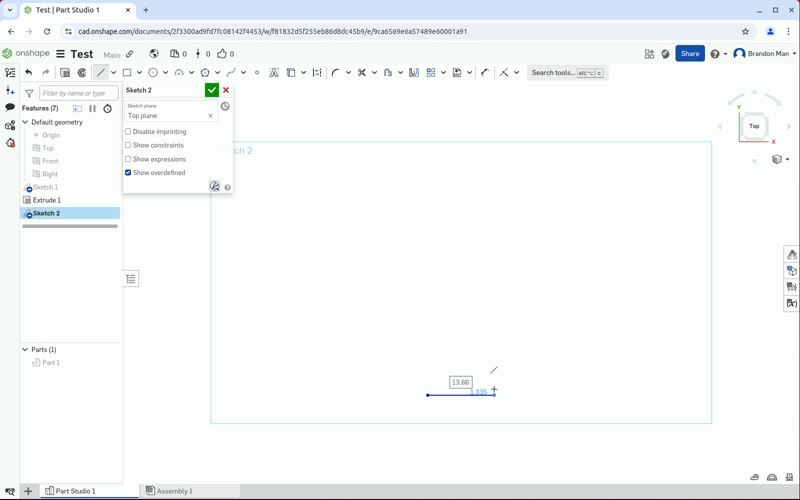
scroll(6)
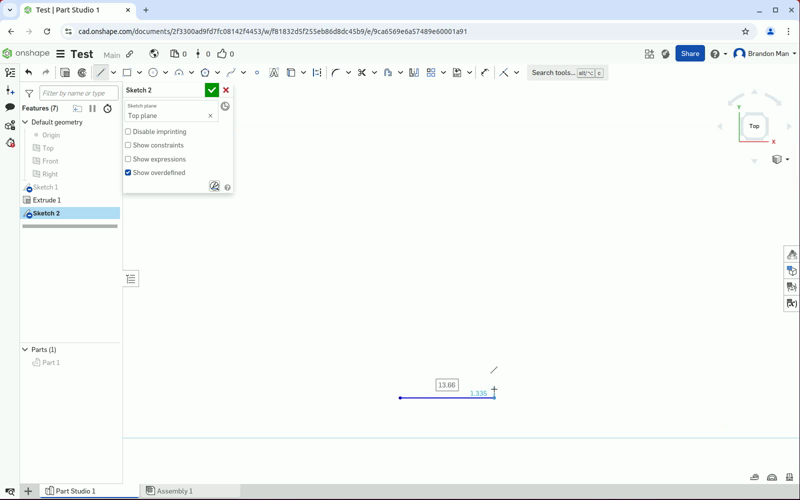
scroll(6)
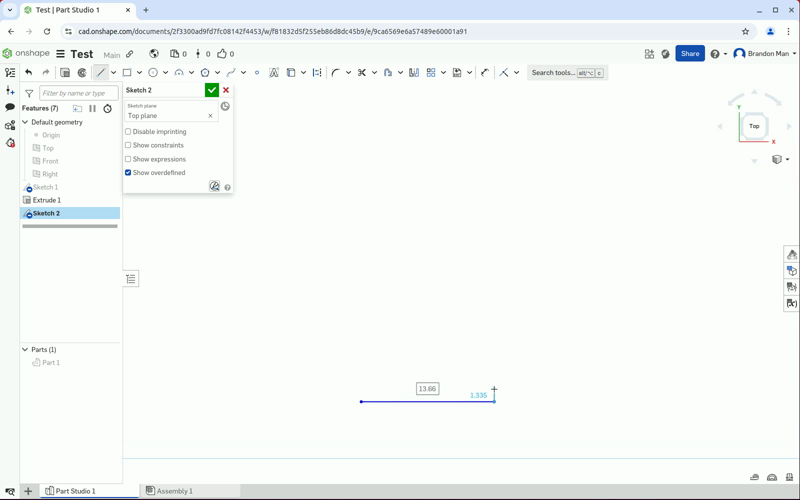
scroll(6)
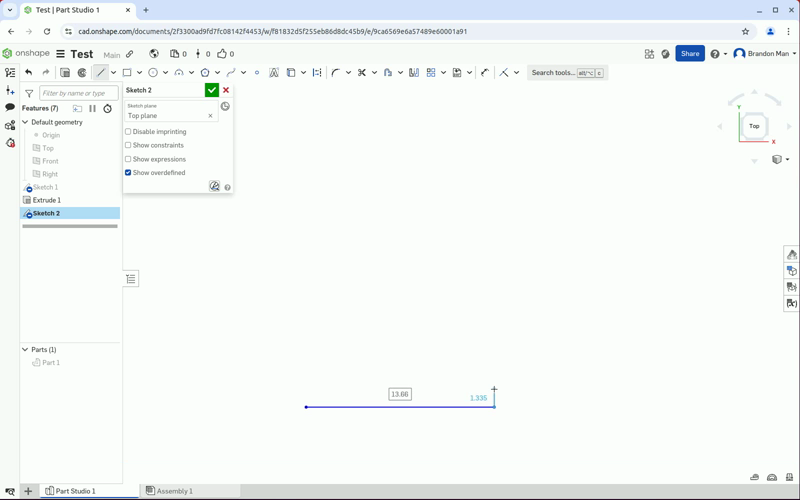
scroll(6)
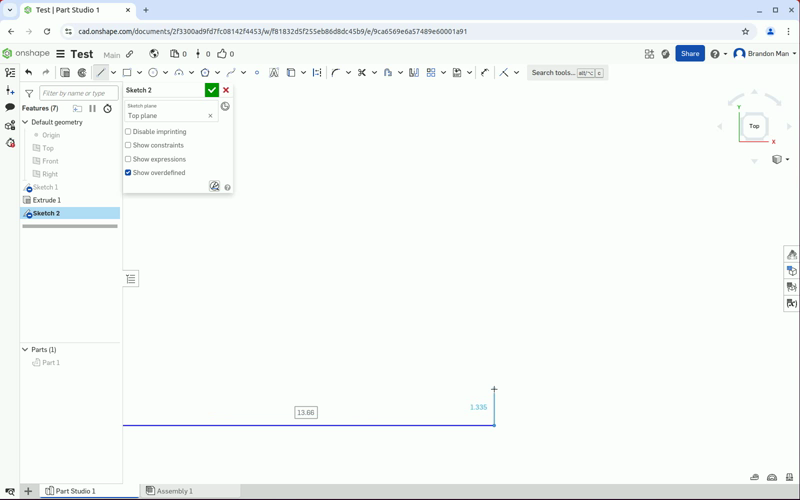
scroll(6)
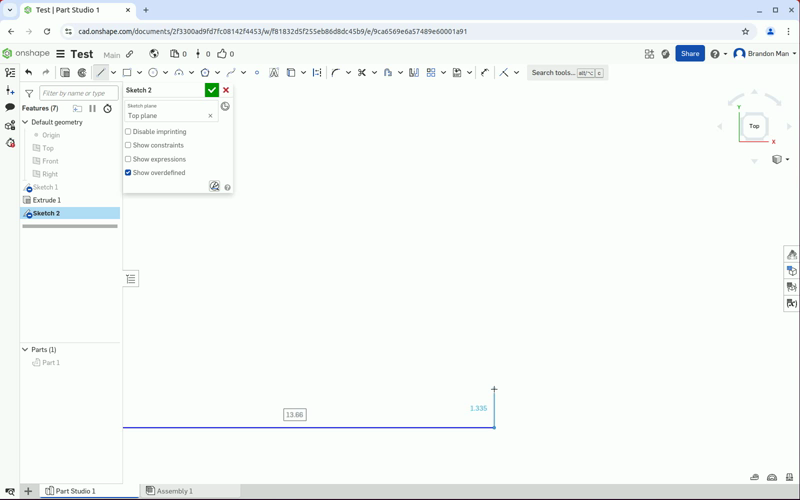
scroll(6)
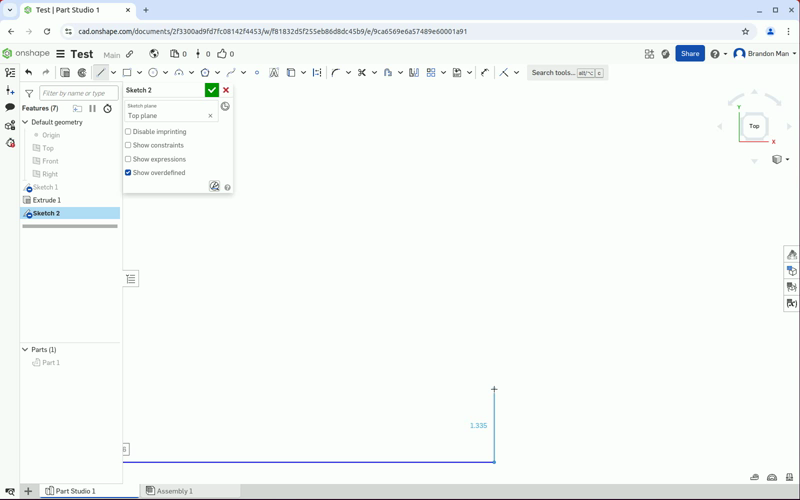
click(494, 388)
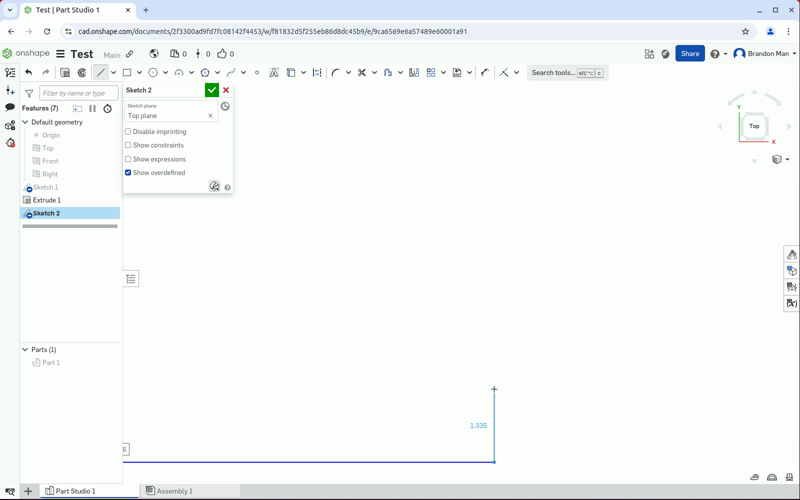
scroll(-6)
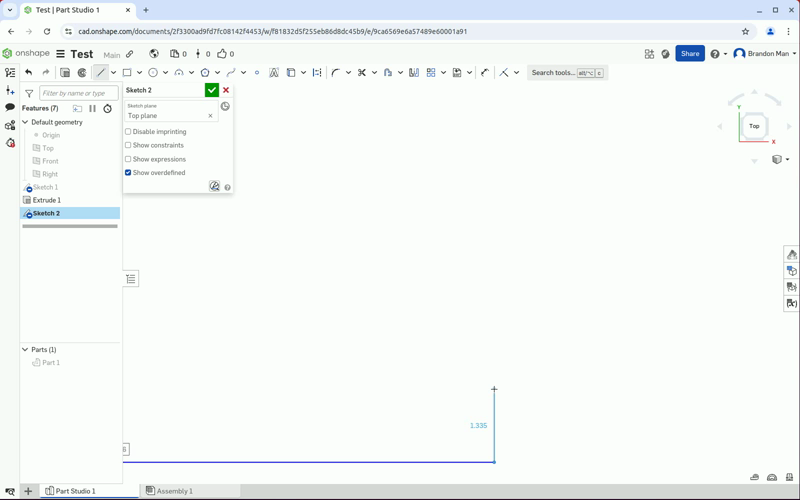
scroll(-6)
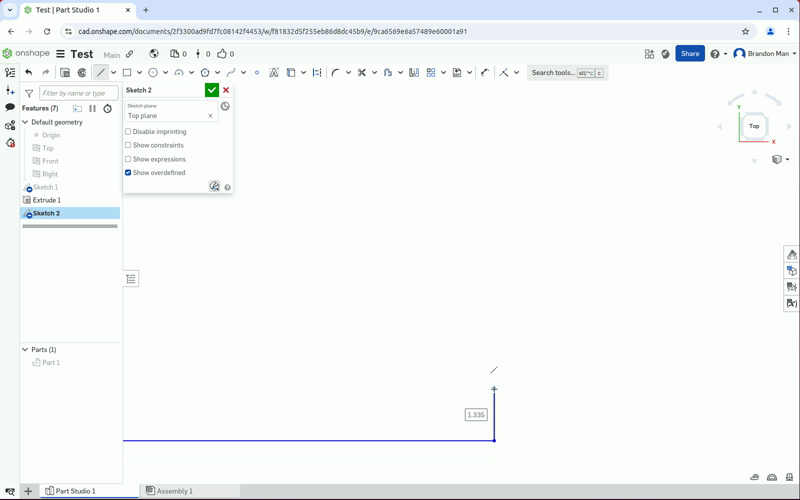
scroll(-6)
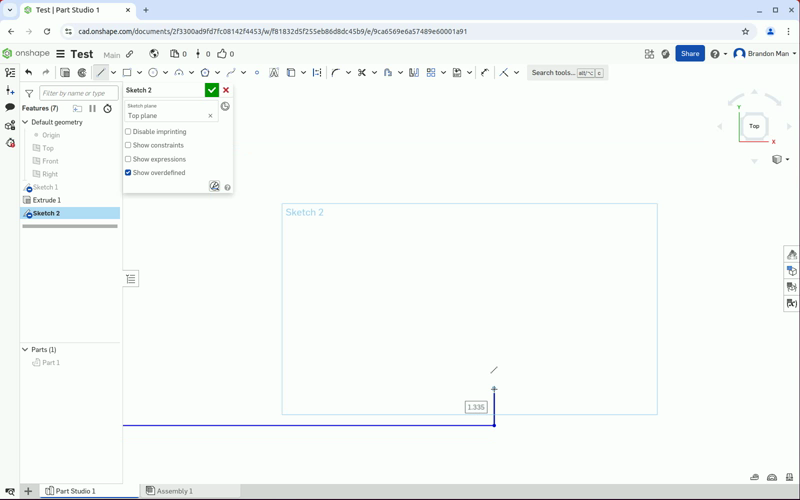
scroll(-6)
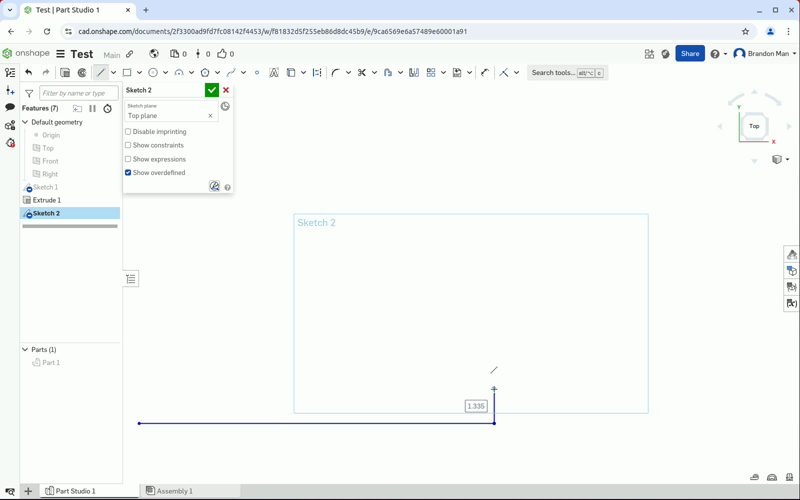
scroll(-6)
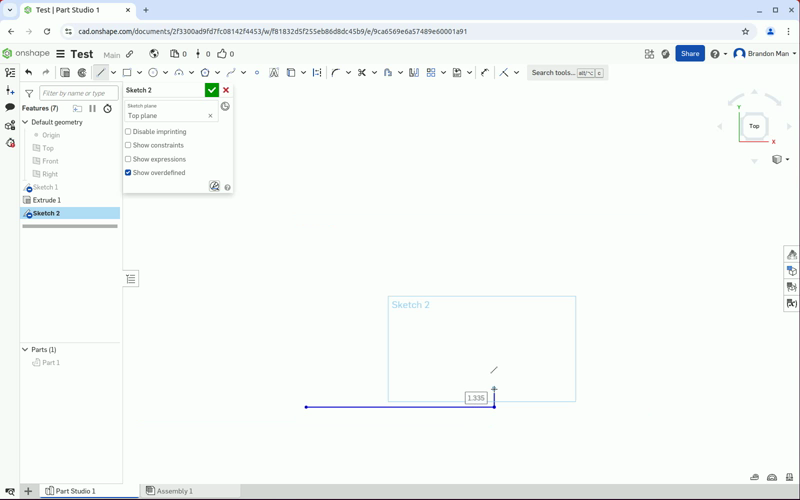
scroll(-6)
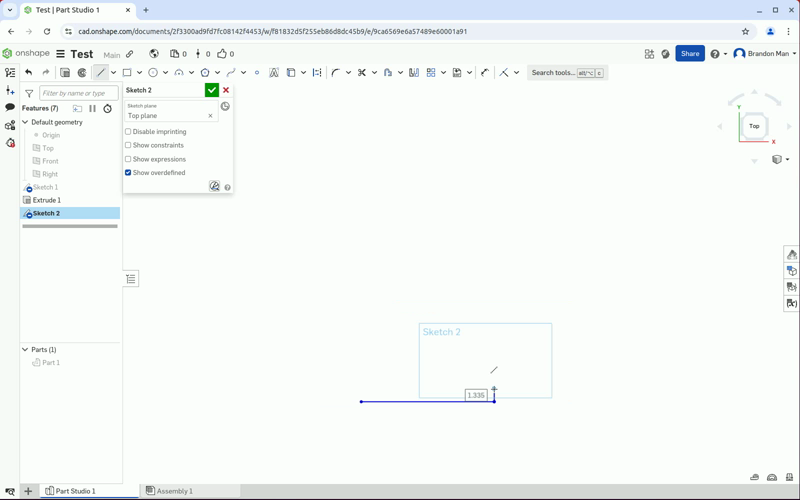
scroll(-6)
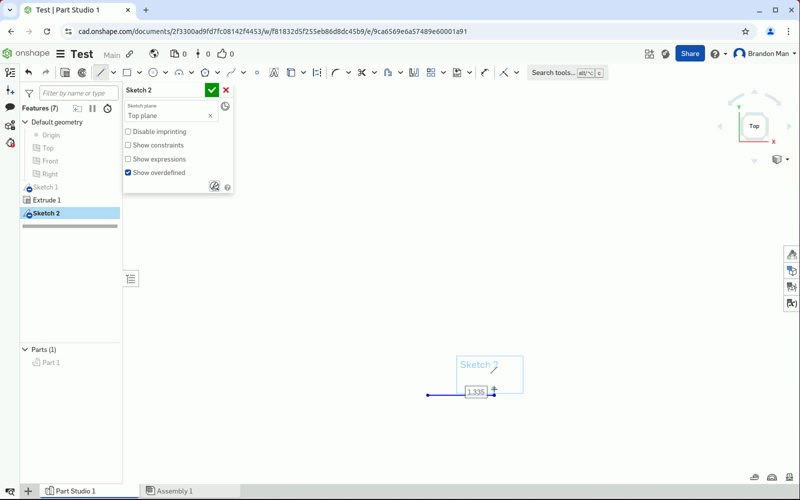
key_up(shift)
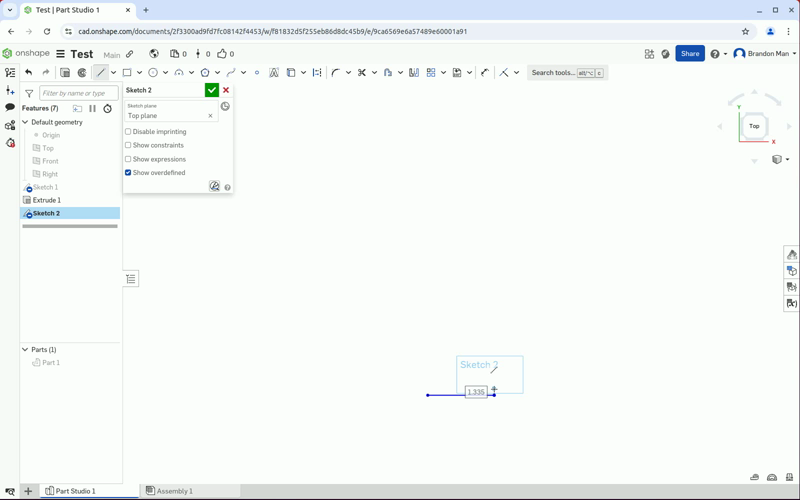
key_down(shift)
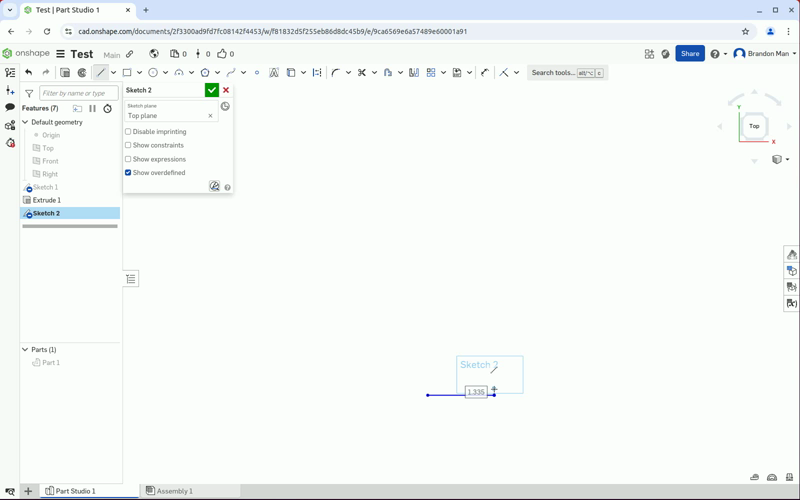
mouse_move(427, 388)
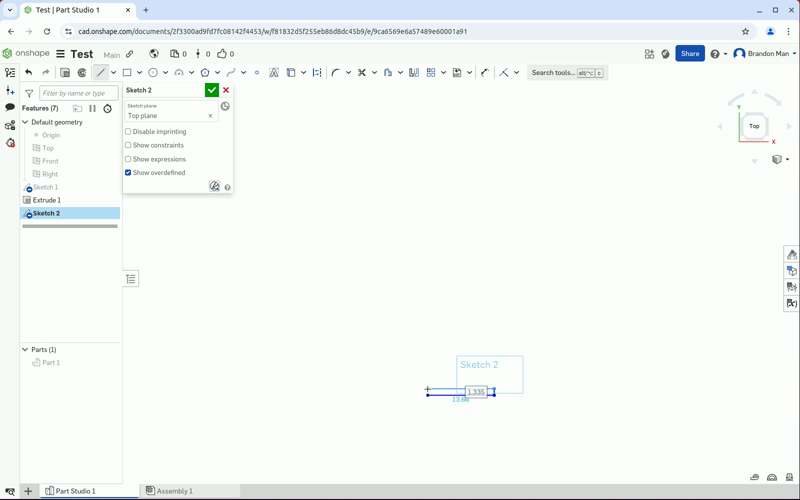
click(427, 388)
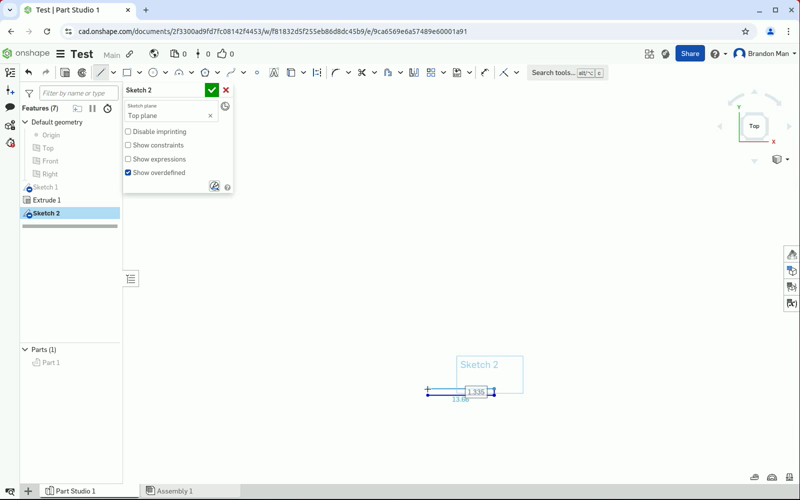
key_up(shift)
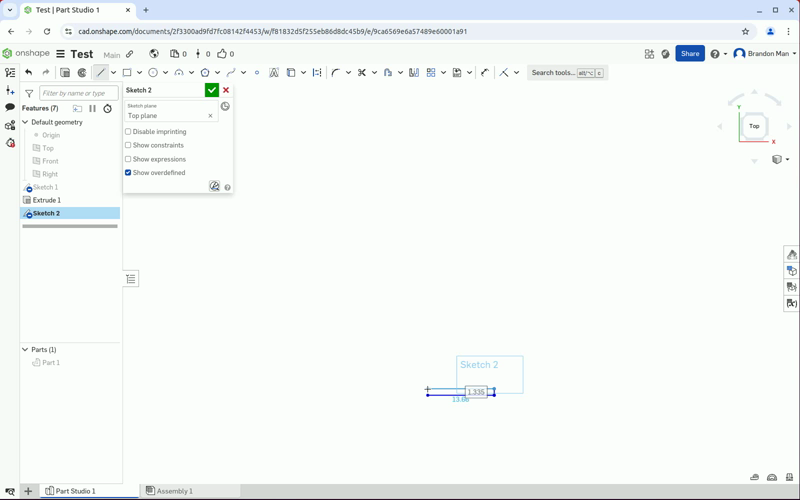
mouse_move(457, 388)
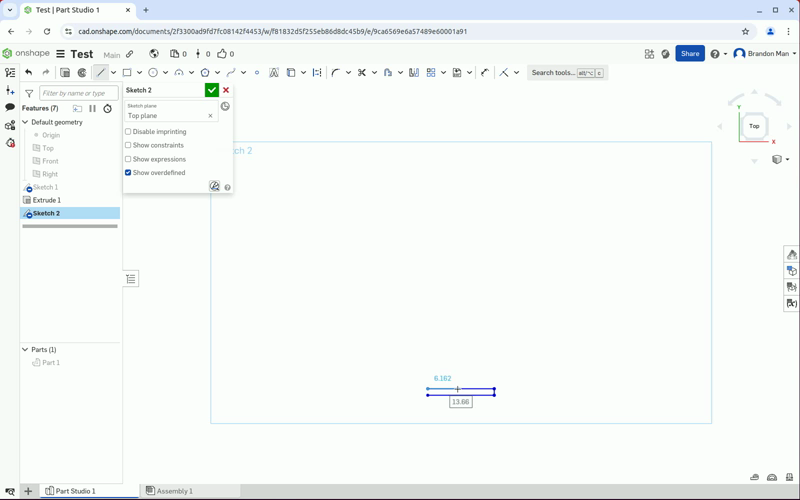
key_down(shift)
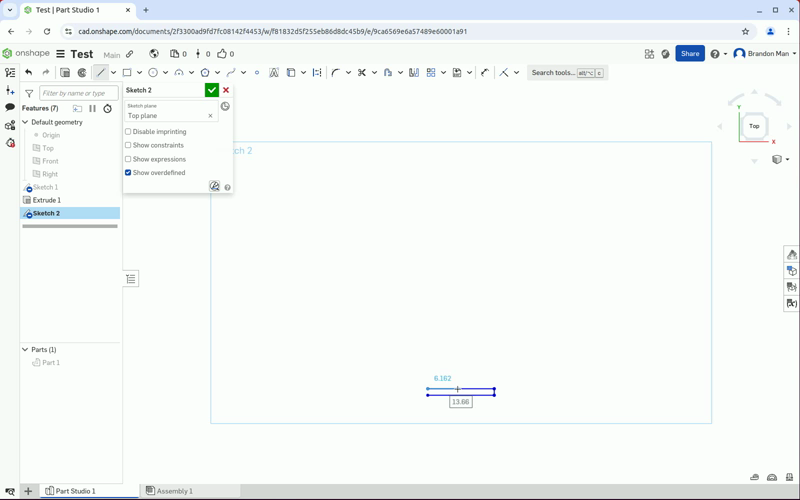
mouse_move(427, 395)
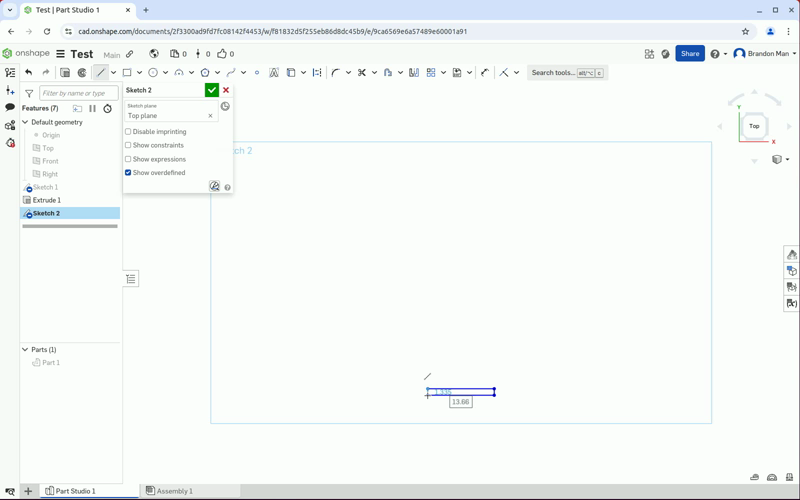
scroll(6)
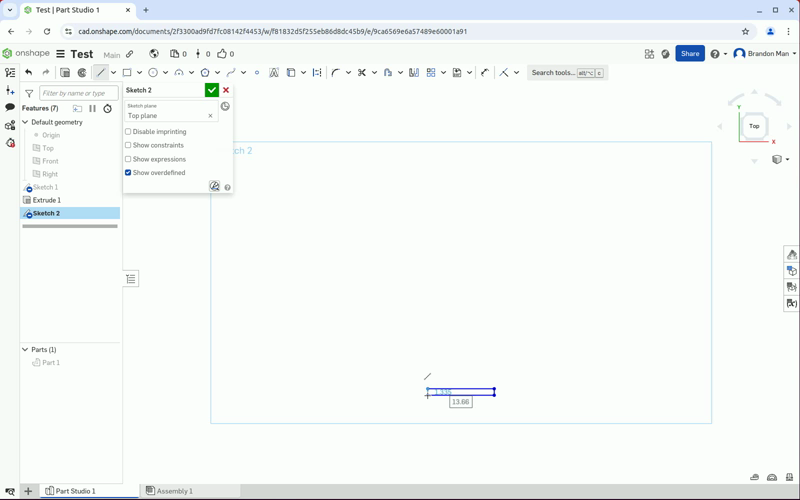
scroll(6)
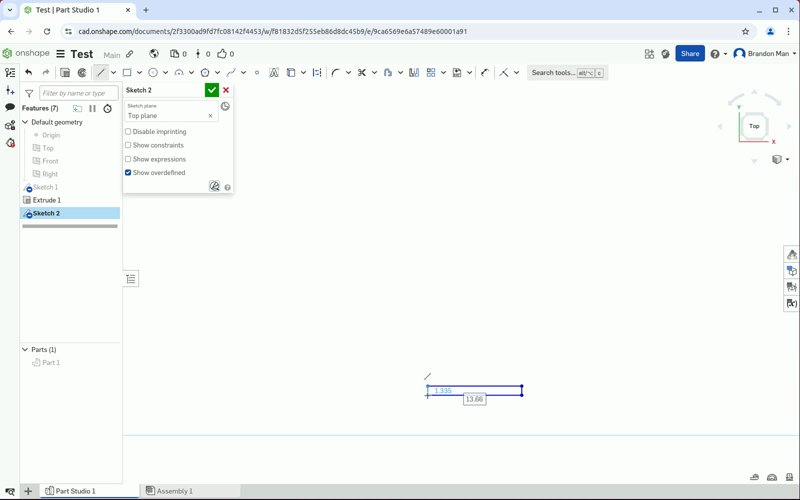
scroll(6)
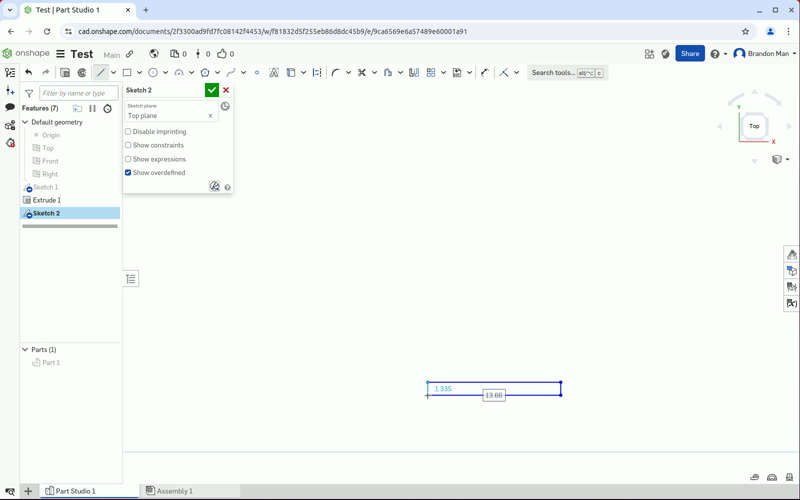
scroll(6)
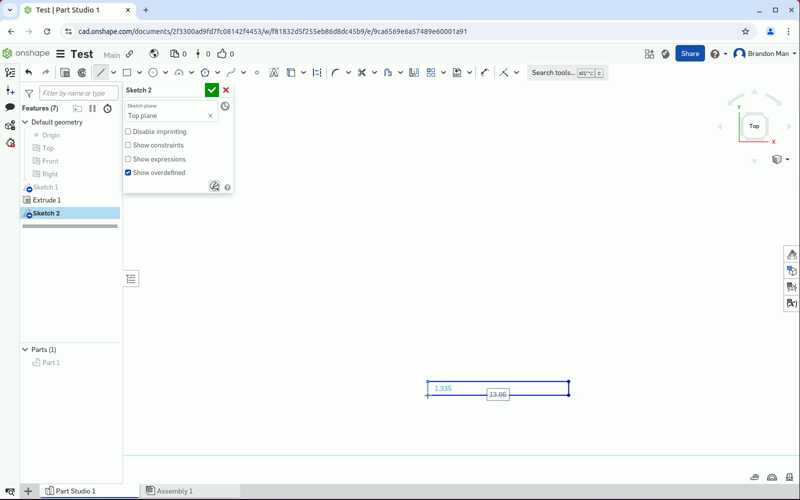
scroll(6)
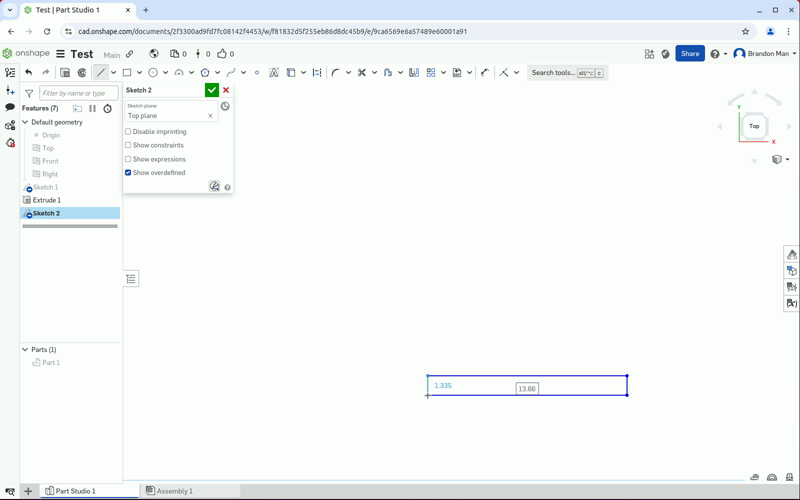
scroll(6)
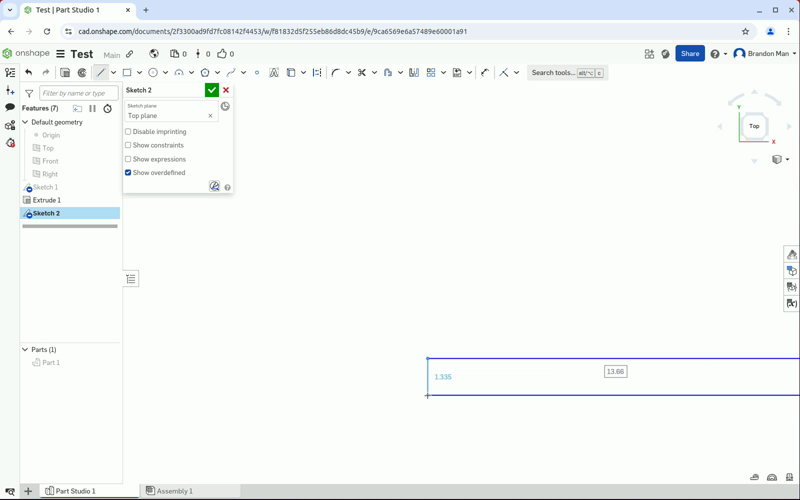
scroll(6)
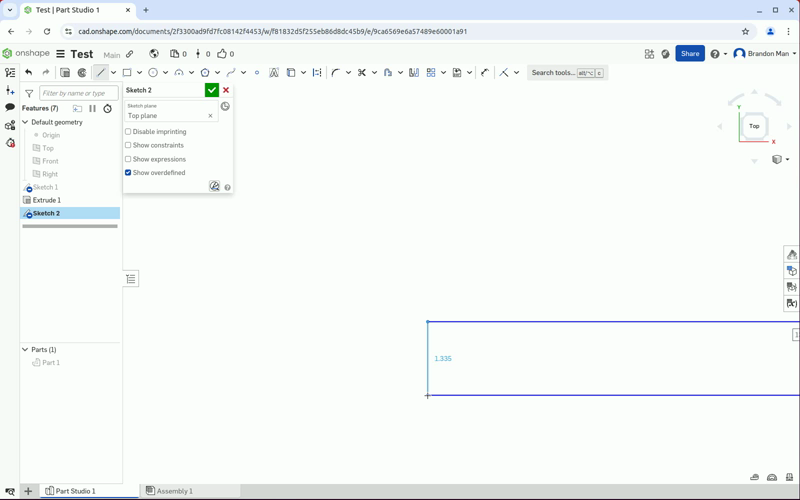
key_up(shift)
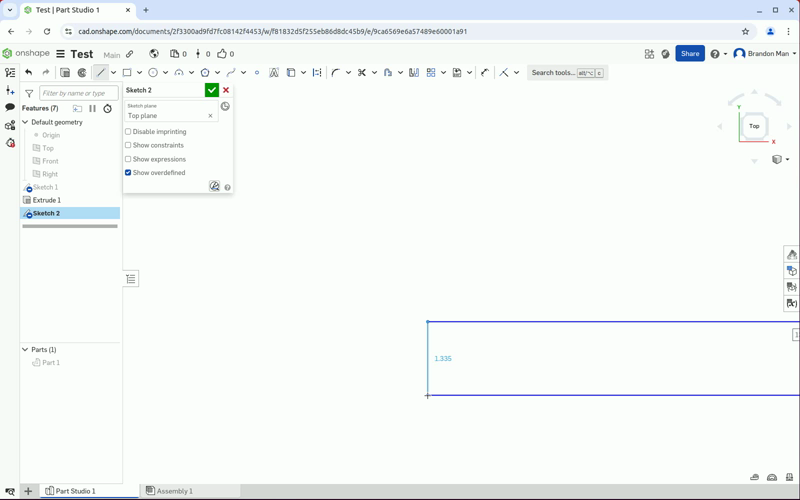
click(427, 395)
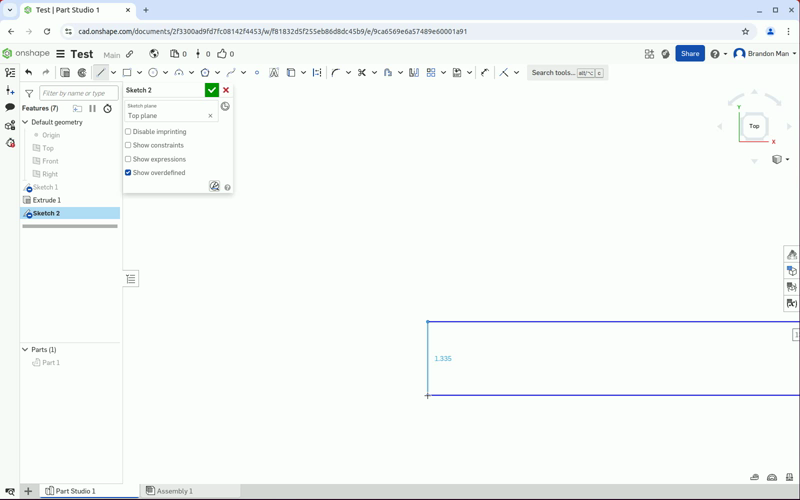
scroll(-6)
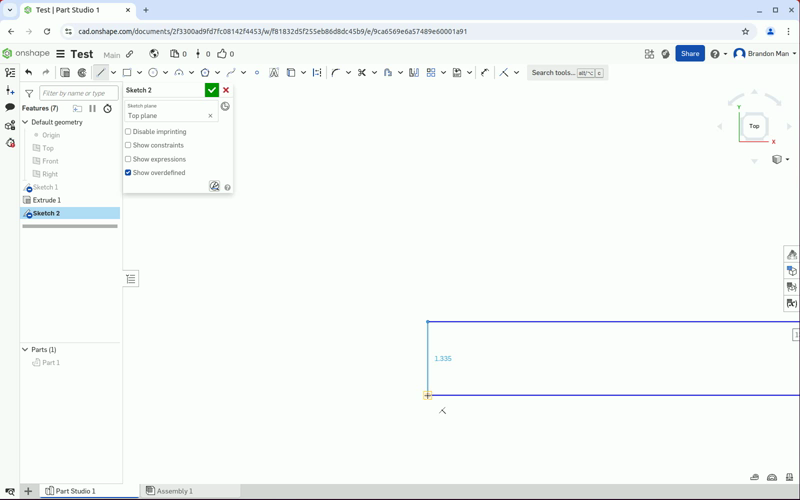
scroll(-6)
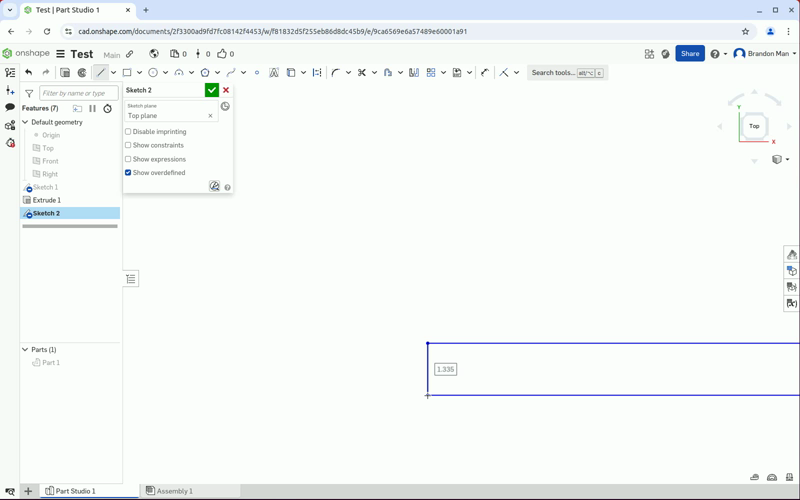
scroll(-6)
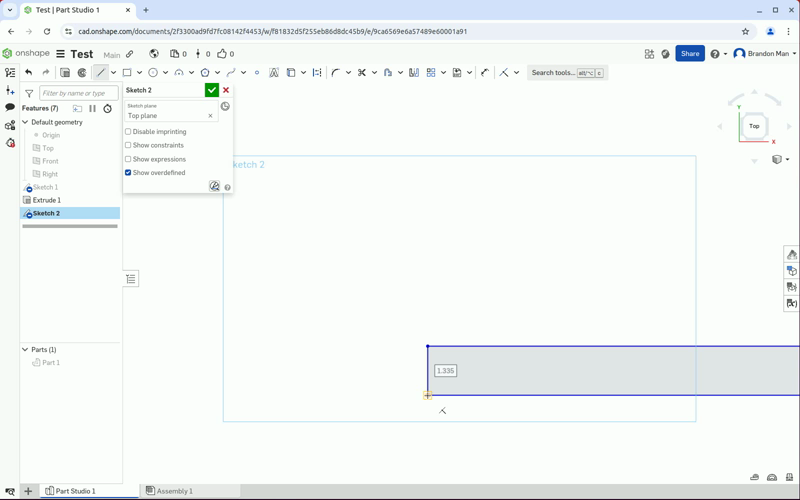
scroll(-6)
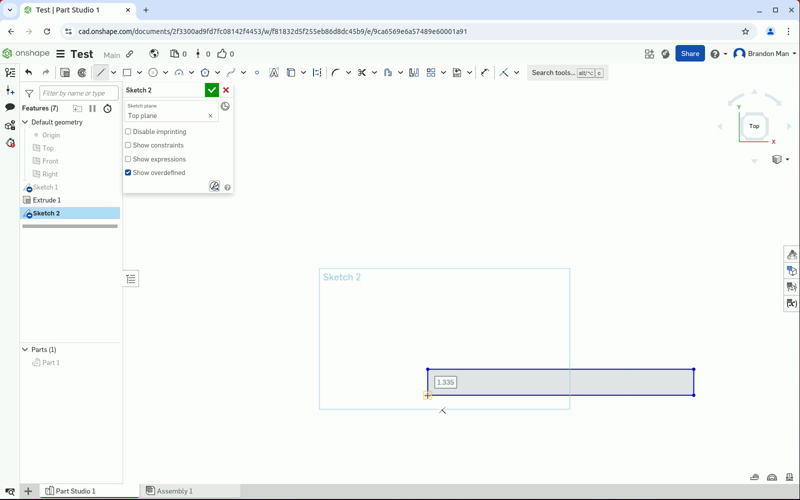
scroll(-6)
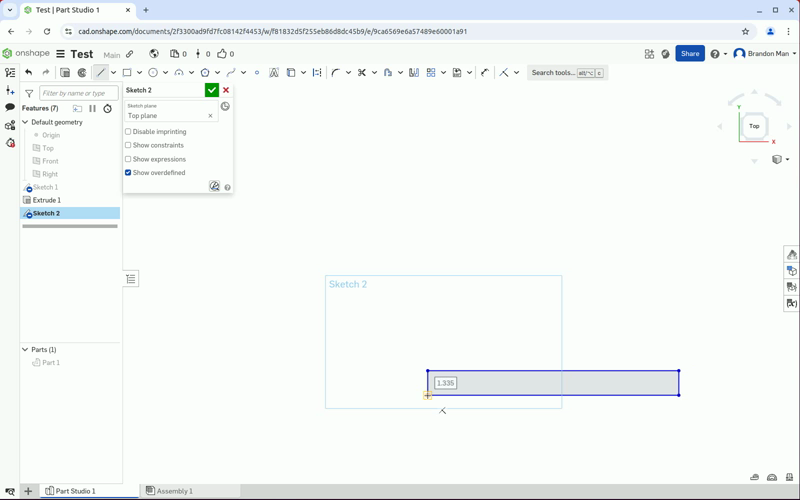
scroll(-6)
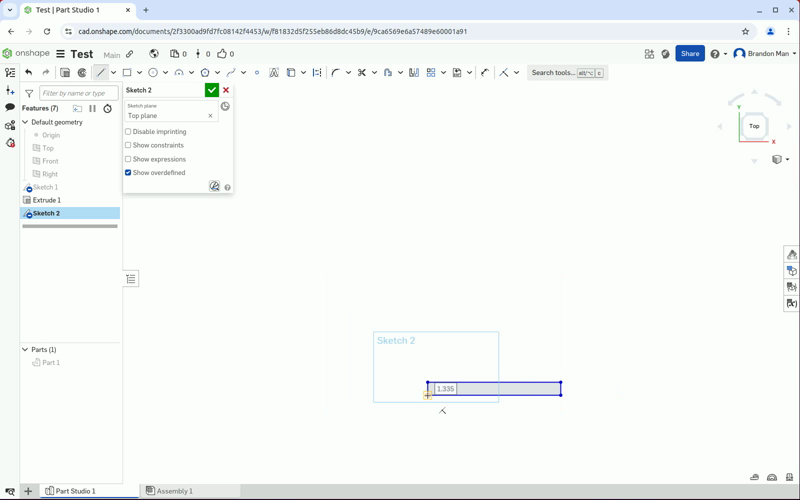
scroll(-6)
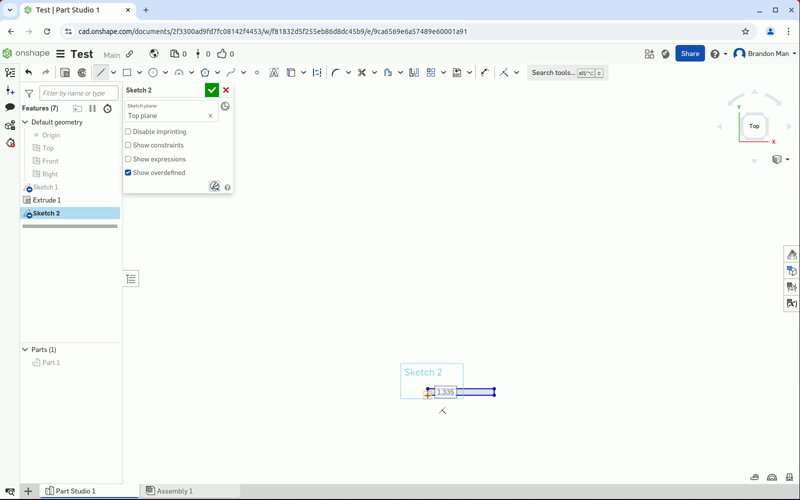
key(esc)
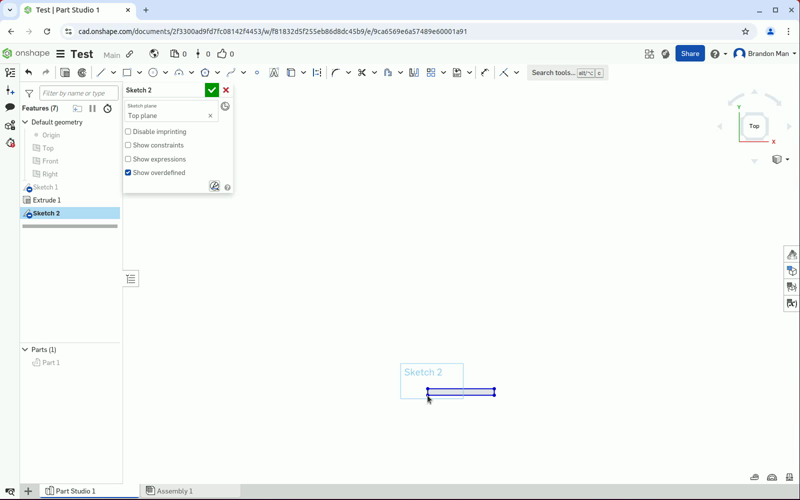
mouse_move(441, 395)
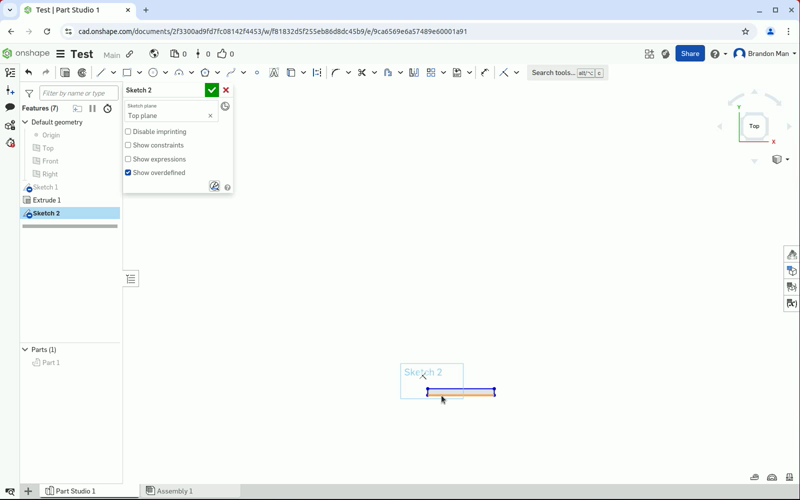
scroll(6)
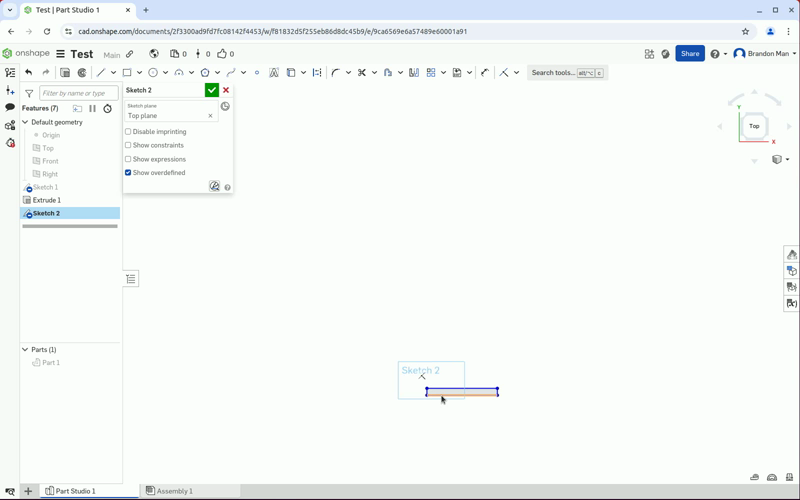
scroll(6)
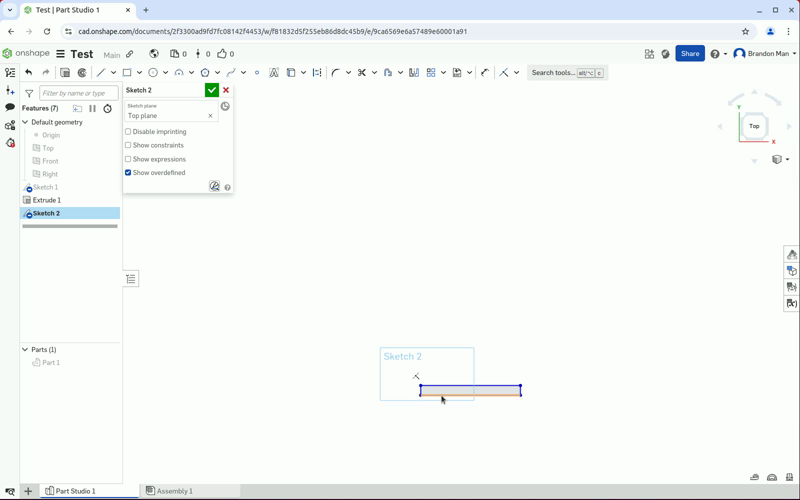
scroll(6)
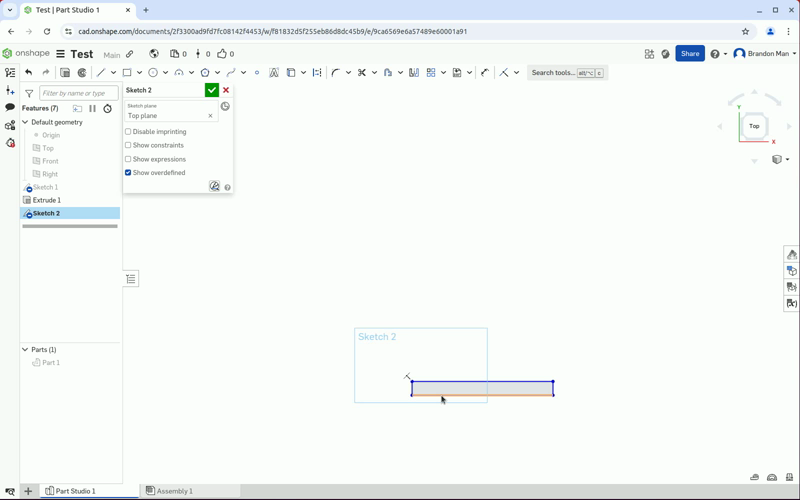
scroll(6)
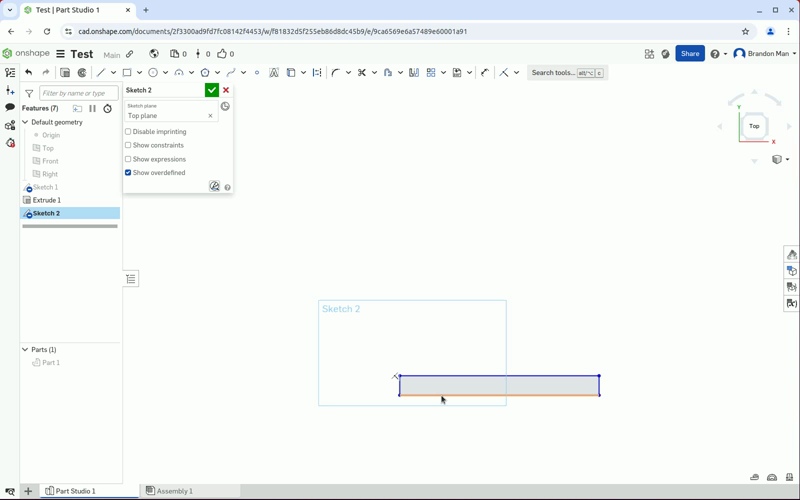
scroll(6)
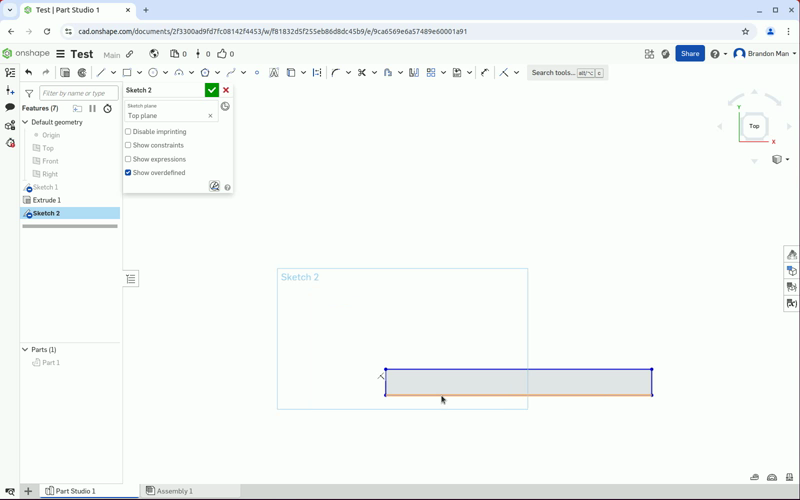
scroll(6)
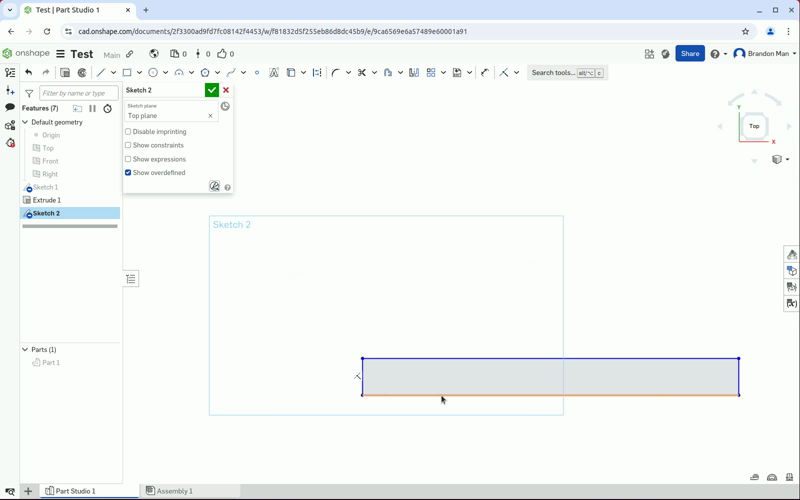
scroll(6)
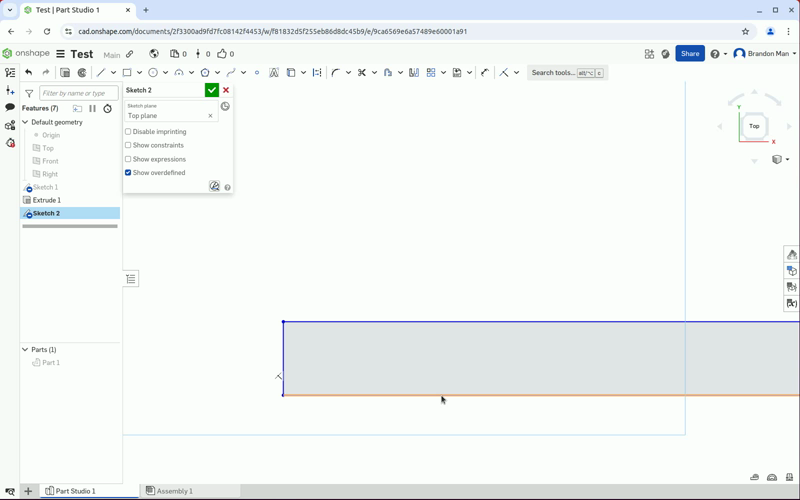
click(441, 395)
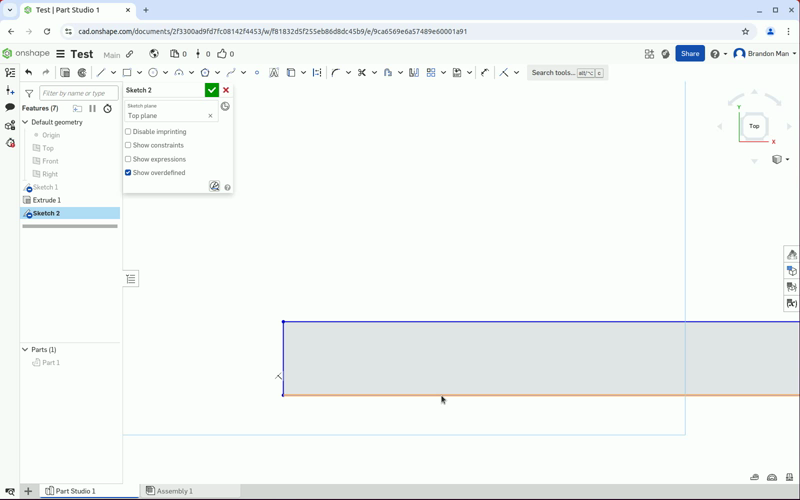
scroll(-6)
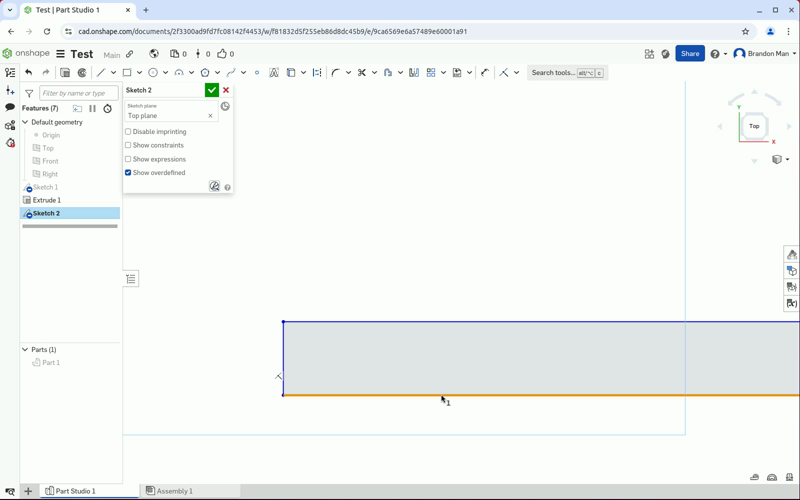
scroll(-6)
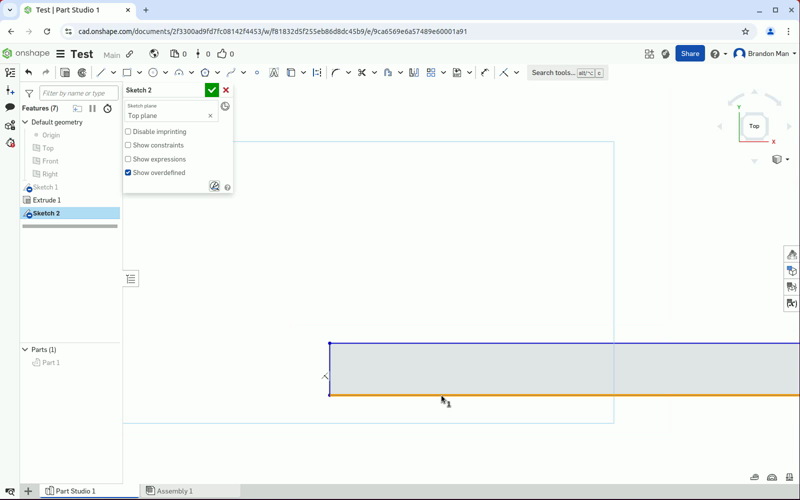
scroll(-6)
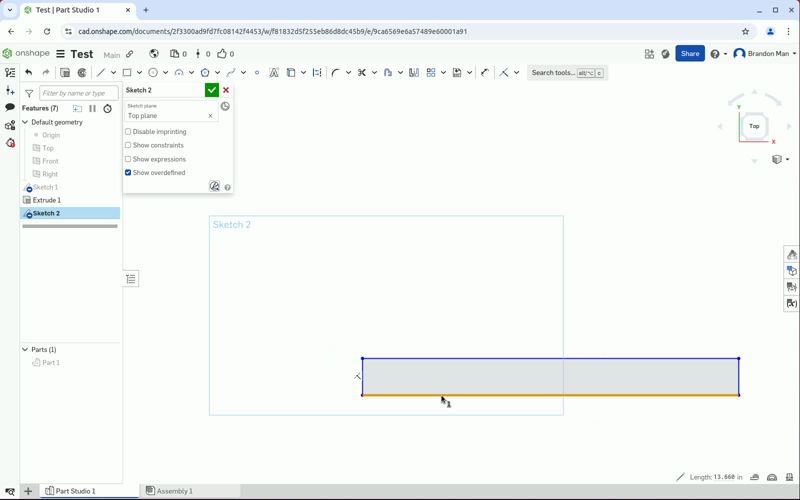
scroll(-6)
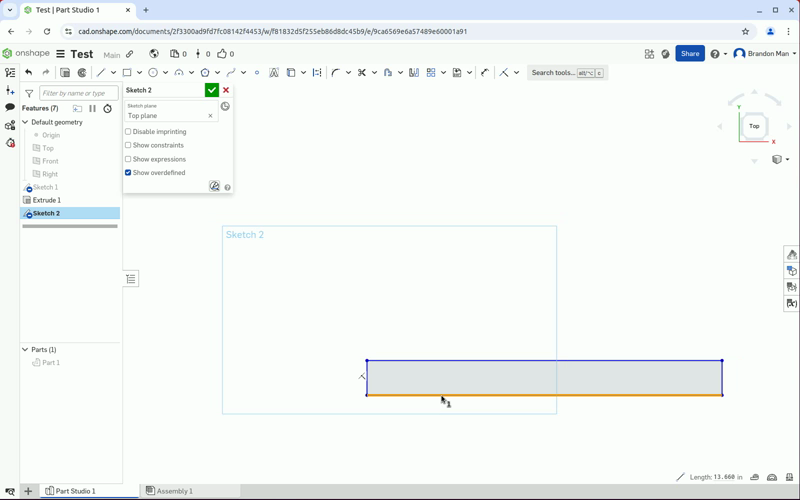
scroll(-6)
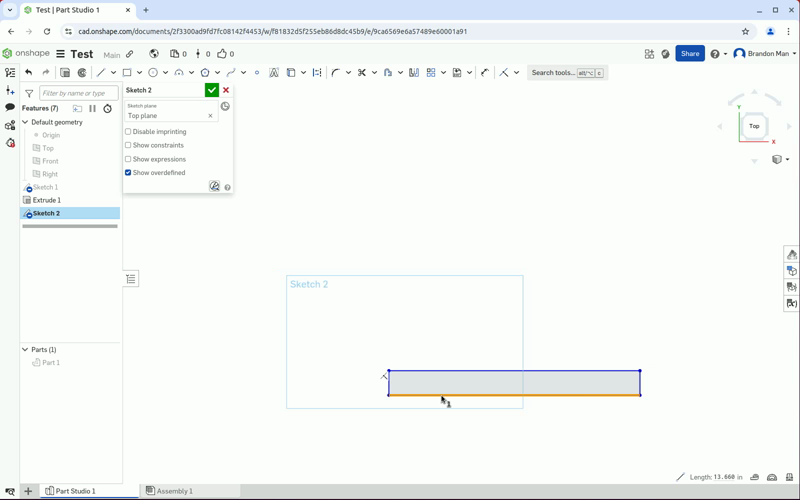
scroll(-6)
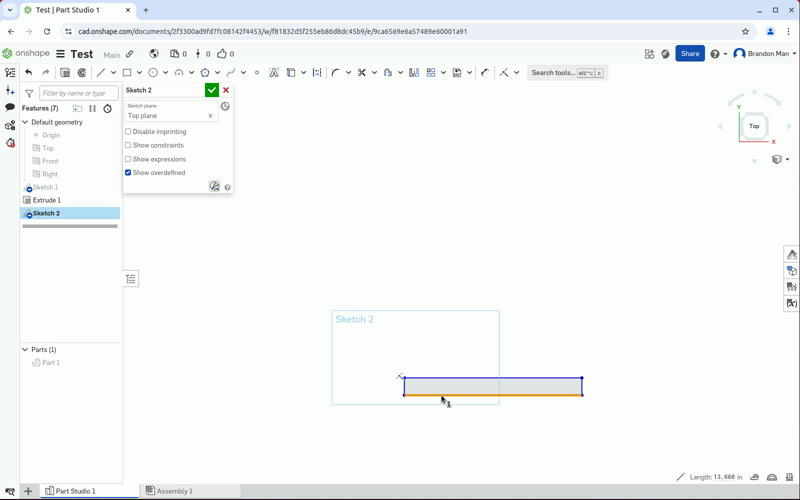
scroll(-6)
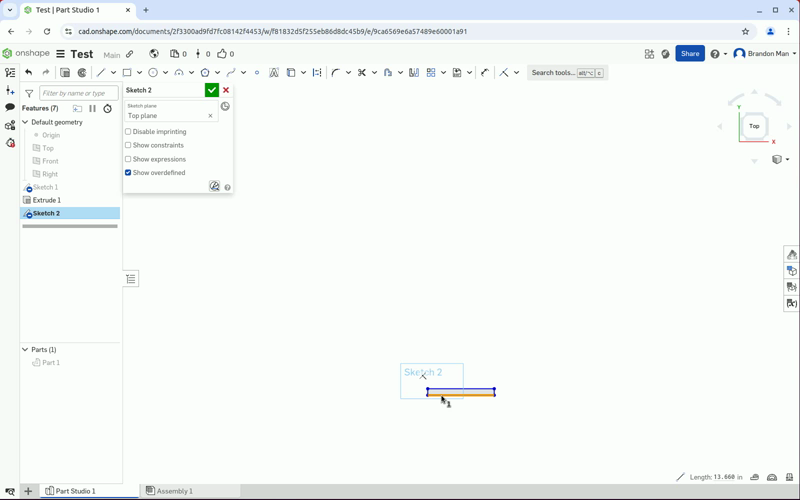
mouse_move(73, 352)
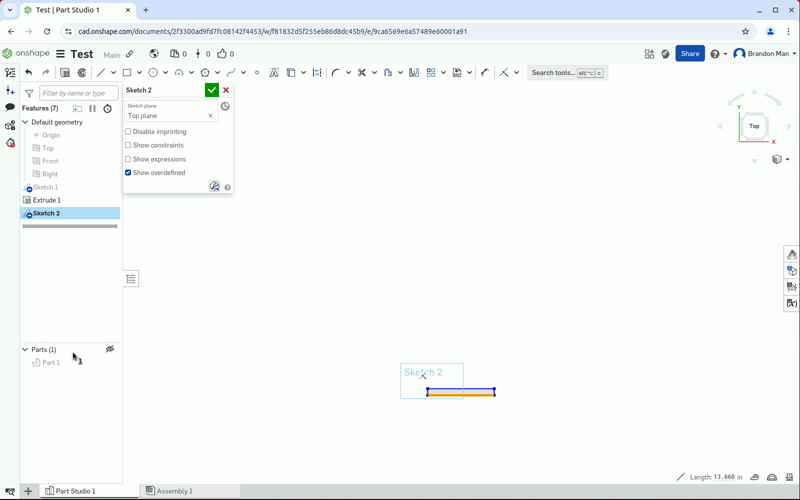
key(shift+y)
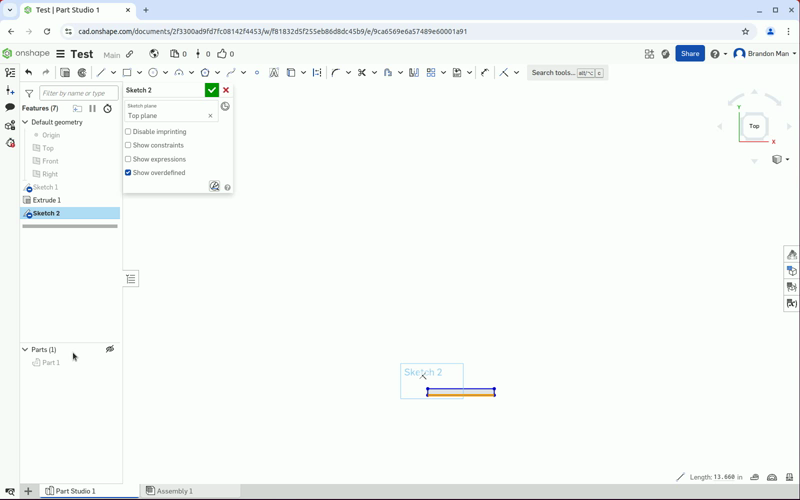
key(shift+e)
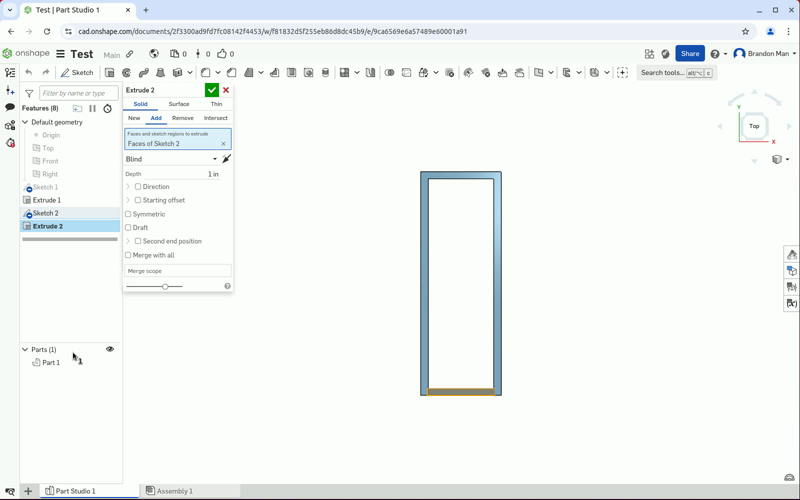
mouse_move(143, 106)
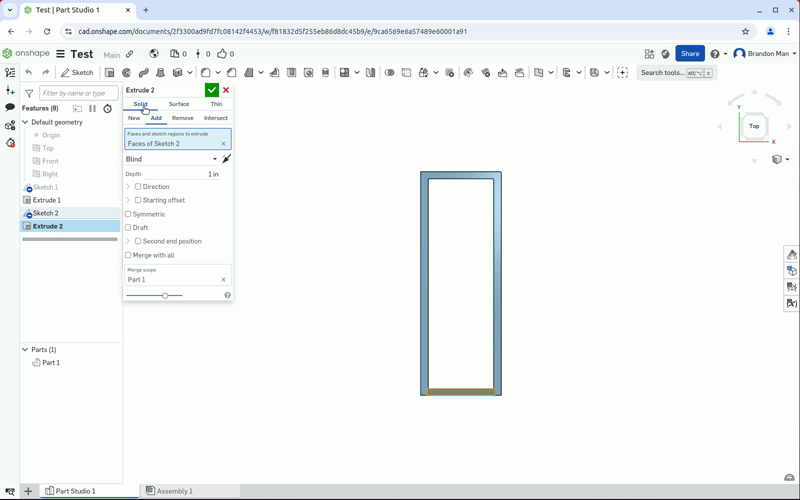
click(143, 106)
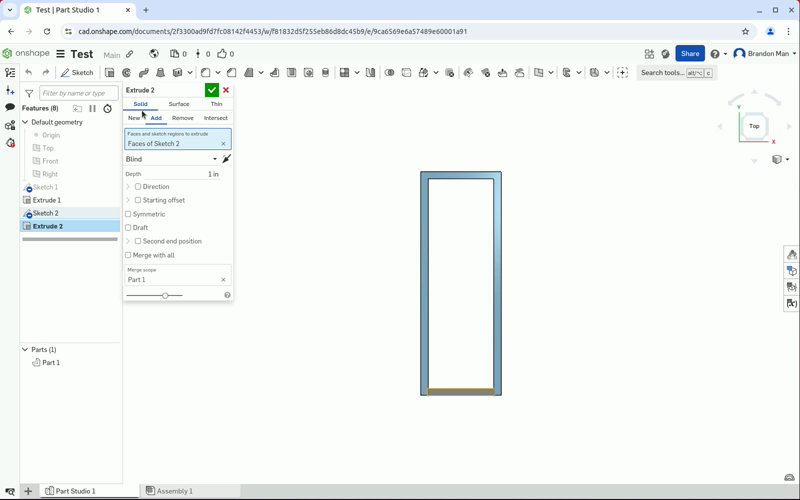
mouse_move(137, 120)
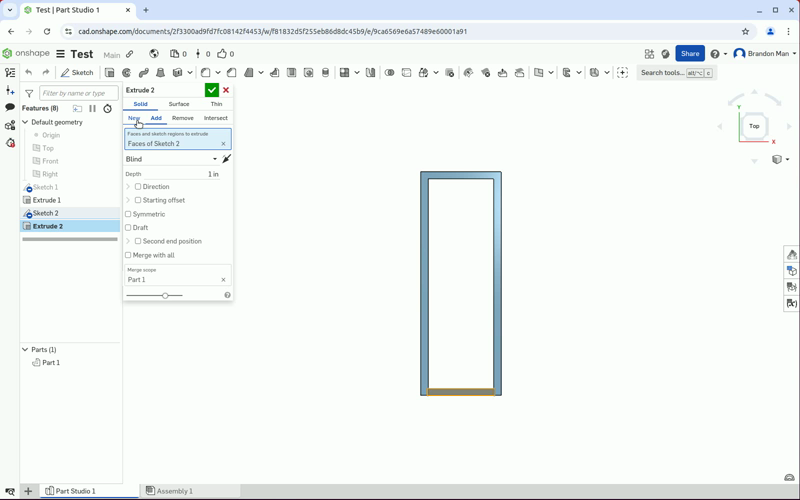
click(137, 120)
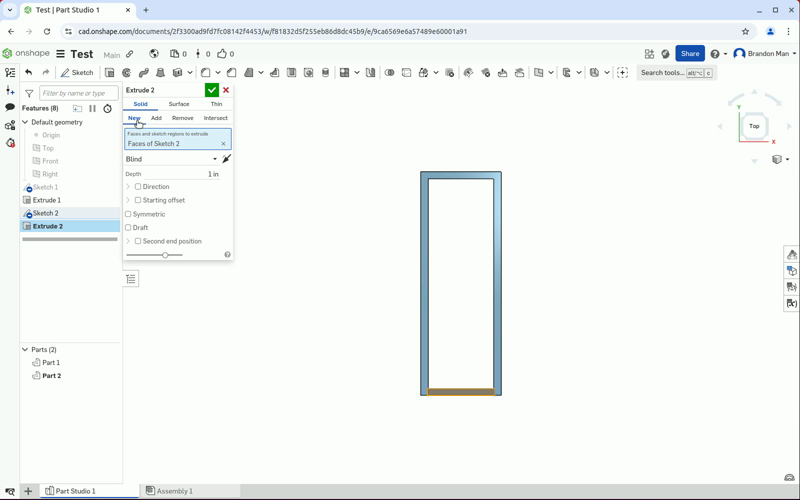
key(tab, 4)
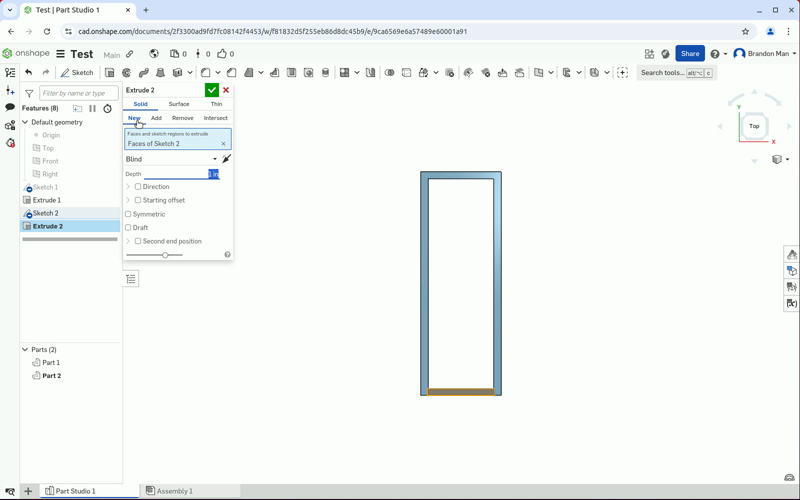
text(-1.444)
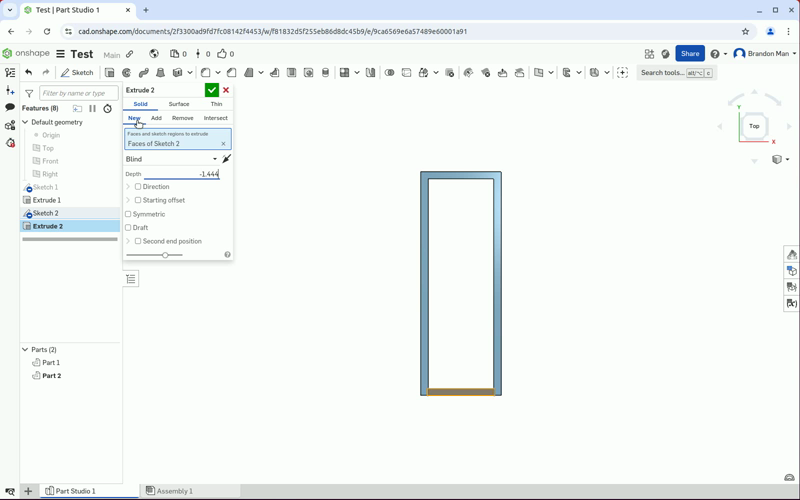
key(enter)
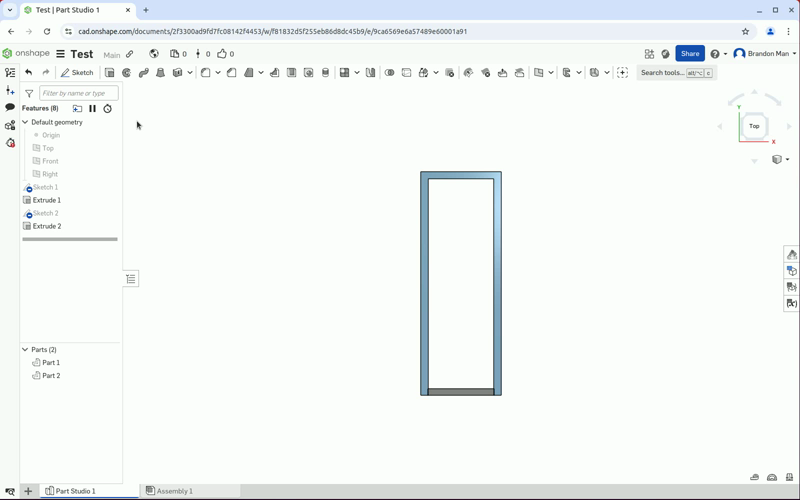
key(shift+h)
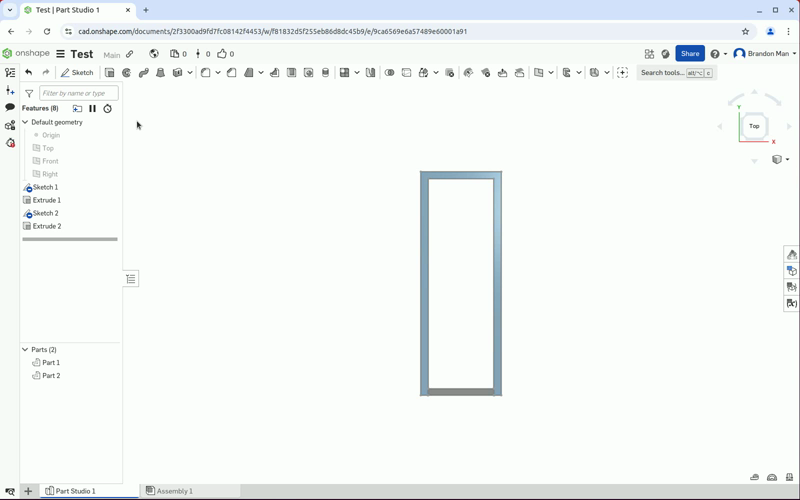
key(shift+h)
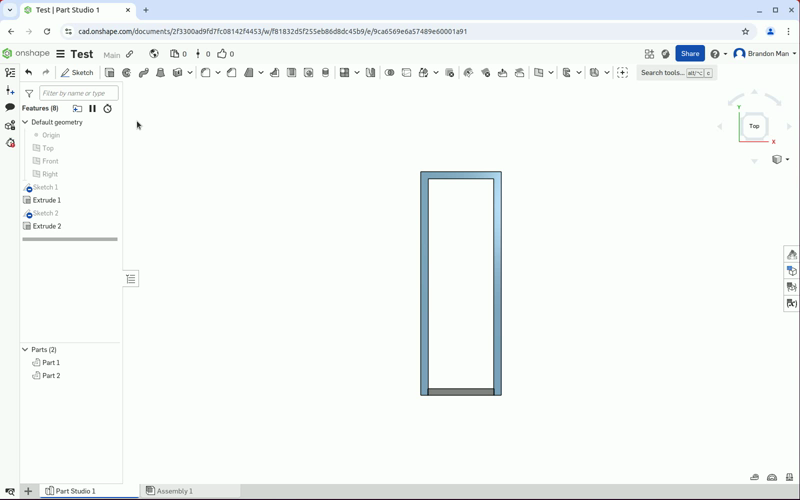
mouse_move(73, 189)
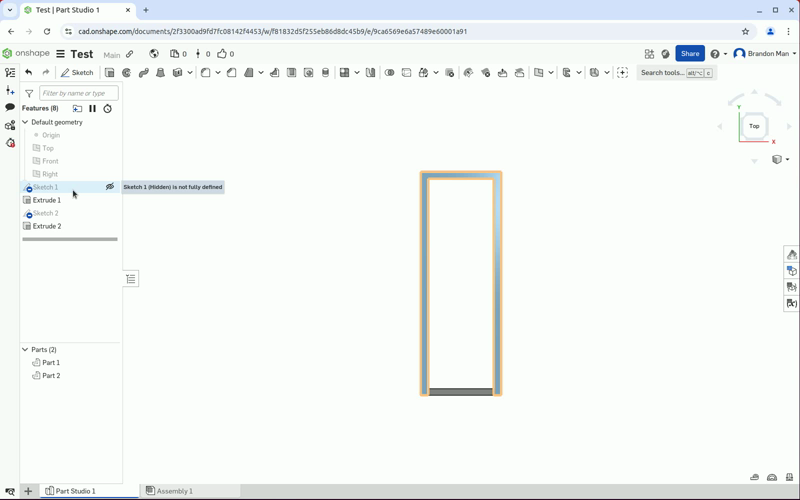
click(73, 189)
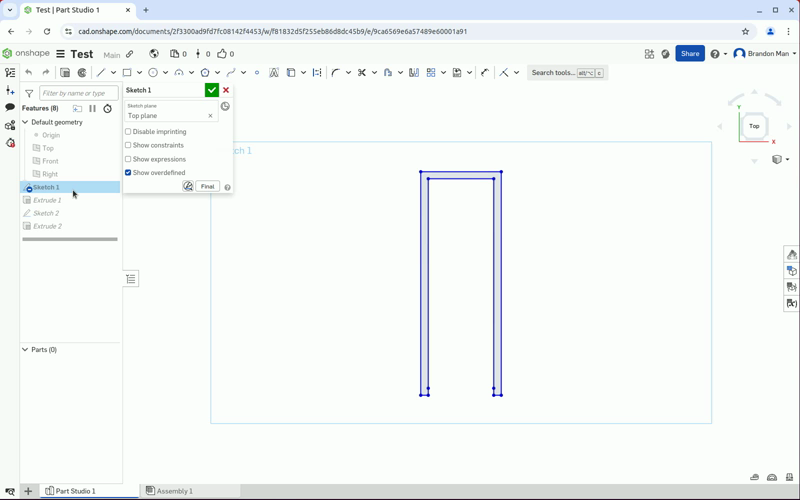
mouse_move(229, 92)
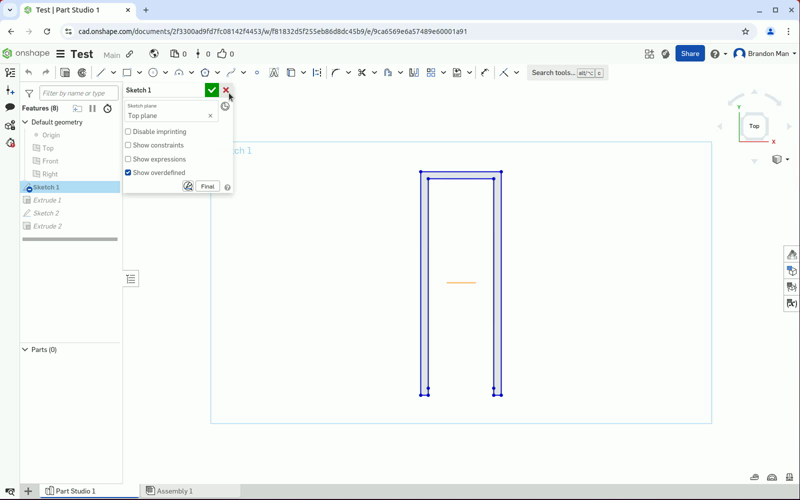
click(229, 92)
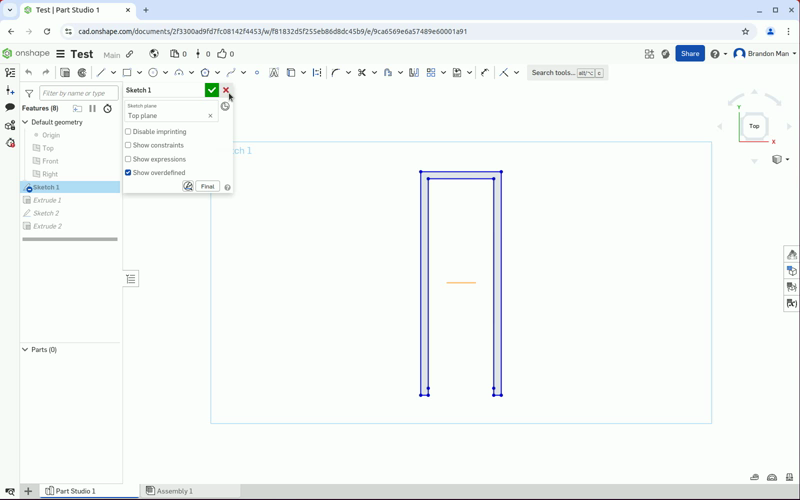
key(shift+s)
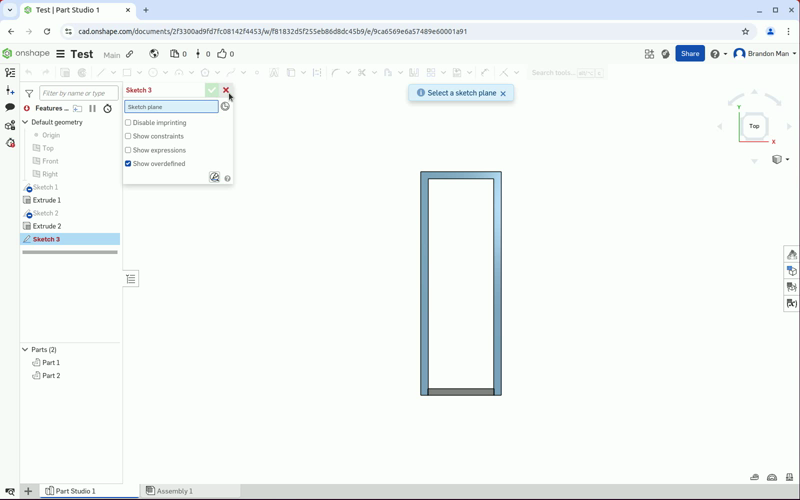
mouse_move(73, 150)
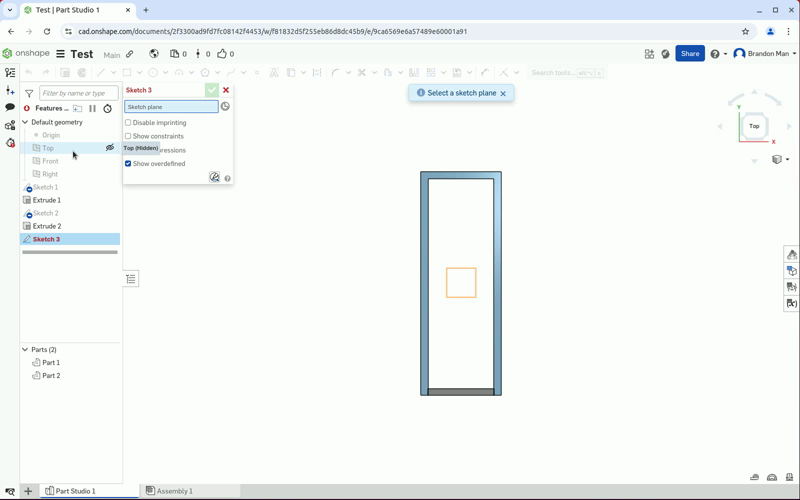
click(73, 150)
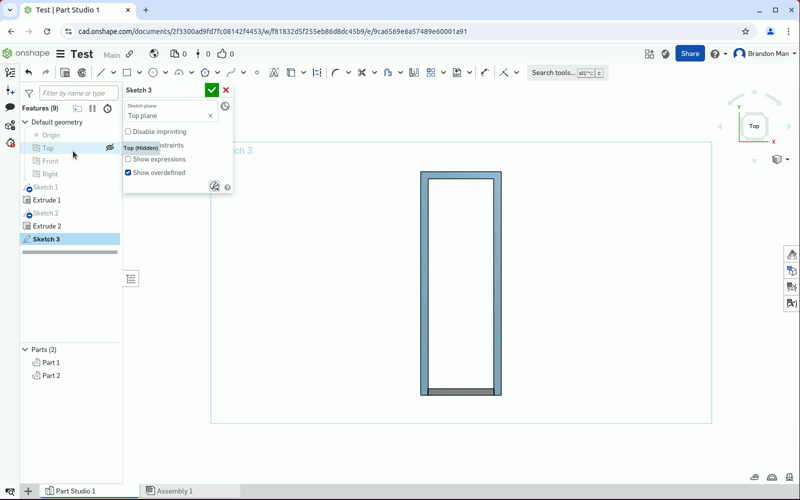
mouse_move(73, 352)
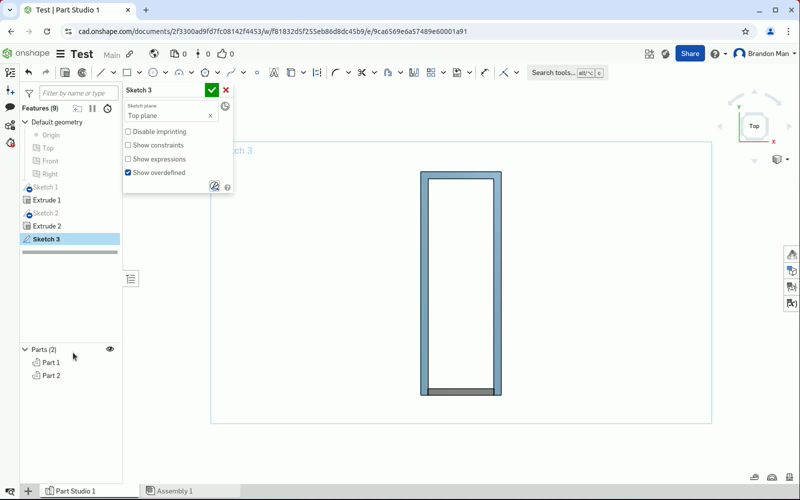
key(y)
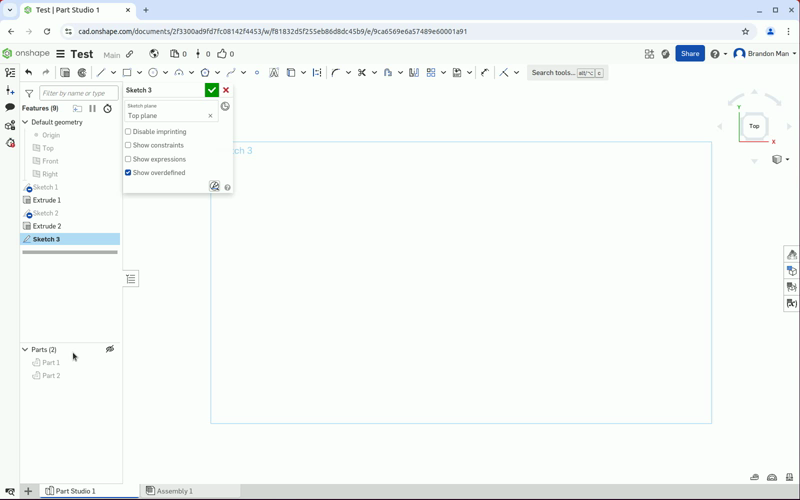
key(l)
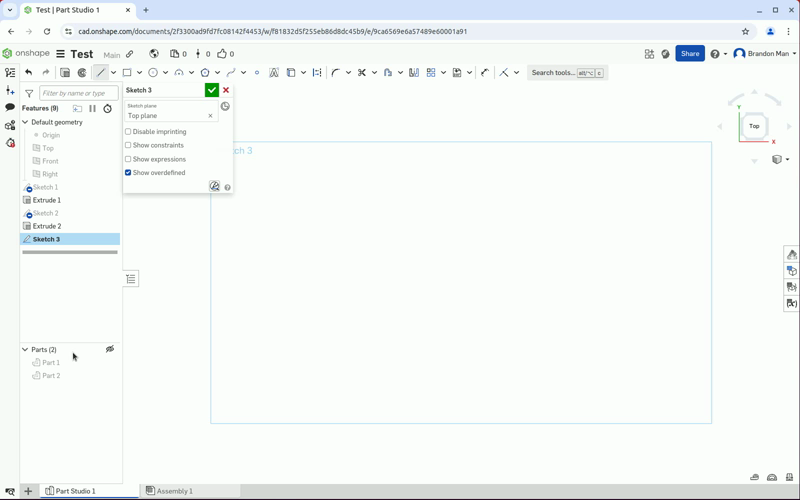
key_down(shift)
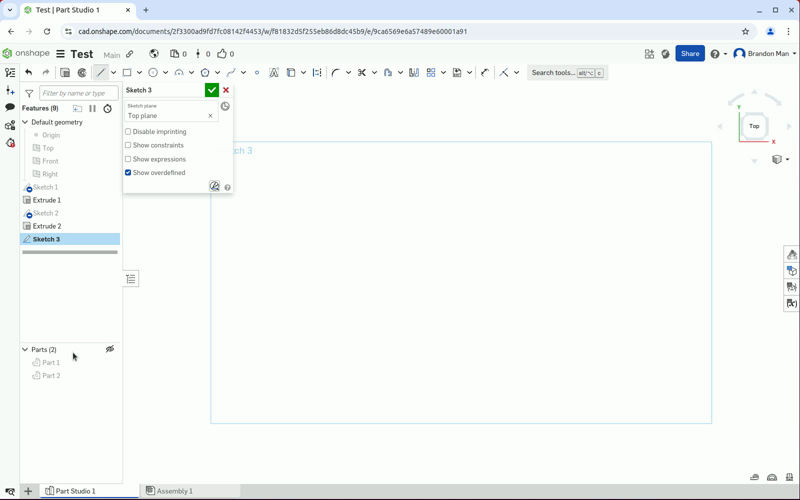
mouse_move(427, 388)
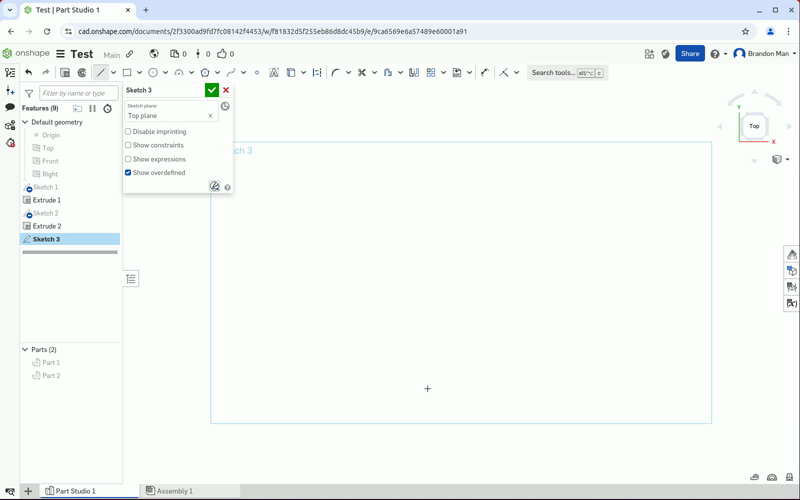
click(427, 388)
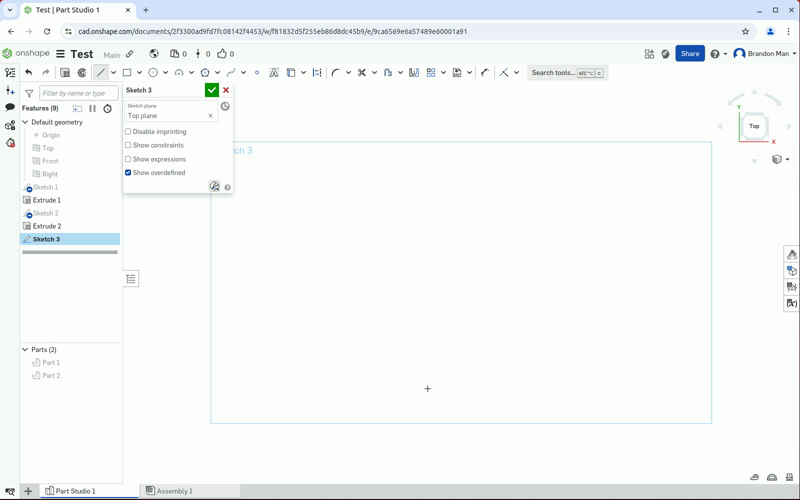
key_up(shift)
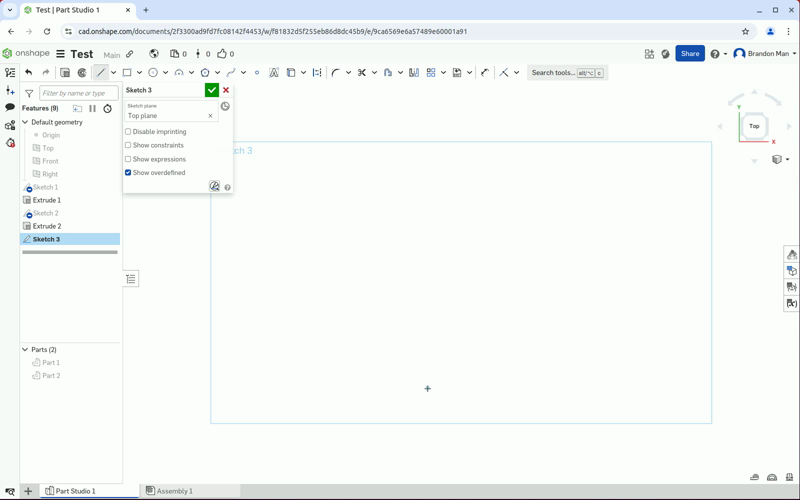
key_down(shift)
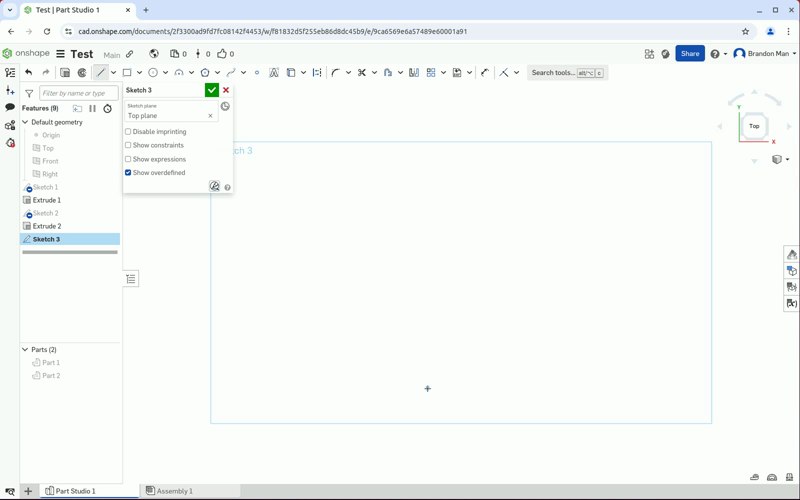
mouse_move(494, 388)
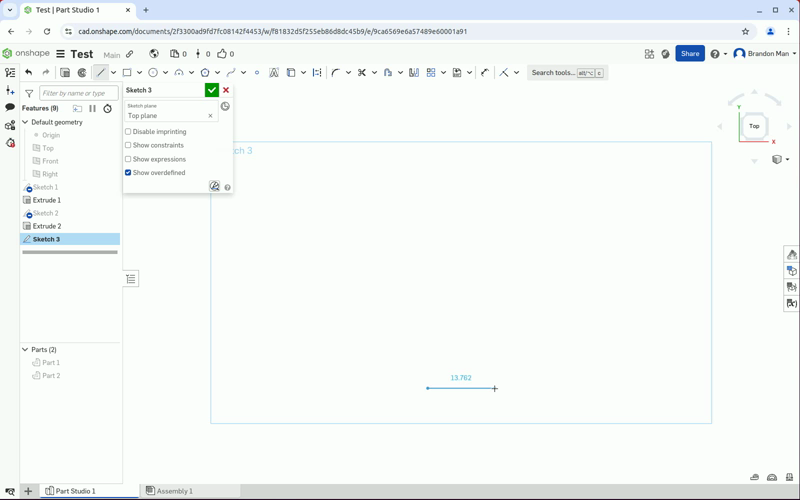
click(494, 388)
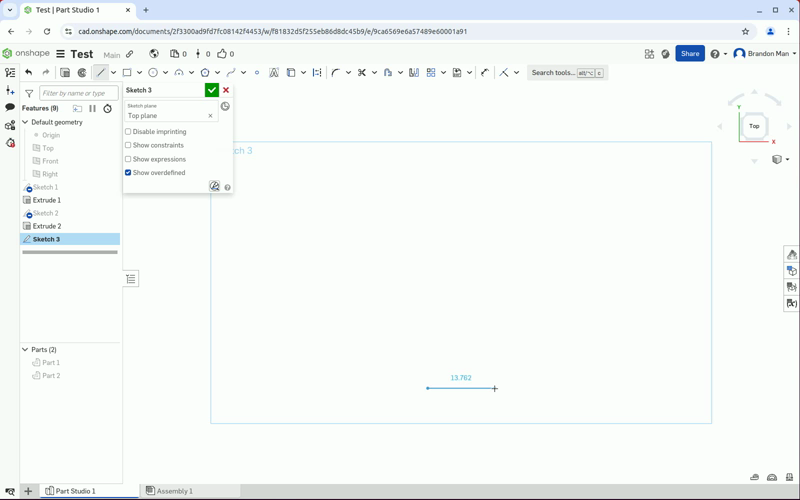
key_up(shift)
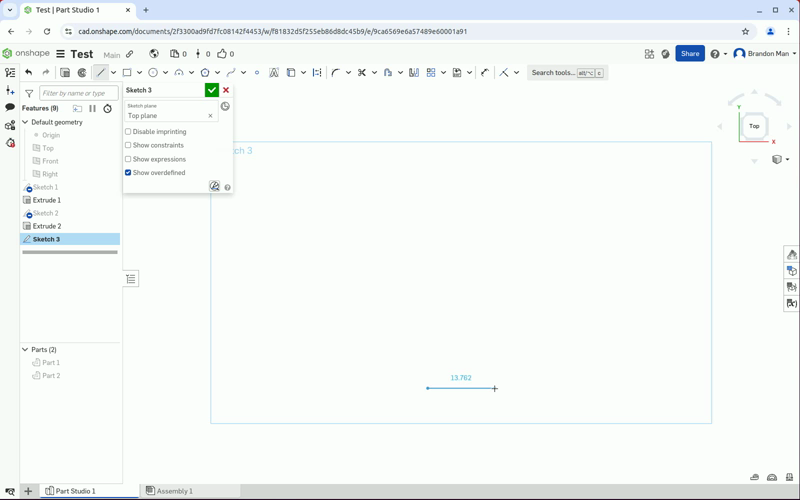
key_down(shift)
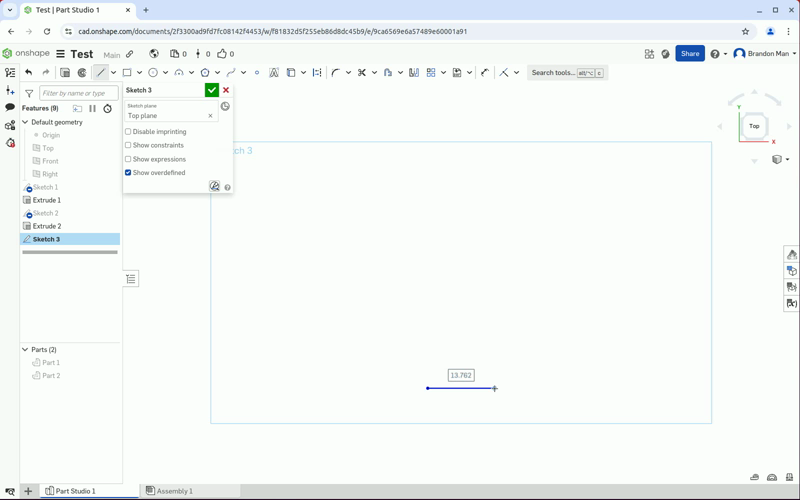
mouse_move(494, 177)
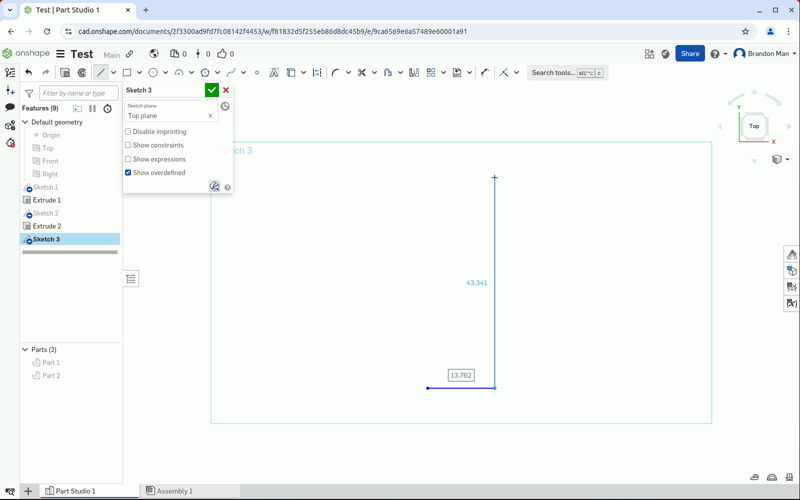
click(494, 177)
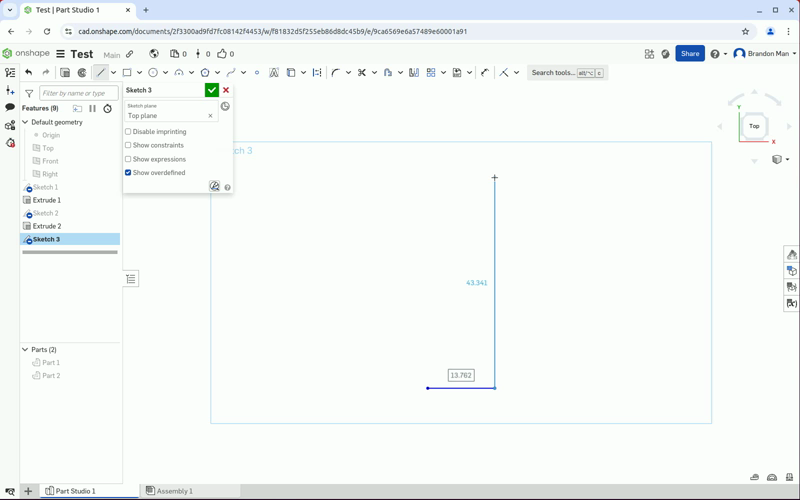
key_up(shift)
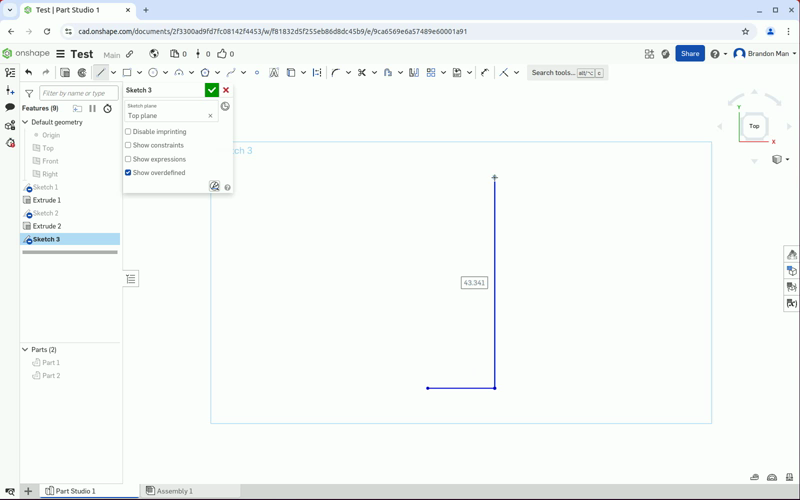
key_down(shift)
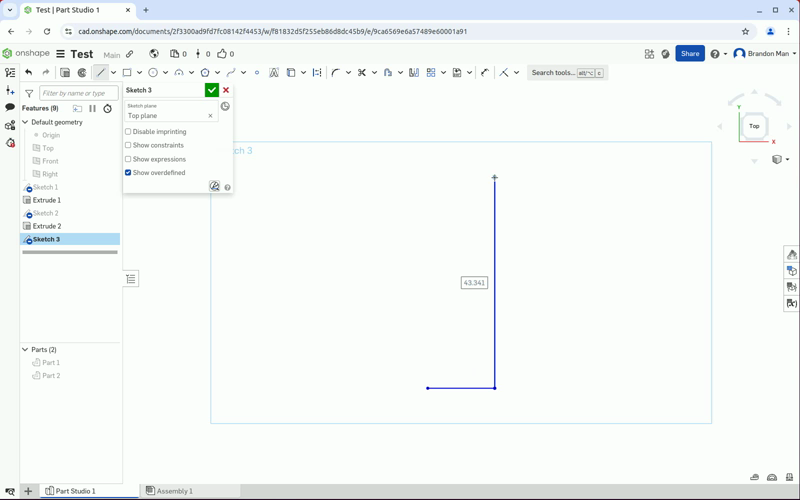
mouse_move(427, 177)
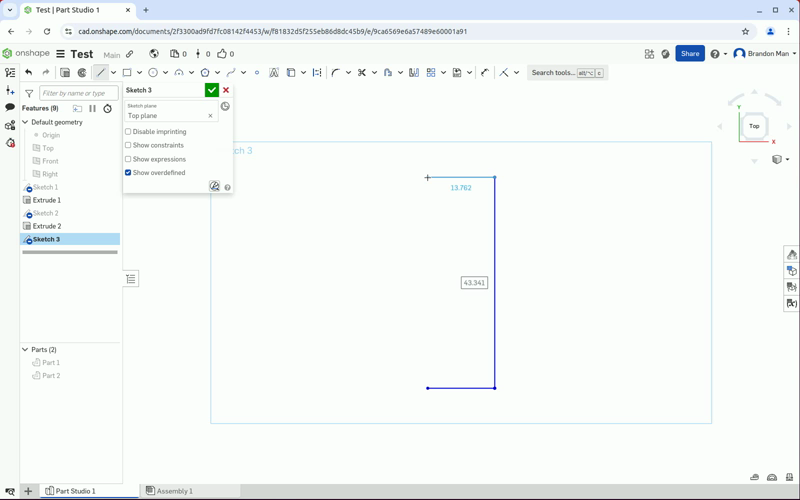
click(427, 177)
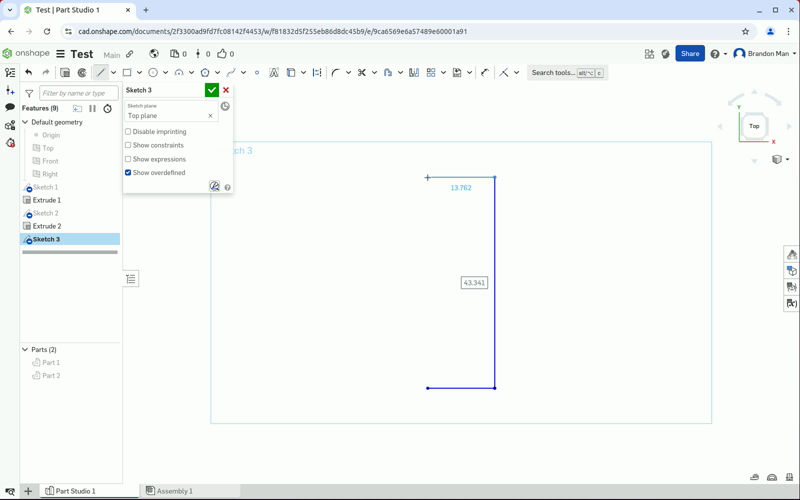
key_up(shift)
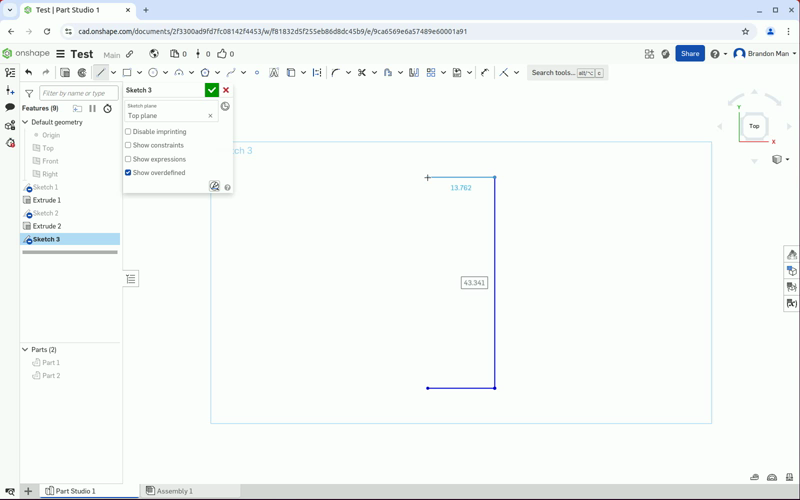
key_down(shift)
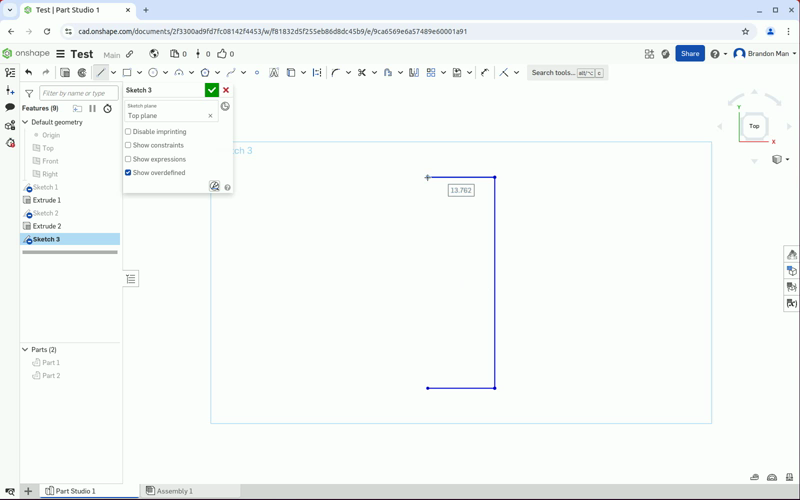
mouse_move(427, 388)
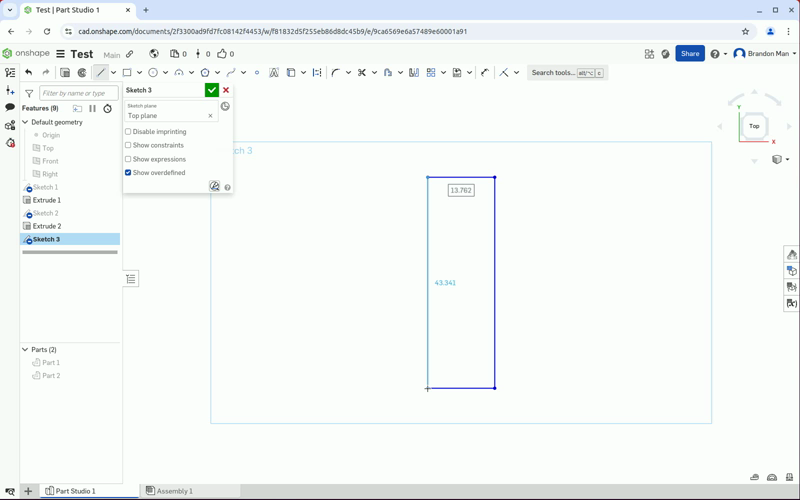
key_up(shift)
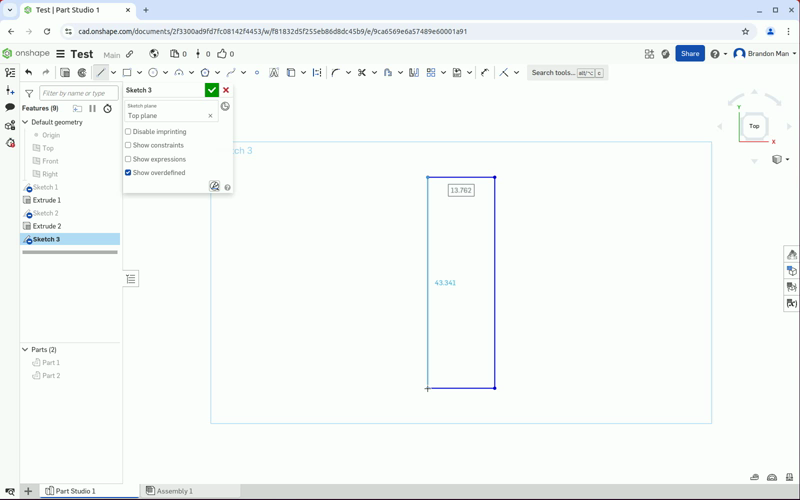
click(427, 388)
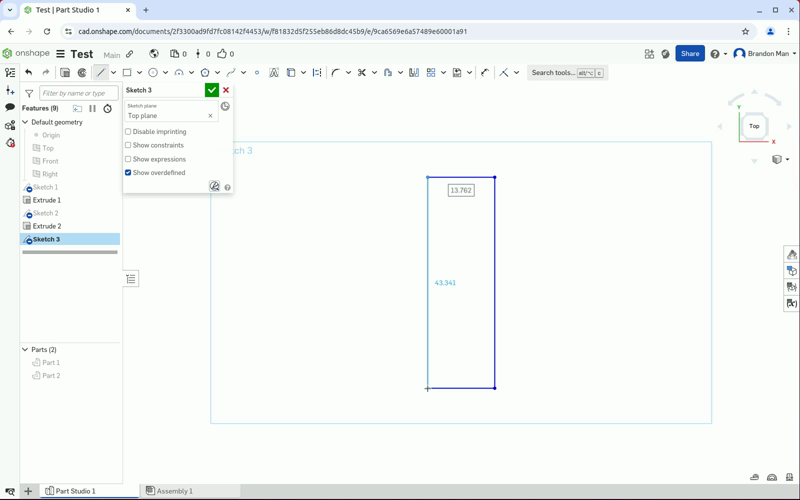
key(esc)
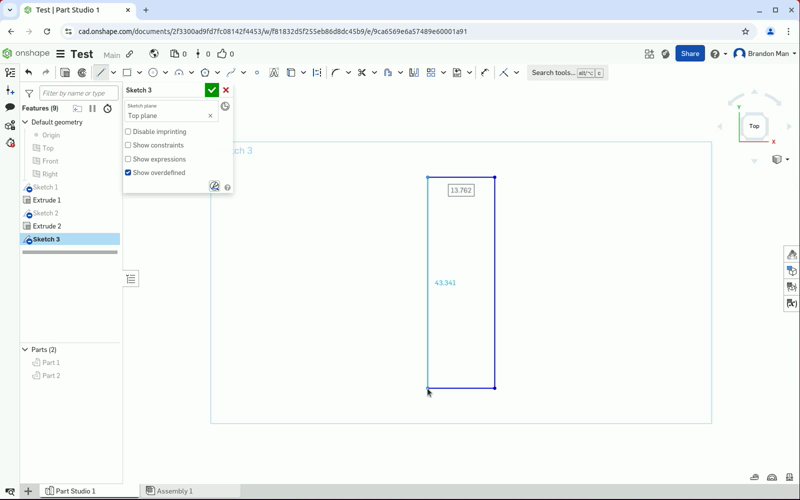
mouse_move(471, 326)
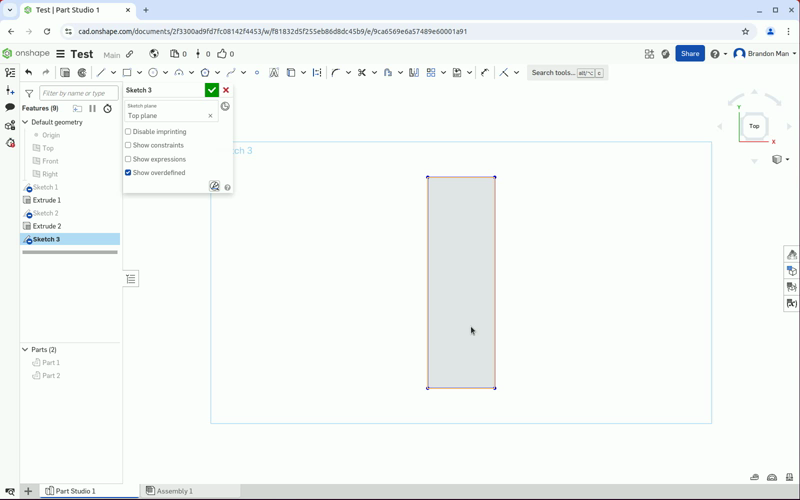
click(471, 326)
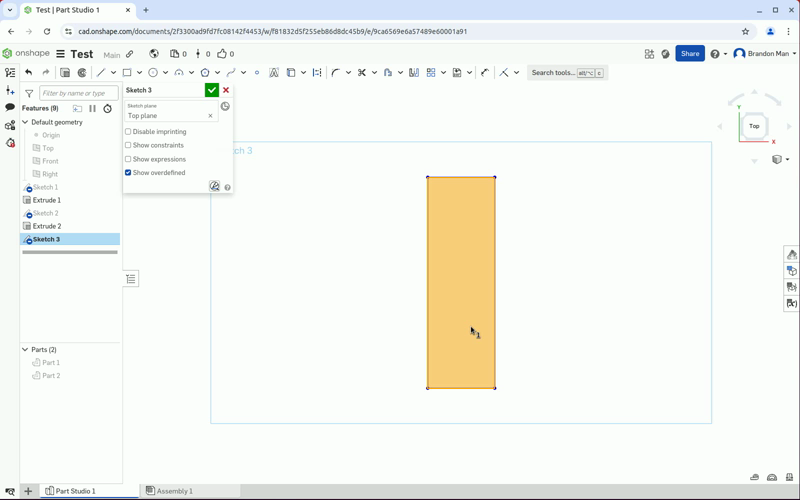
mouse_move(73, 352)
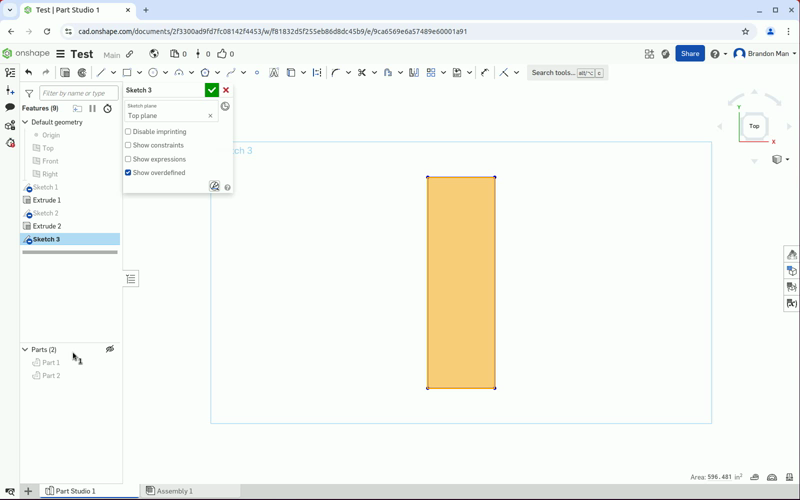
key(shift+y)
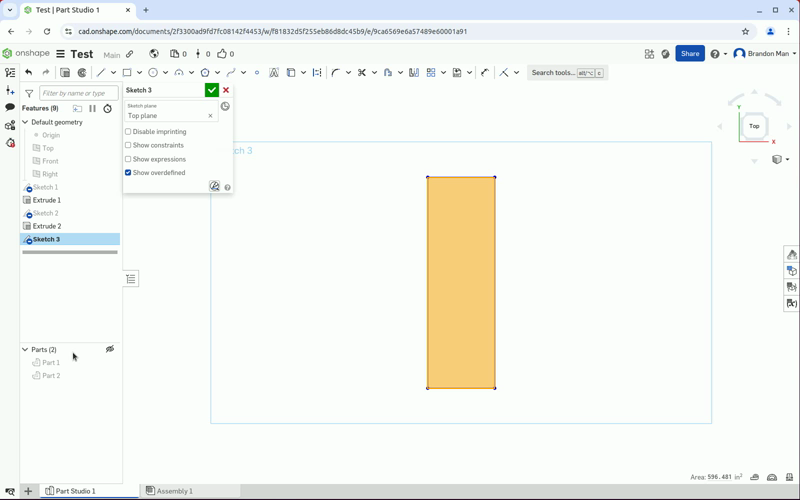
key(shift+e)
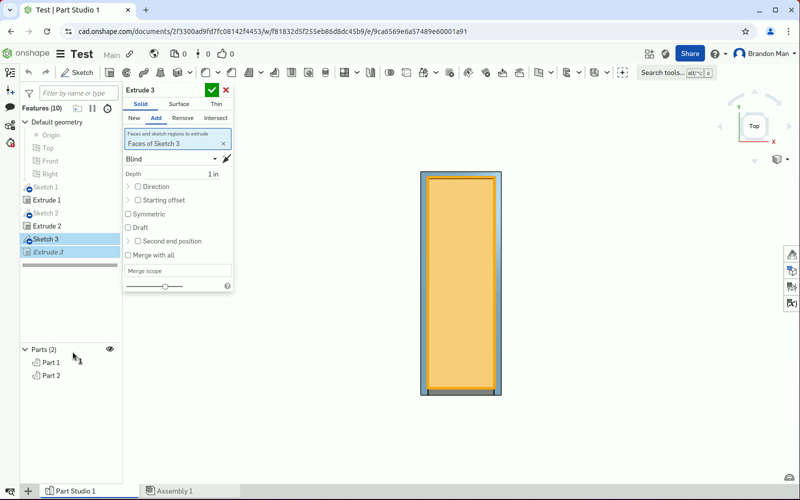
mouse_move(143, 106)
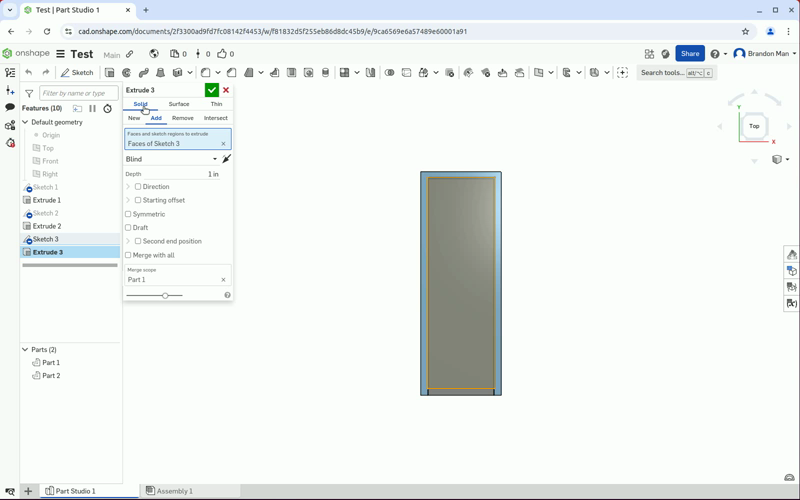
click(143, 106)
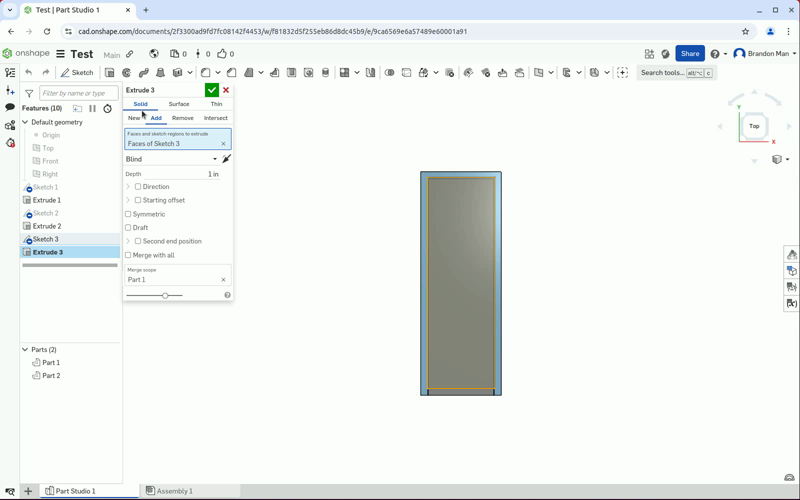
mouse_move(137, 120)
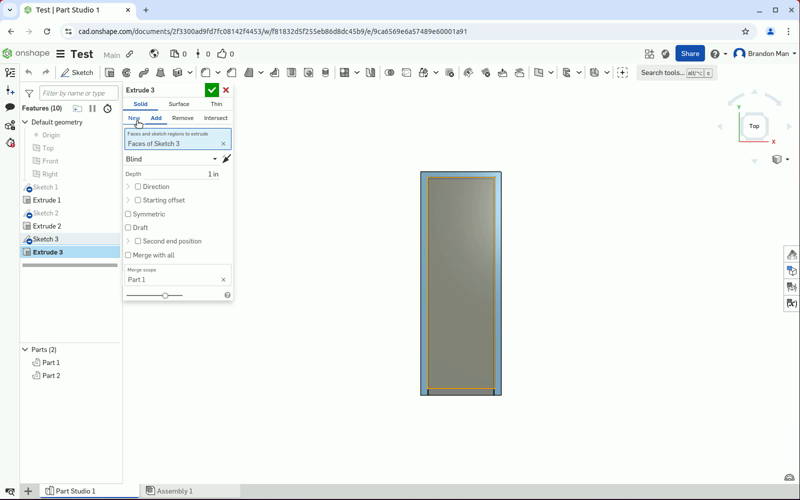
click(137, 120)
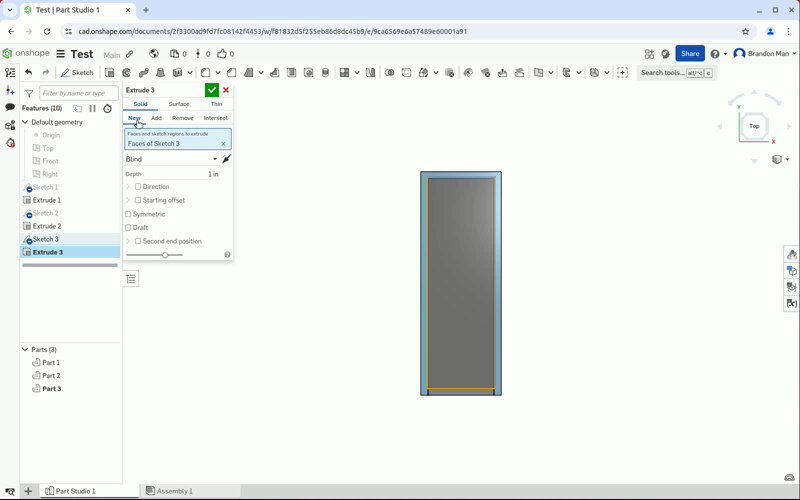
key(tab, 4)
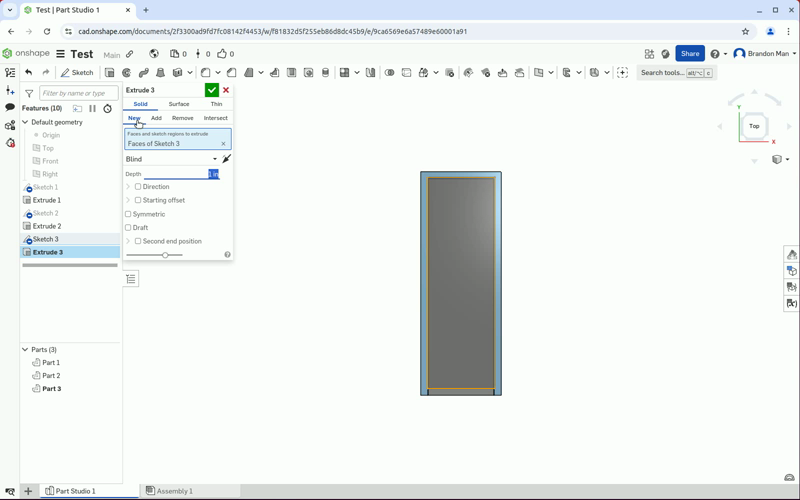
text(-1.444)
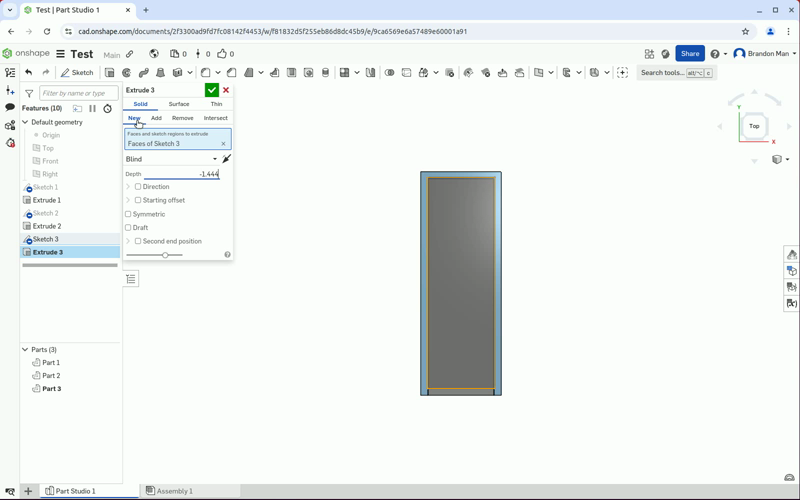
key(enter)
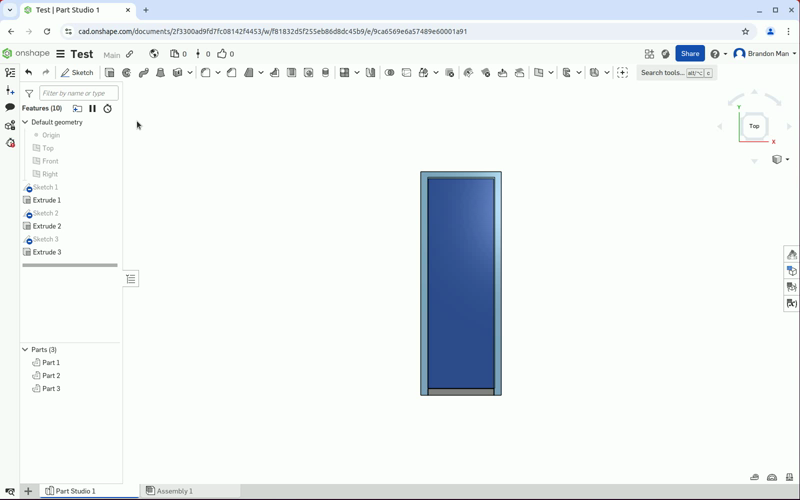
key(shift+h)
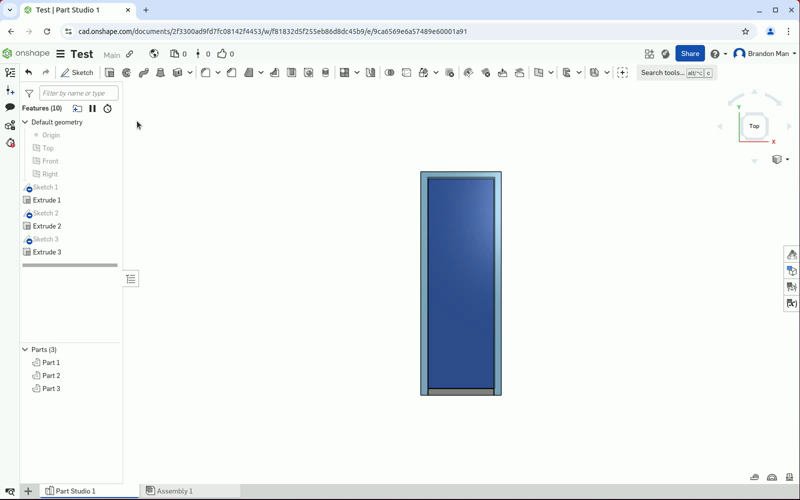
key(shift+h)
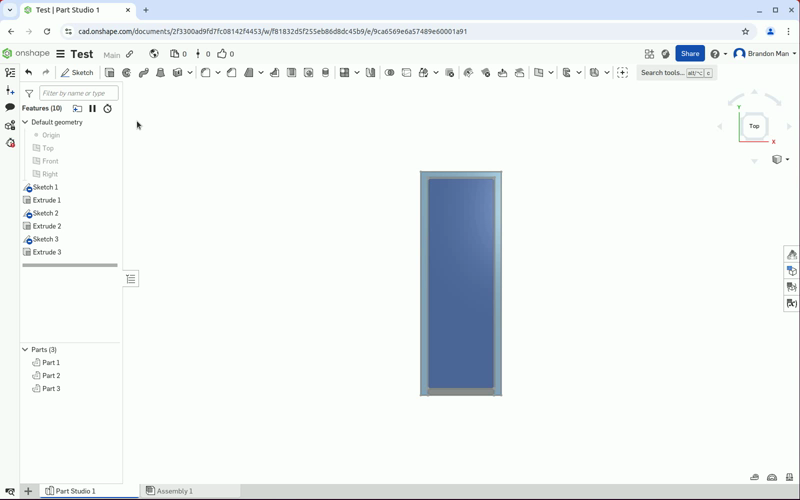
key(shift+7)
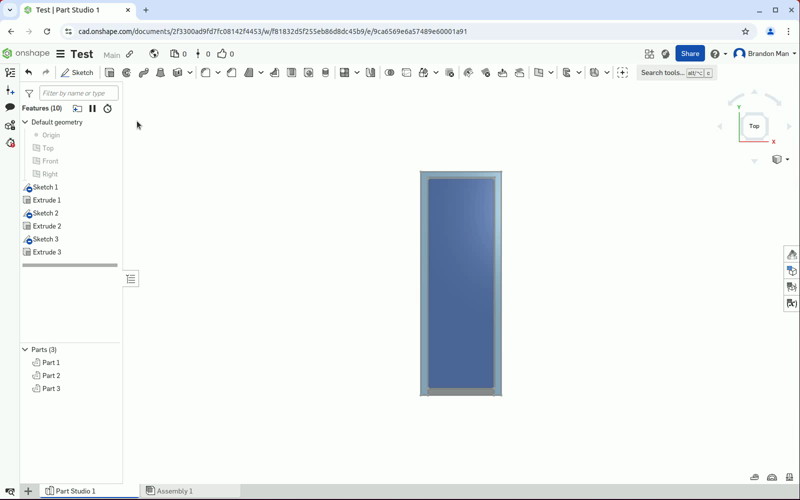
key(up, 3)
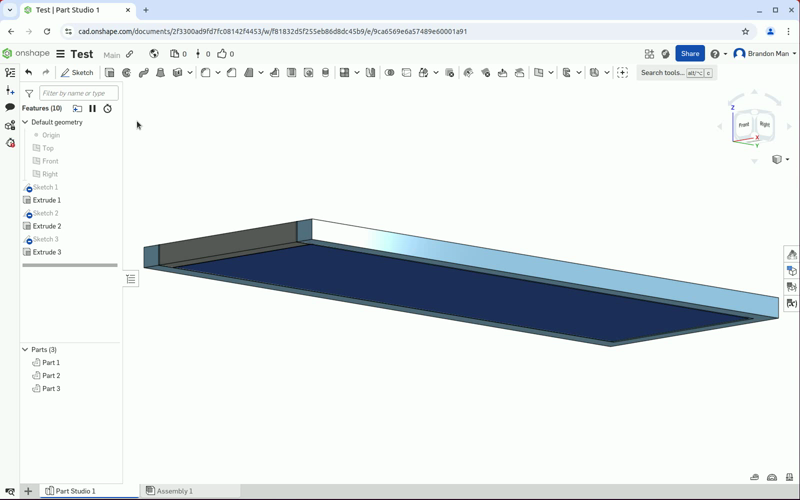
key(left, 3)
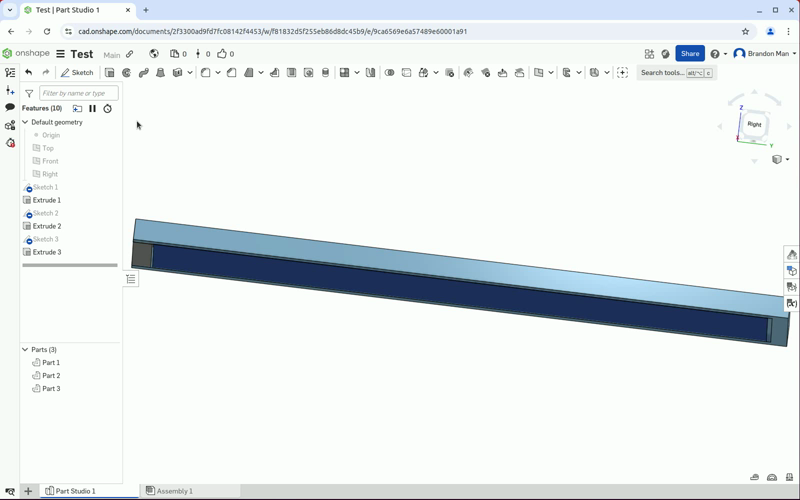
key(right, 3)
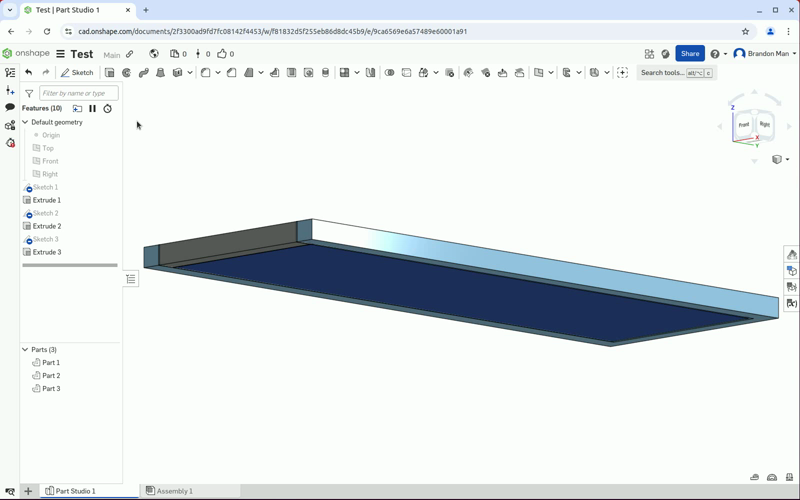
key(down, 3)
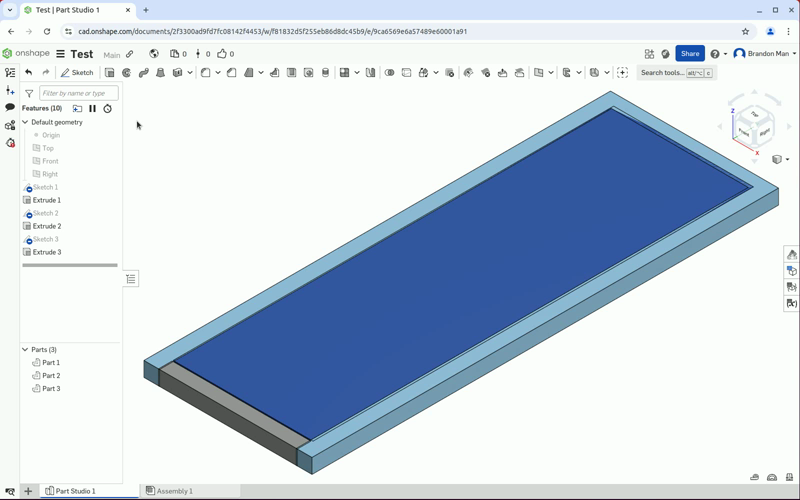
mouse_move(73, 189)
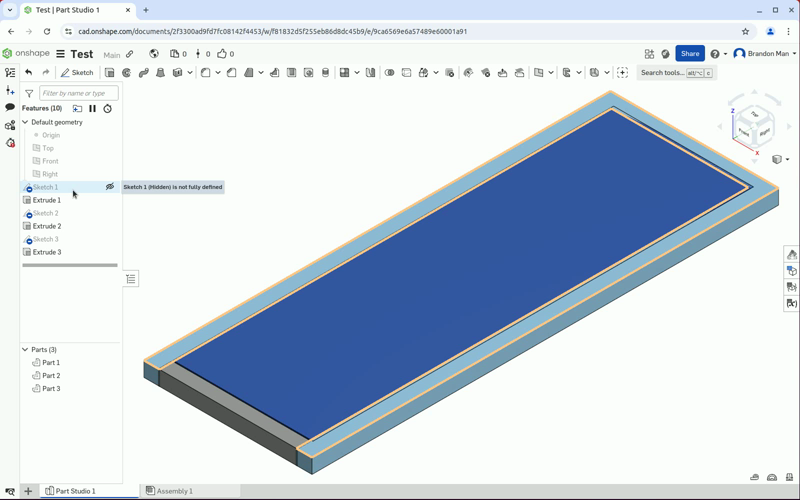
click(73, 189)